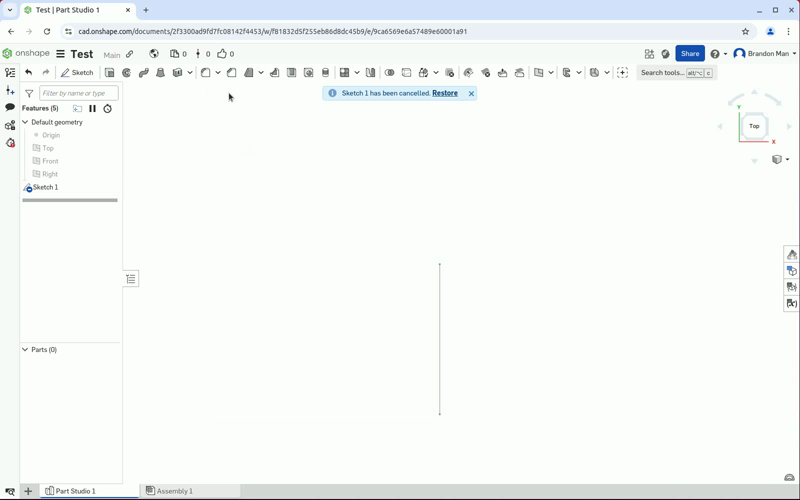
key(shift+h)
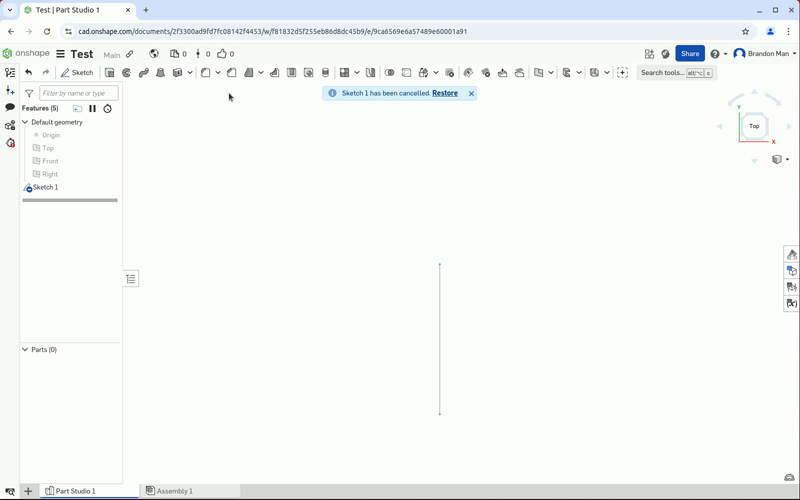
key(shift+s)
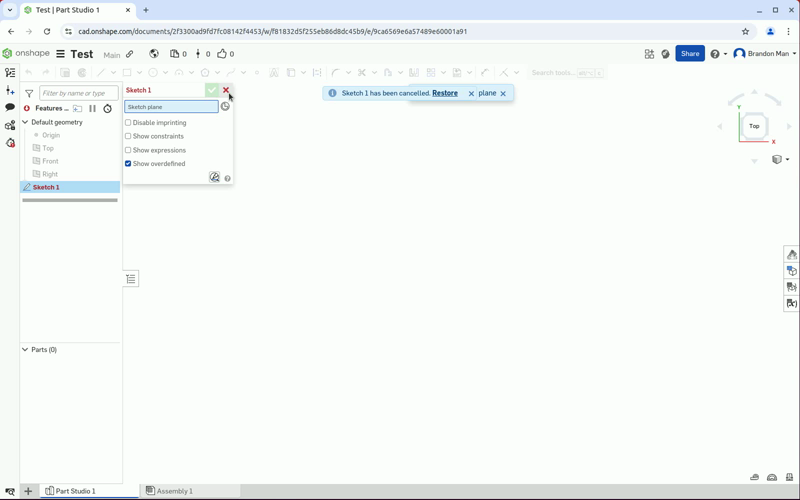
mouse_move(73, 150)
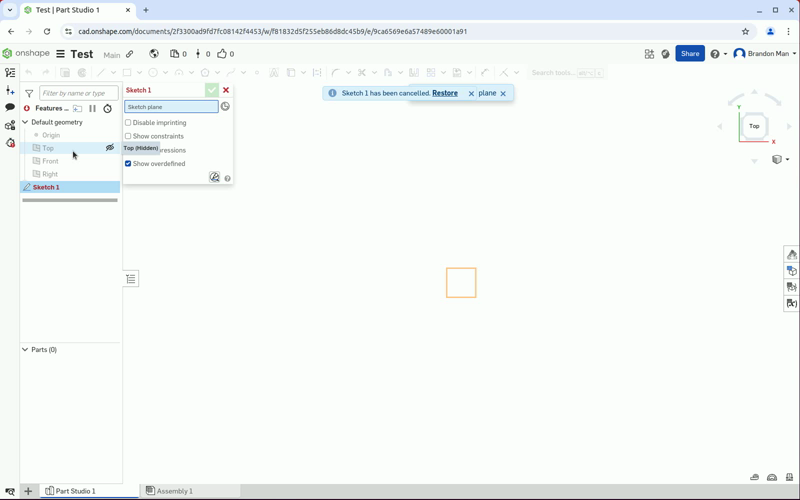
click(73, 150)
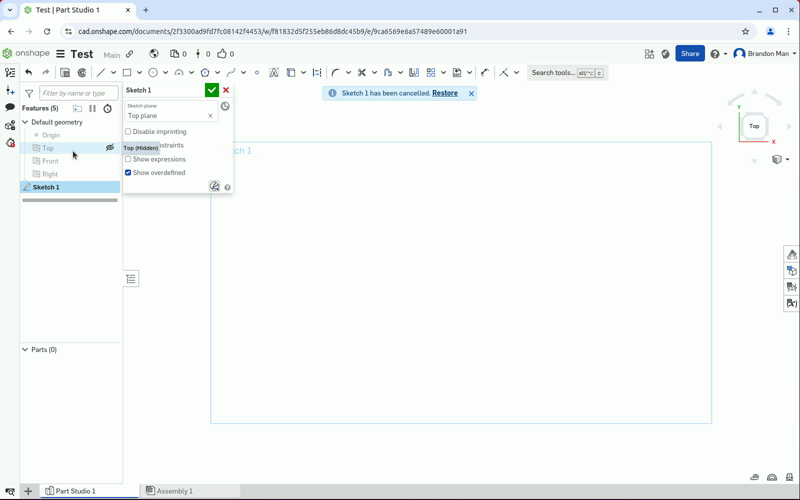
mouse_move(73, 352)
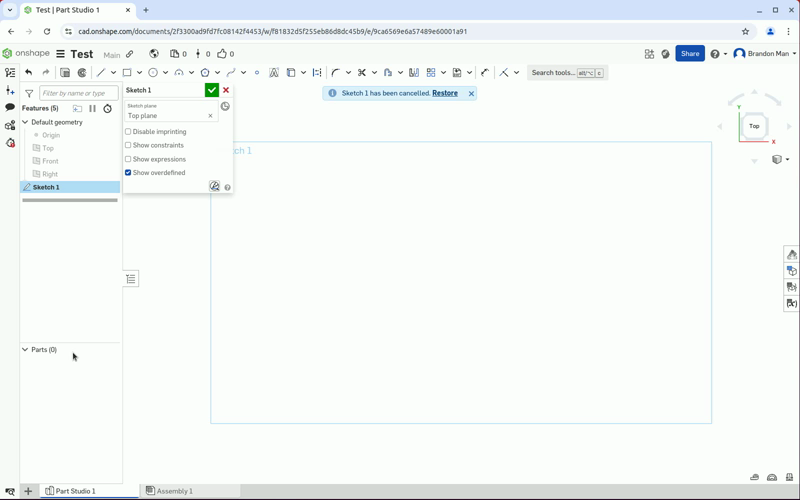
key(y)
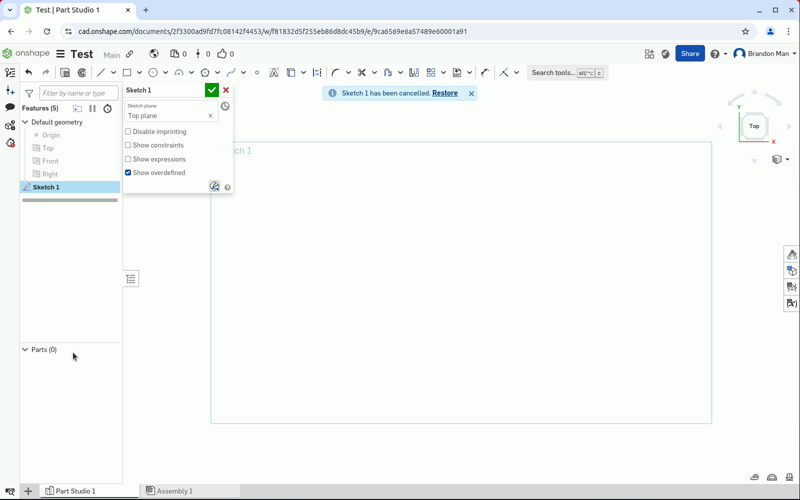
key(l)
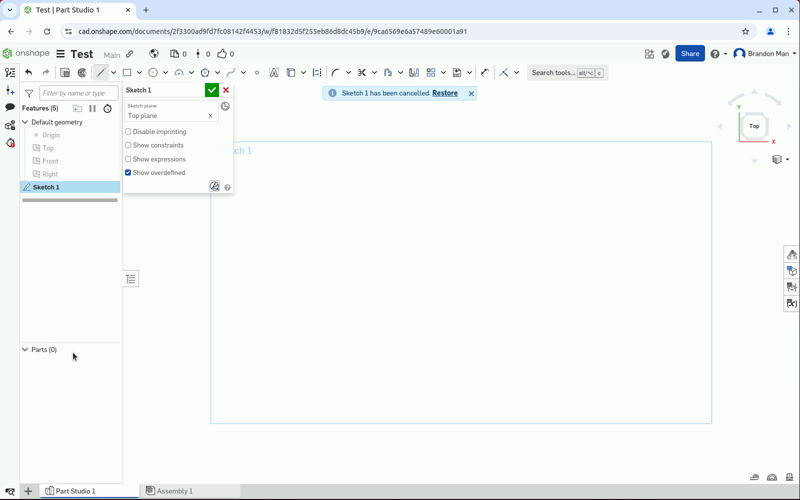
key_down(shift)
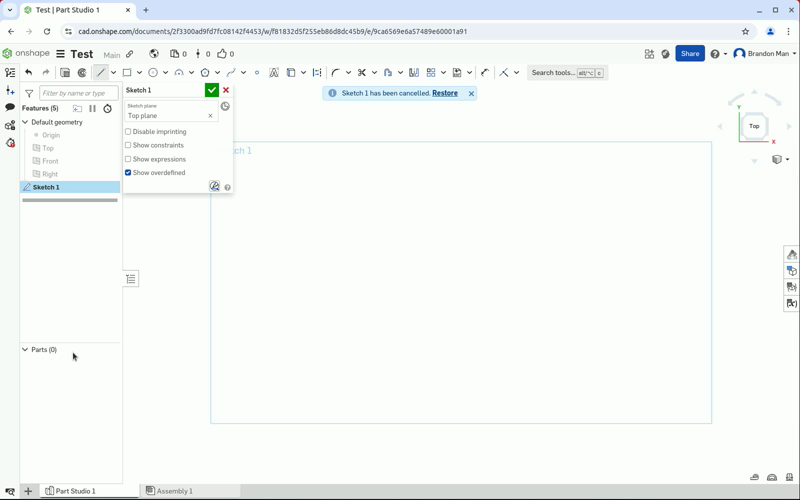
mouse_move(446, 288)
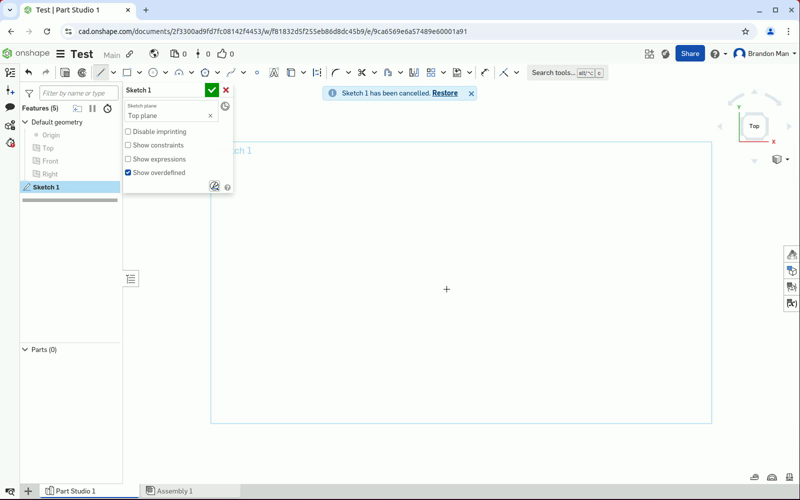
click(446, 288)
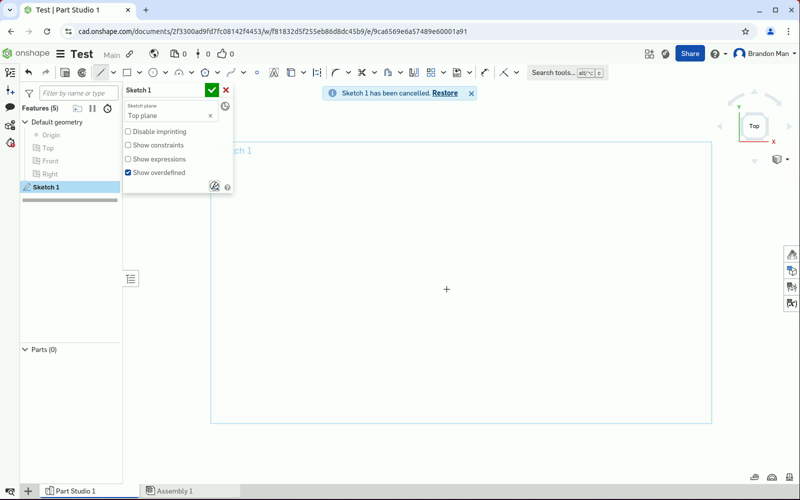
key_up(shift)
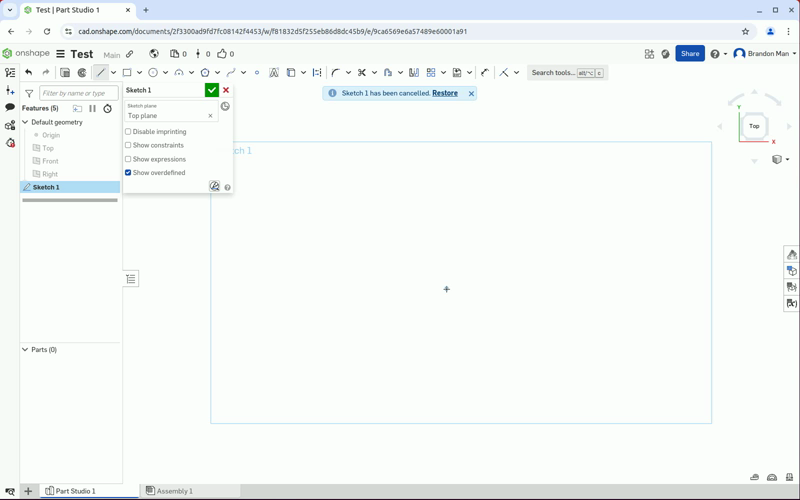
key_down(shift)
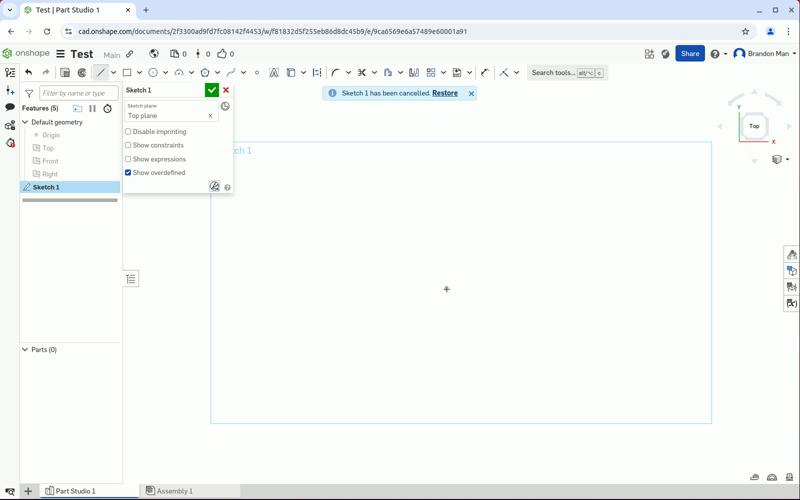
mouse_move(511, 288)
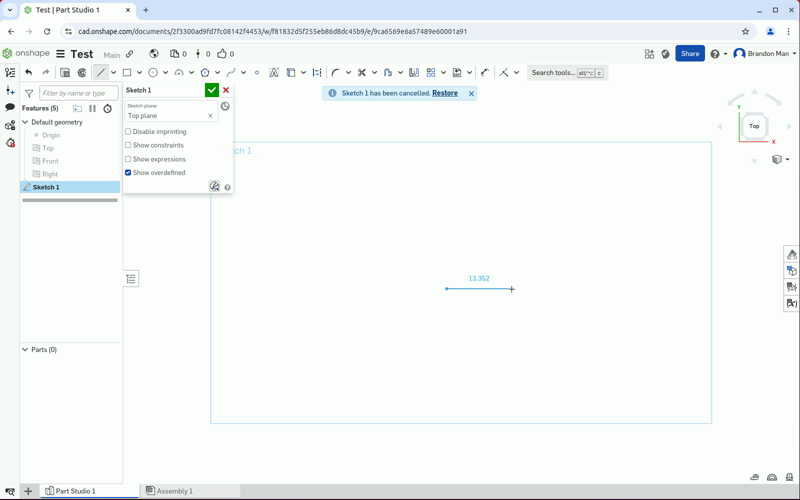
click(511, 288)
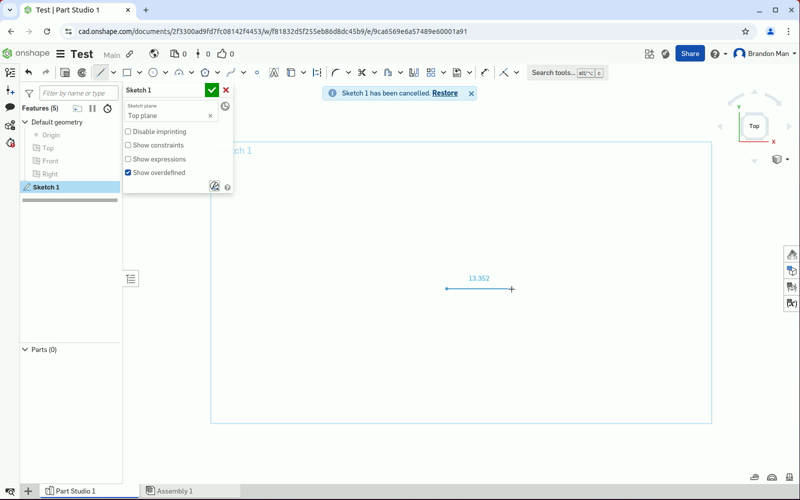
key_up(shift)
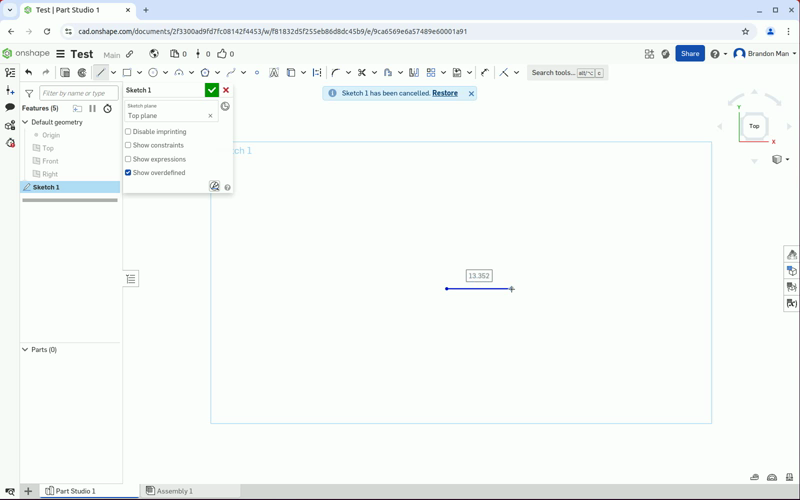
key_down(shift)
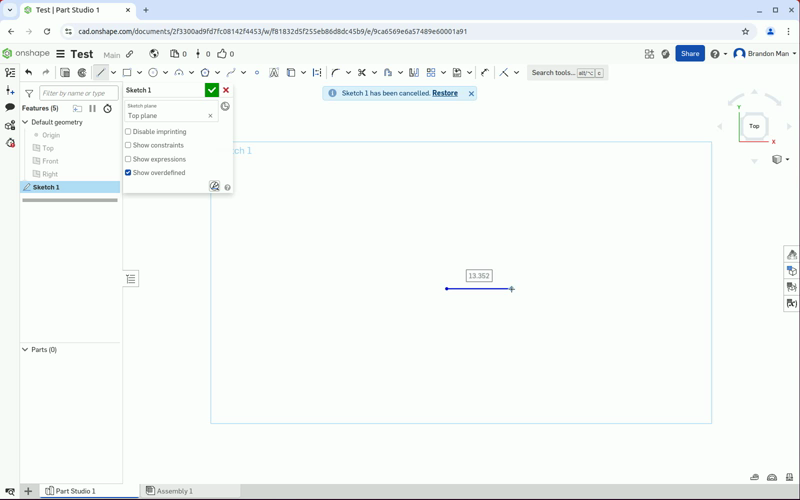
mouse_move(541, 288)
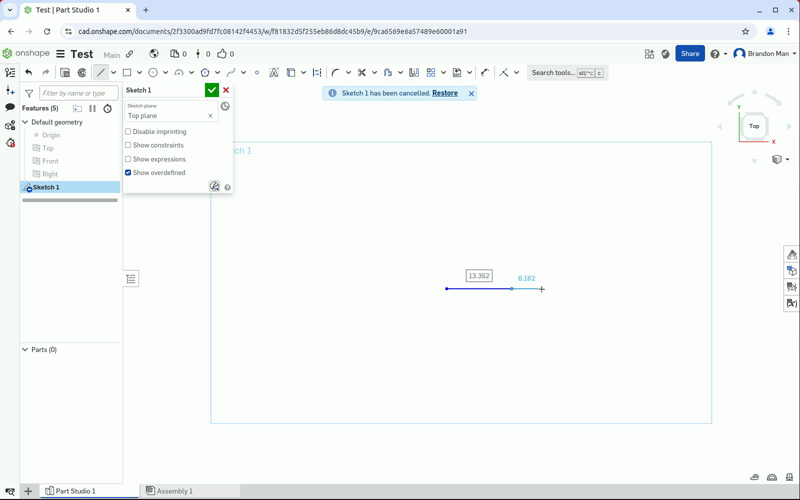
mouse_move(511, 275)
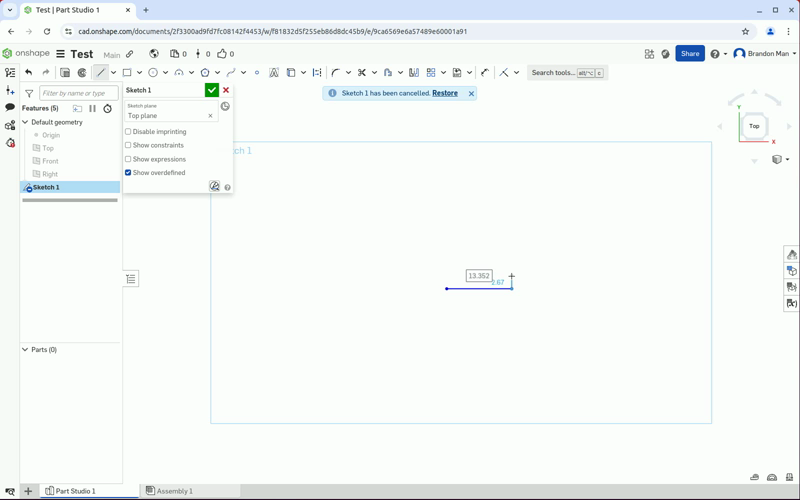
click(511, 275)
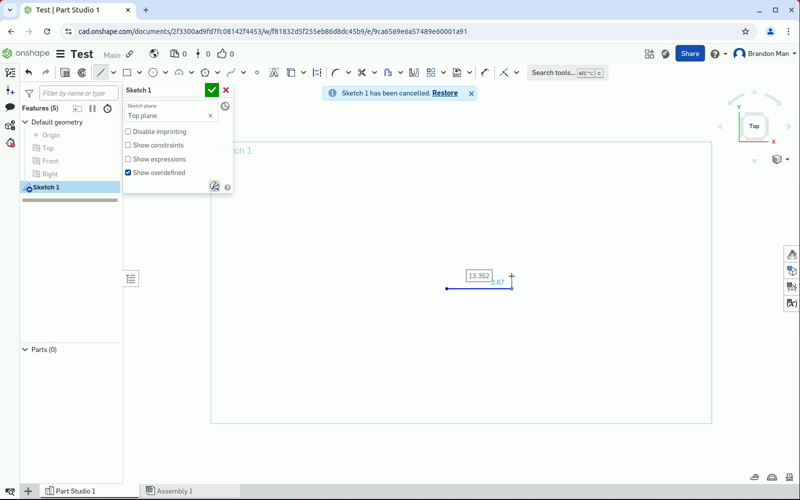
key_up(shift)
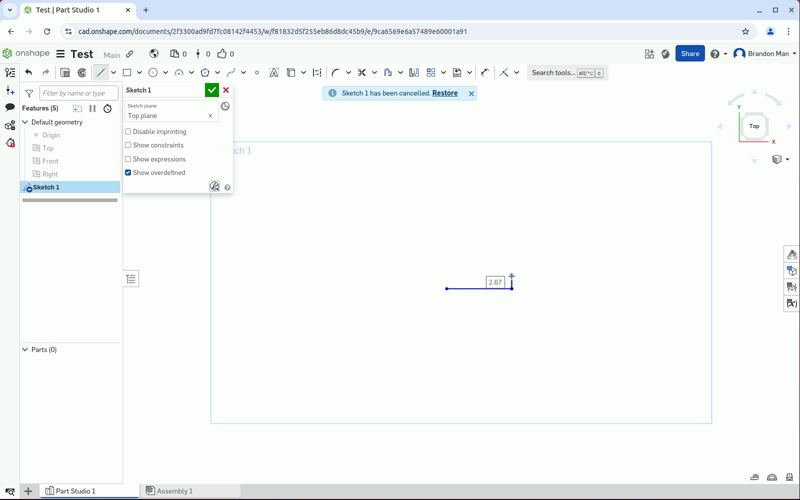
key_down(shift)
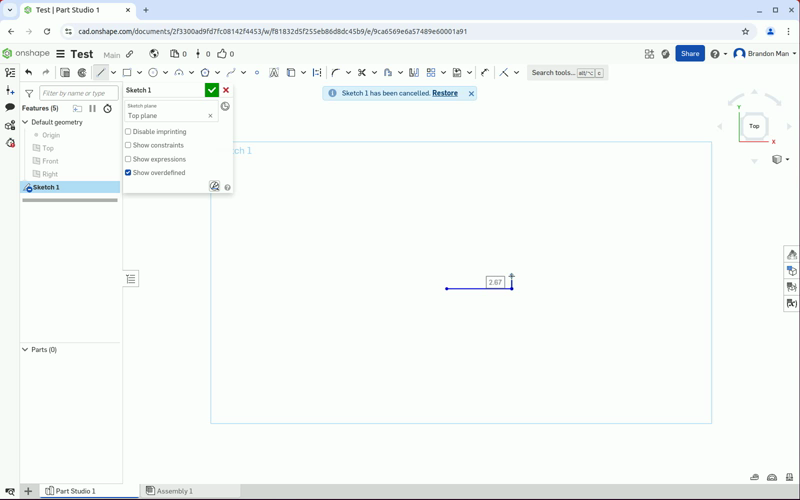
mouse_move(446, 275)
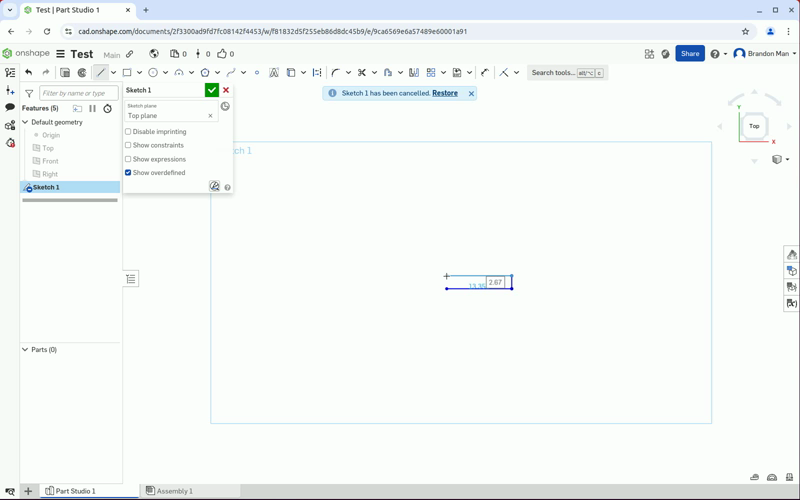
click(446, 275)
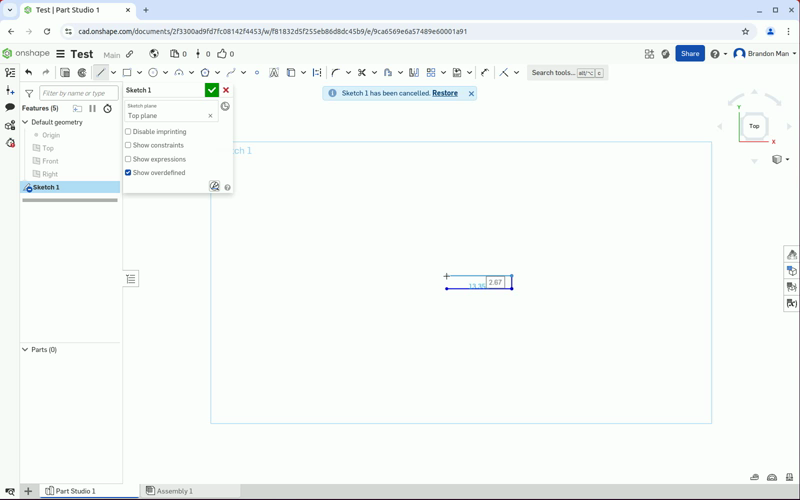
key_up(shift)
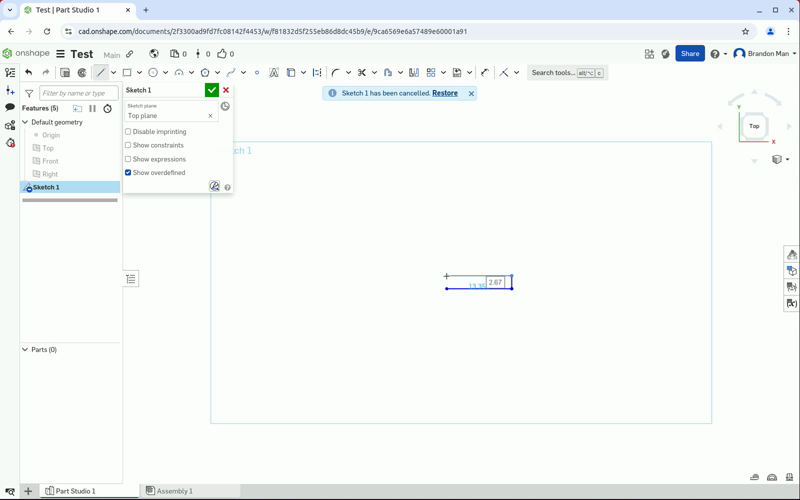
mouse_move(476, 275)
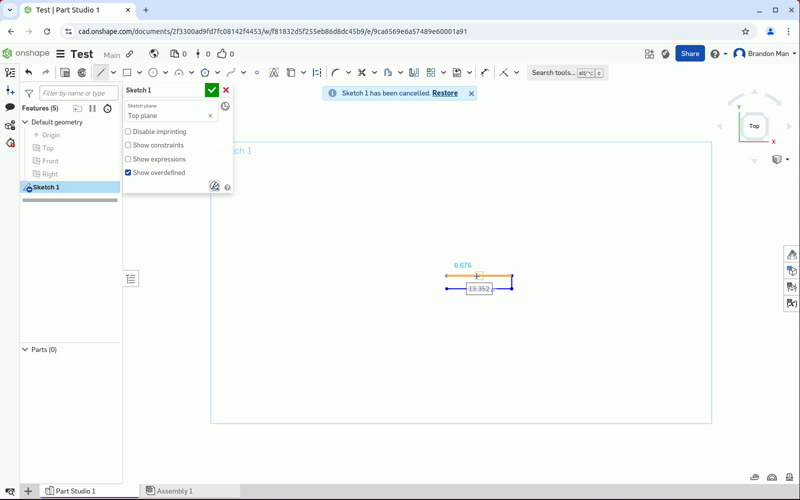
key_down(shift)
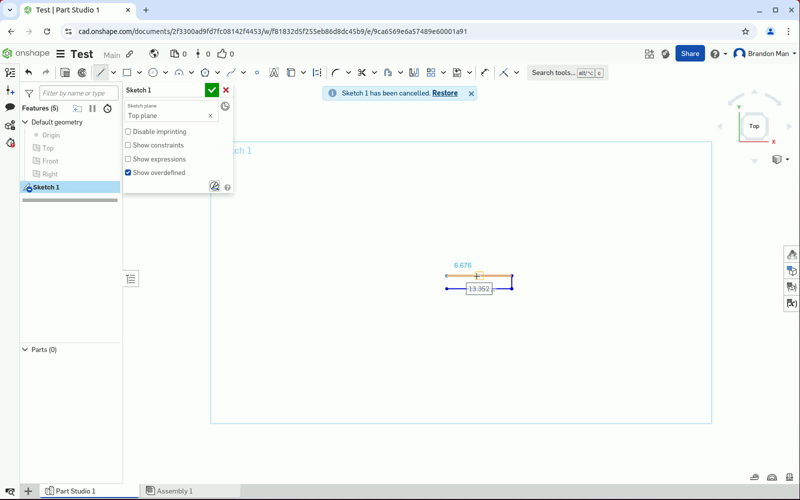
mouse_move(446, 288)
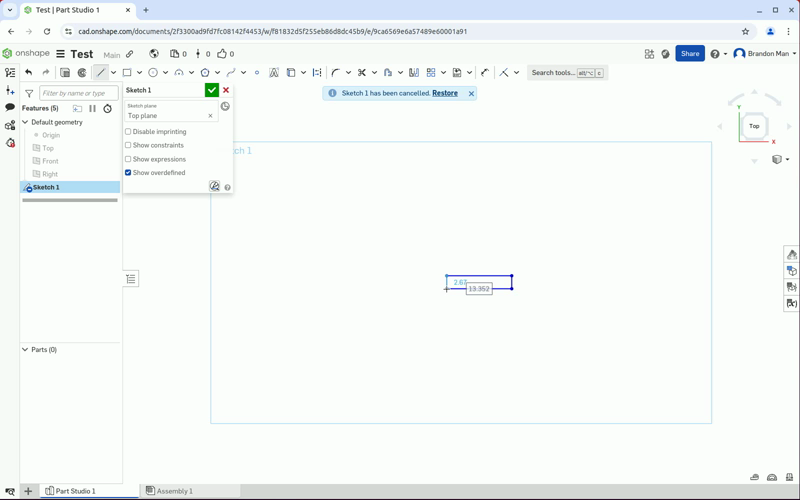
key_up(shift)
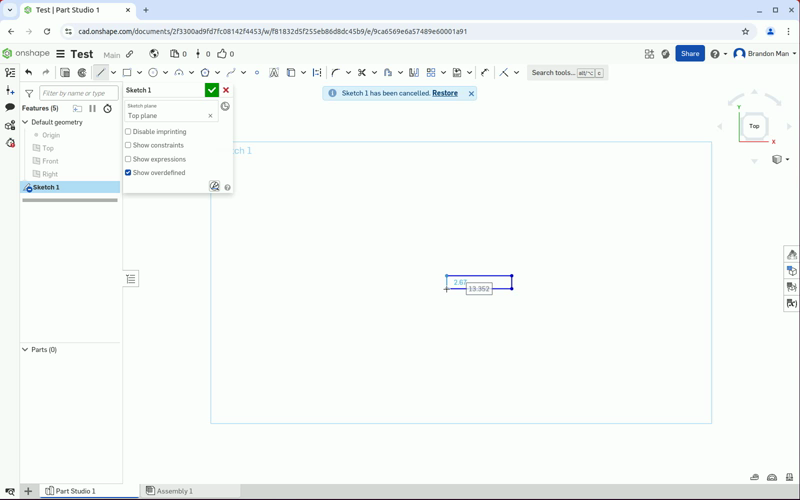
click(446, 288)
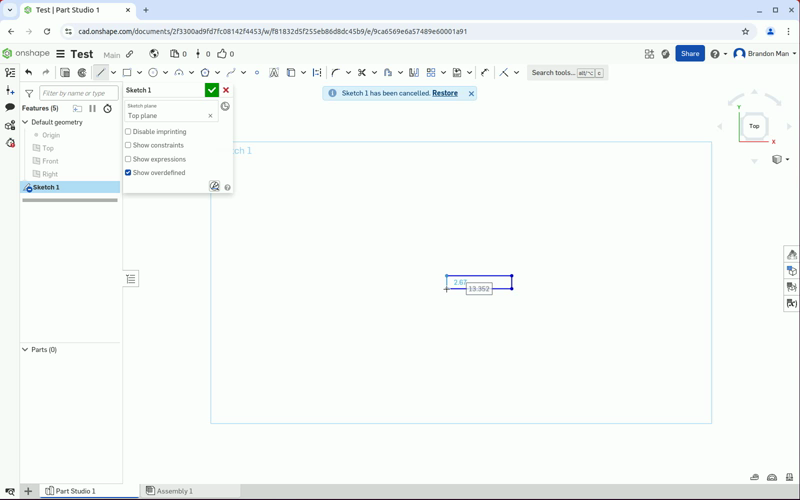
key(esc)
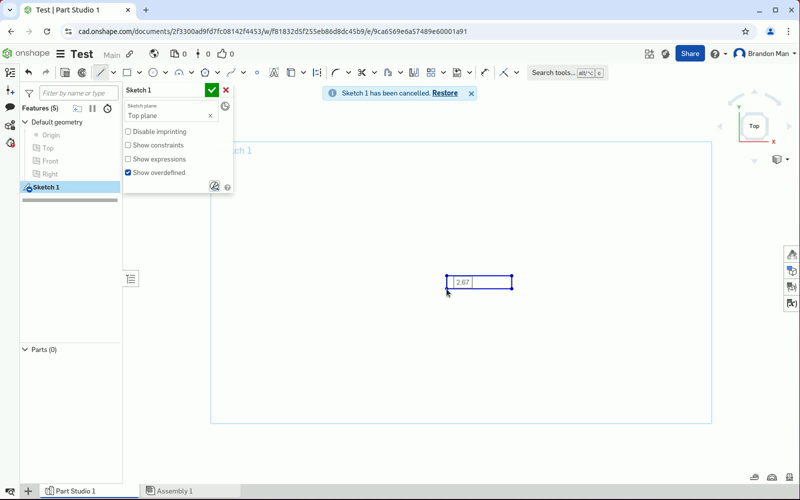
key(c)
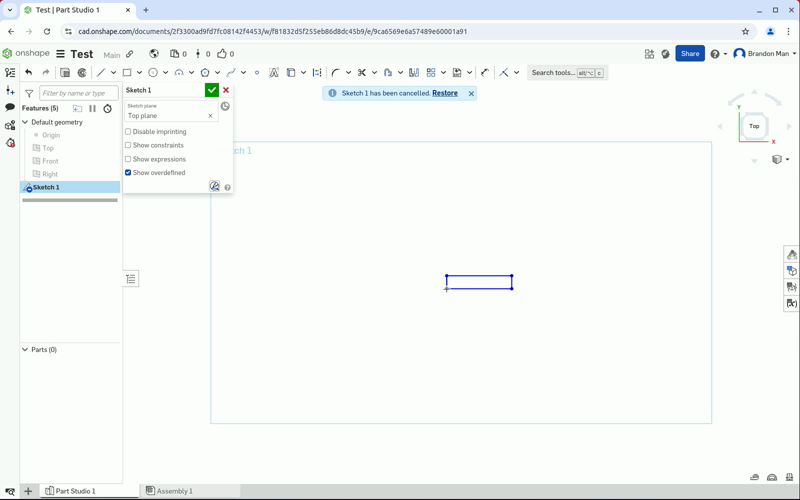
key_down(shift)
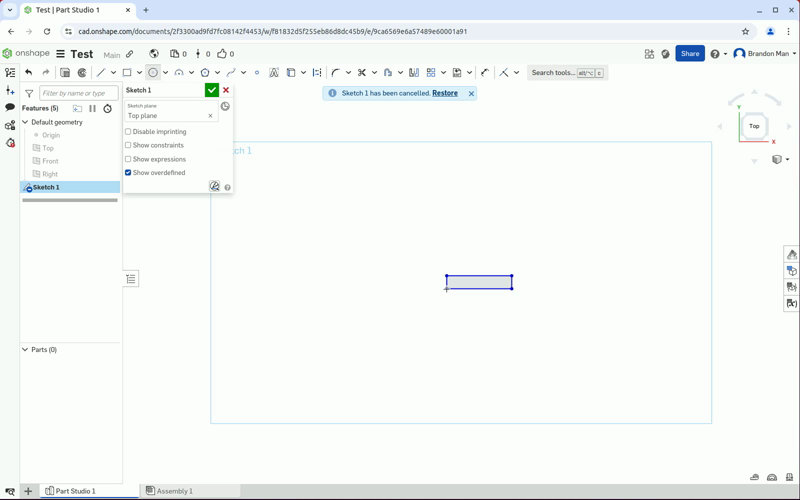
mouse_move(453, 282)
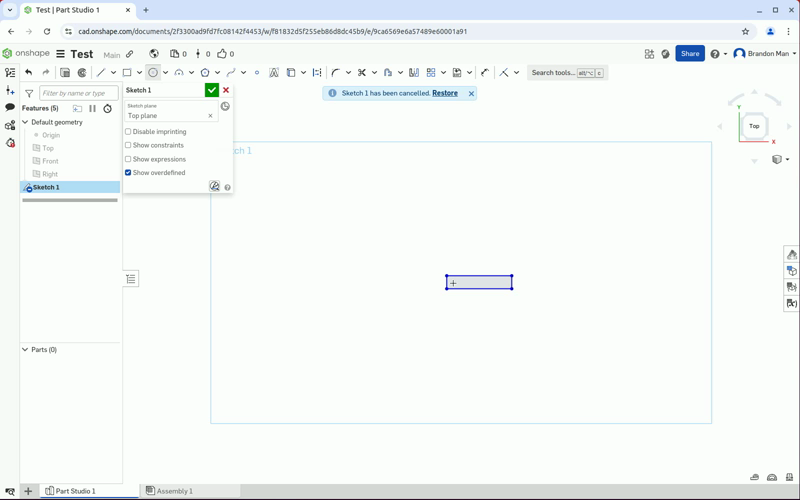
click(453, 282)
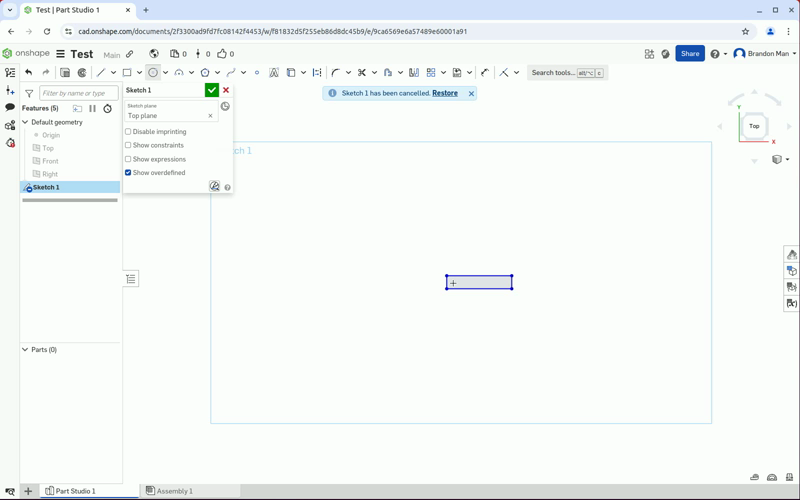
key_up(shift)
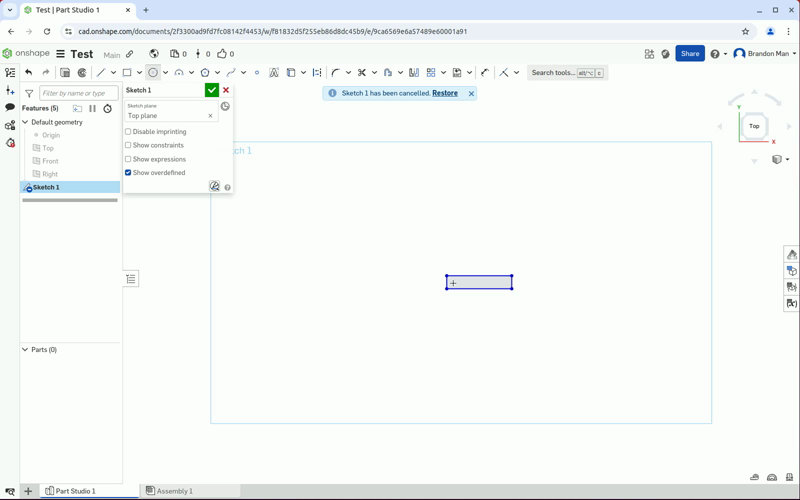
mouse_move(453, 282)
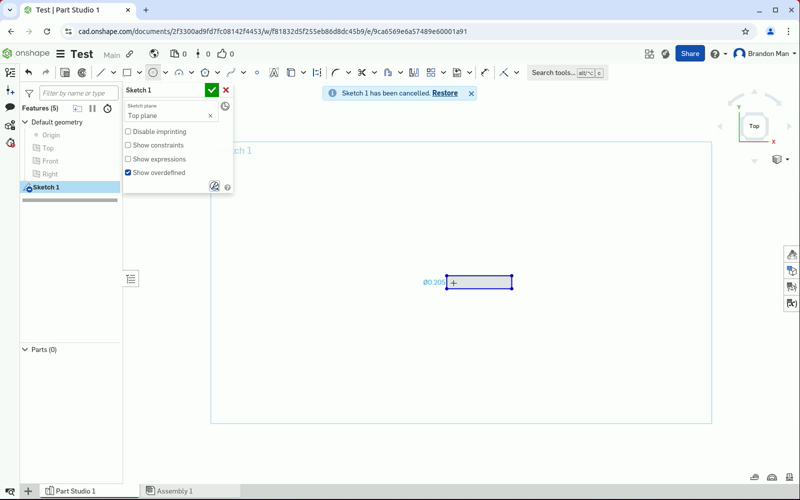
scroll(6)
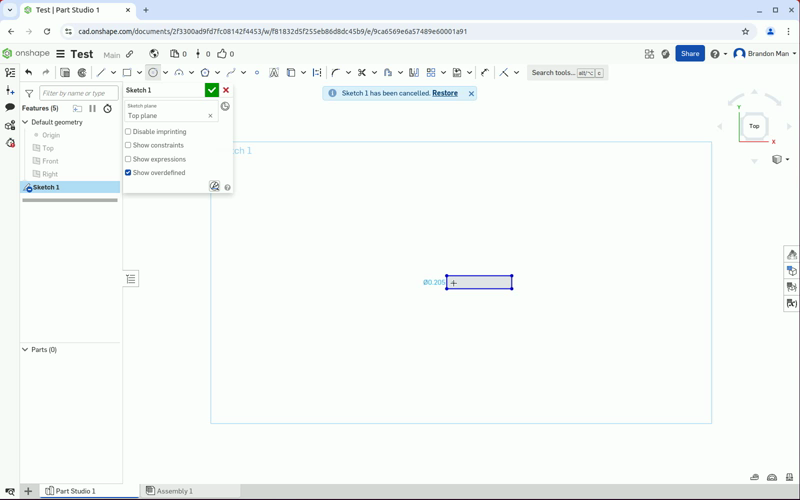
scroll(6)
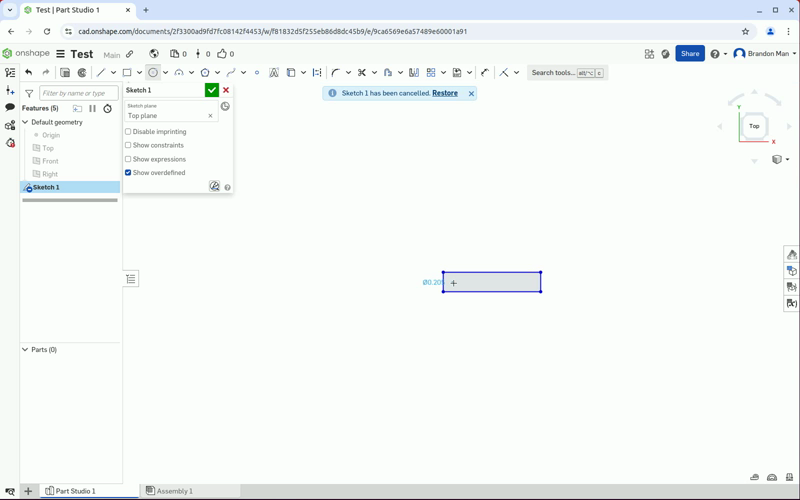
scroll(6)
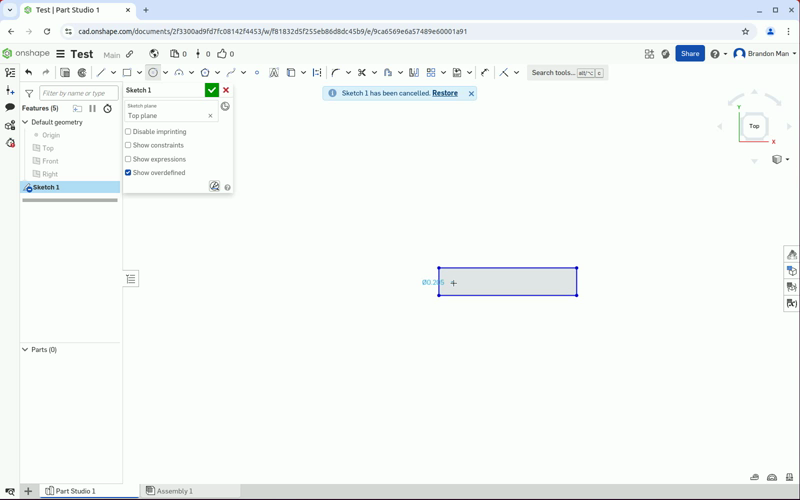
scroll(6)
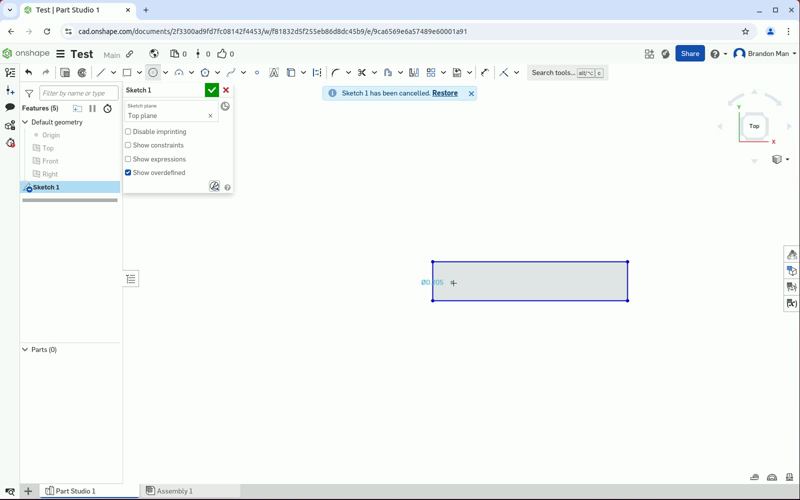
scroll(6)
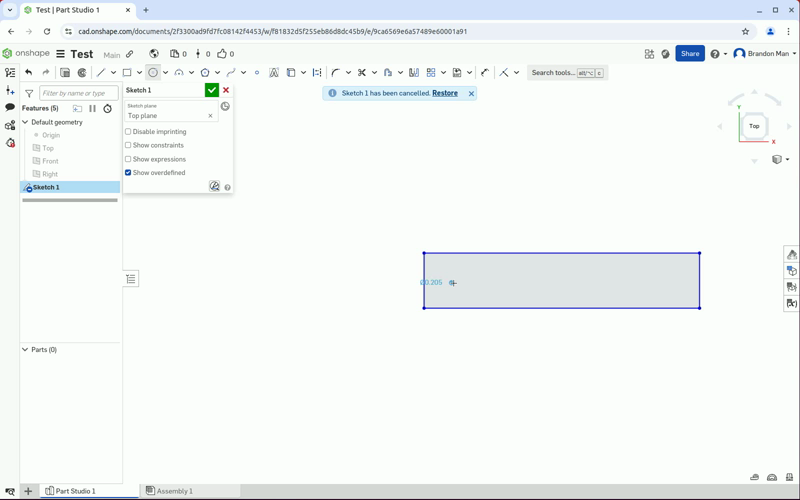
scroll(6)
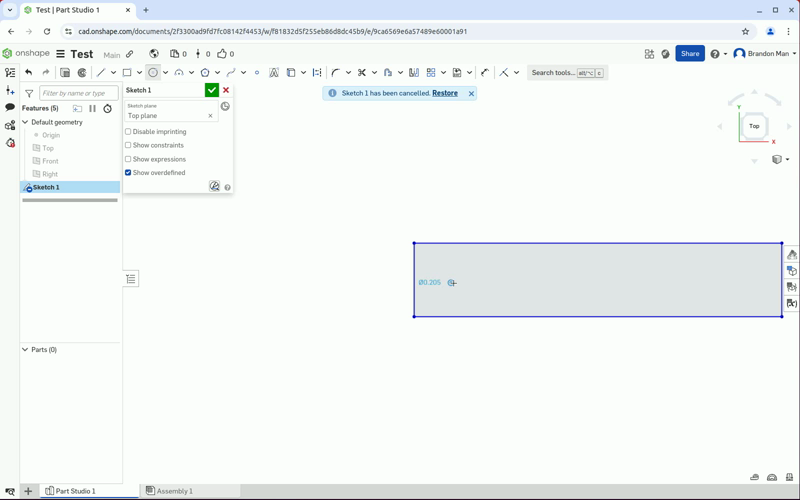
scroll(6)
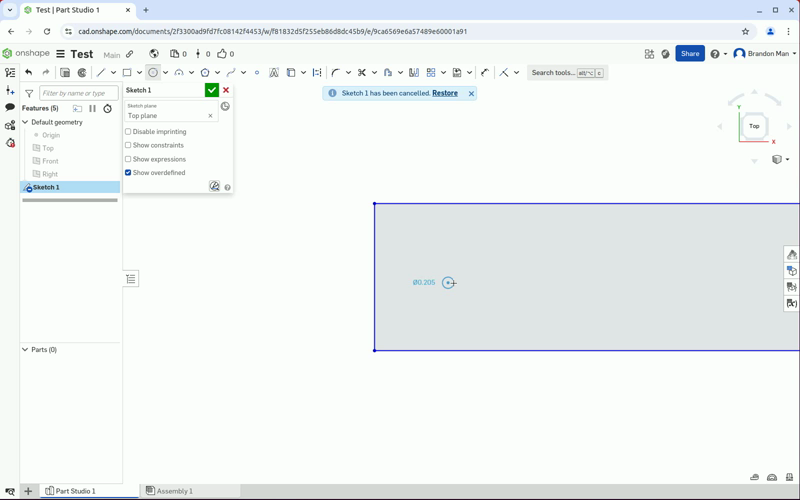
click(453, 282)
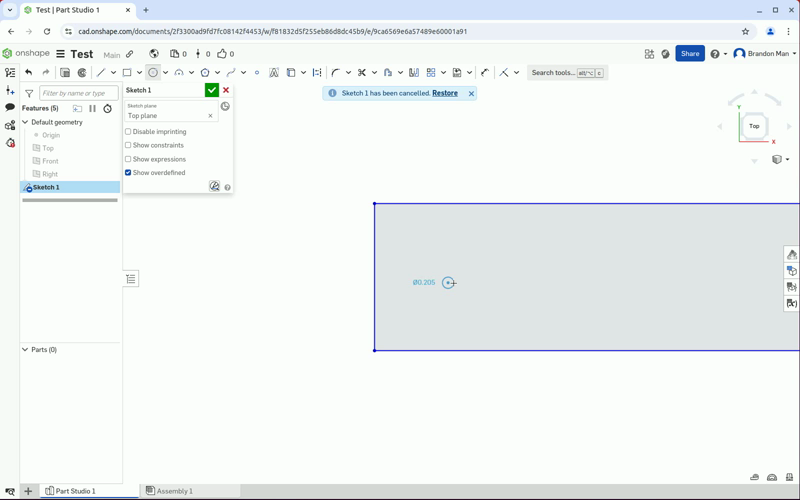
scroll(-6)
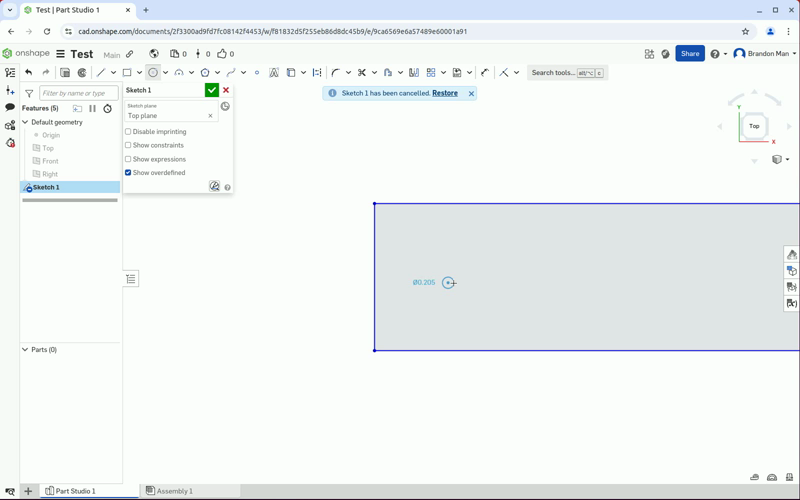
scroll(-6)
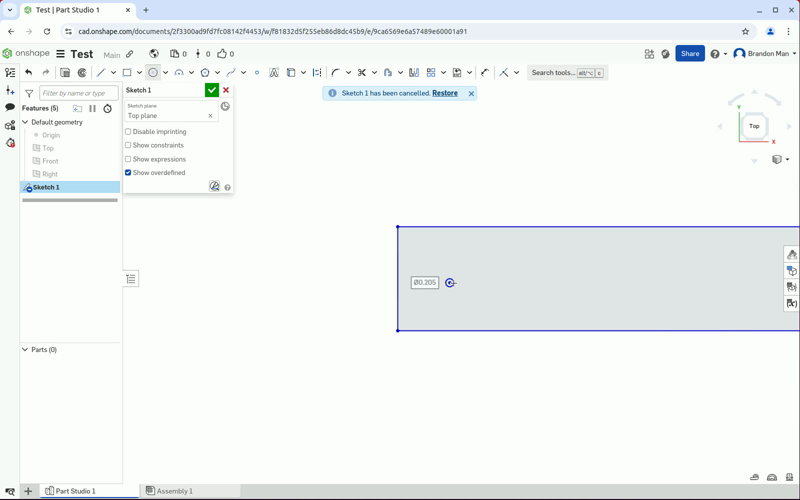
scroll(-6)
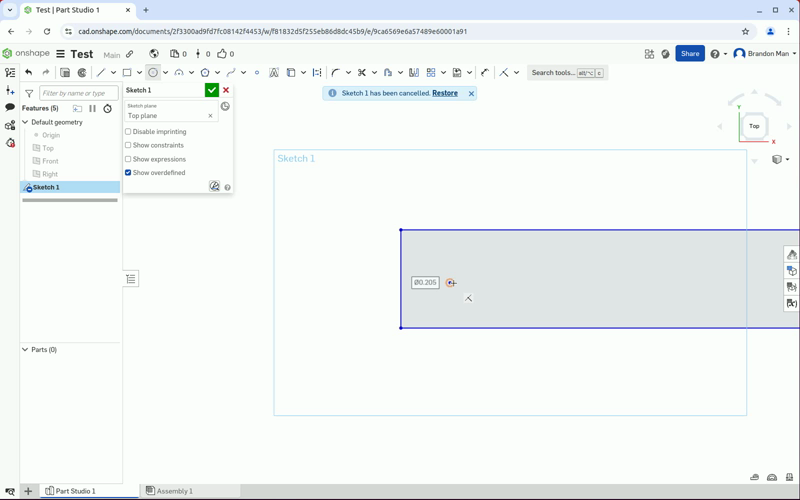
scroll(-6)
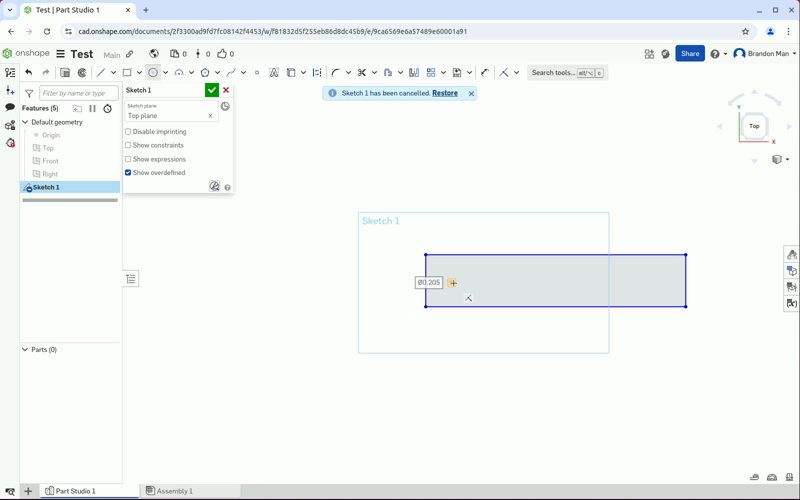
scroll(-6)
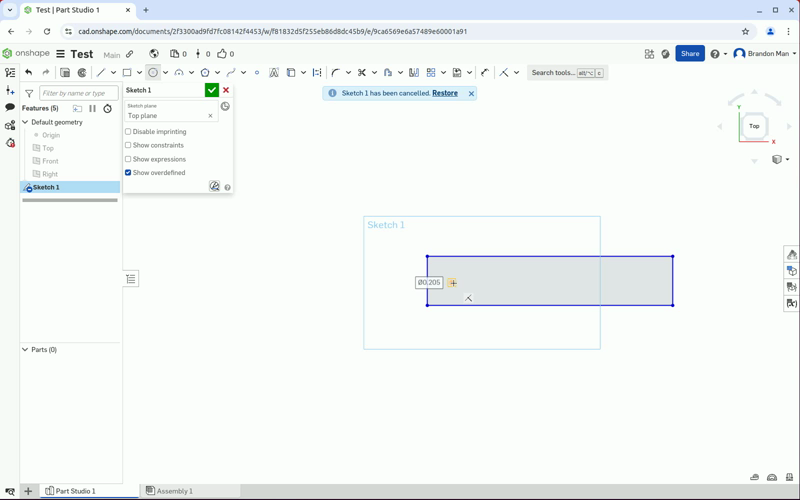
scroll(-6)
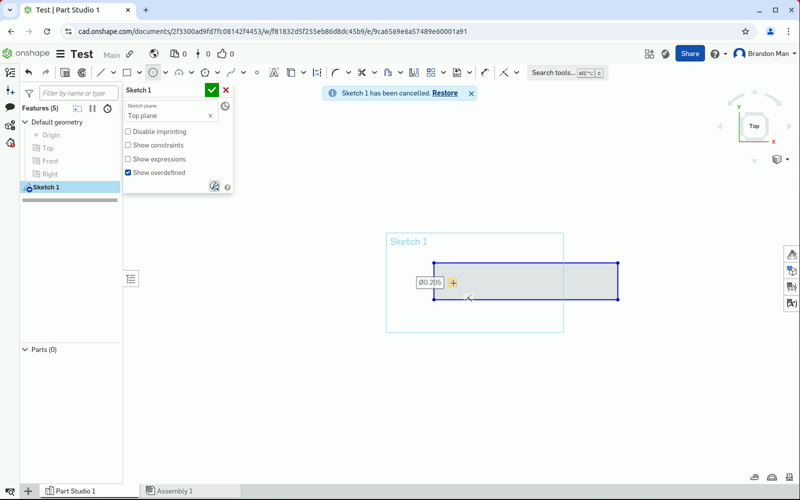
scroll(-6)
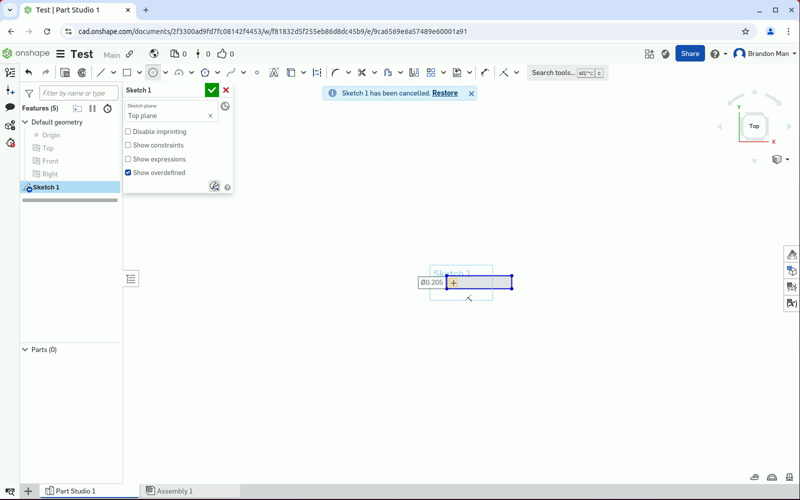
key(esc)
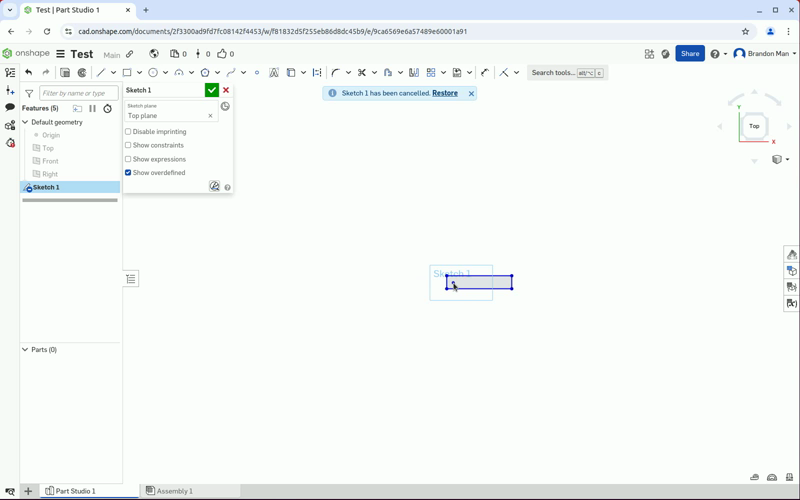
key(c)
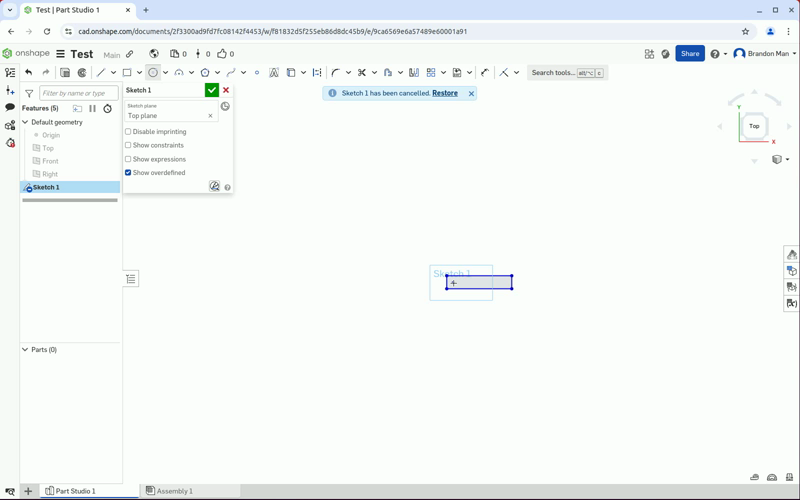
key_down(shift)
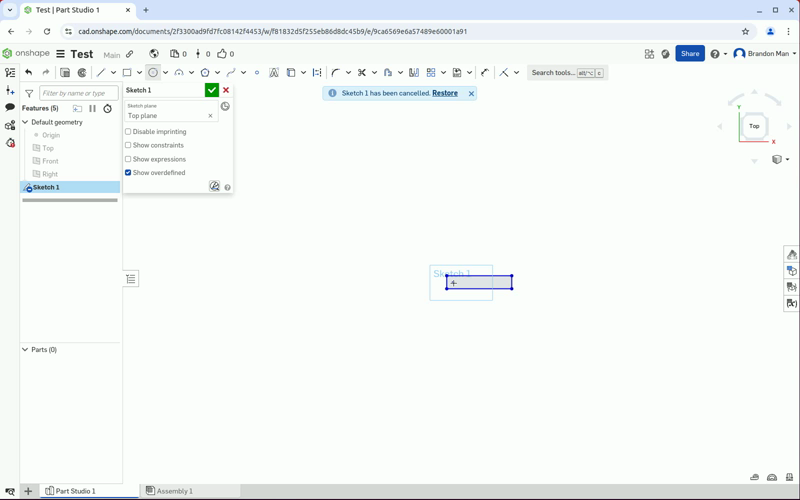
mouse_move(476, 282)
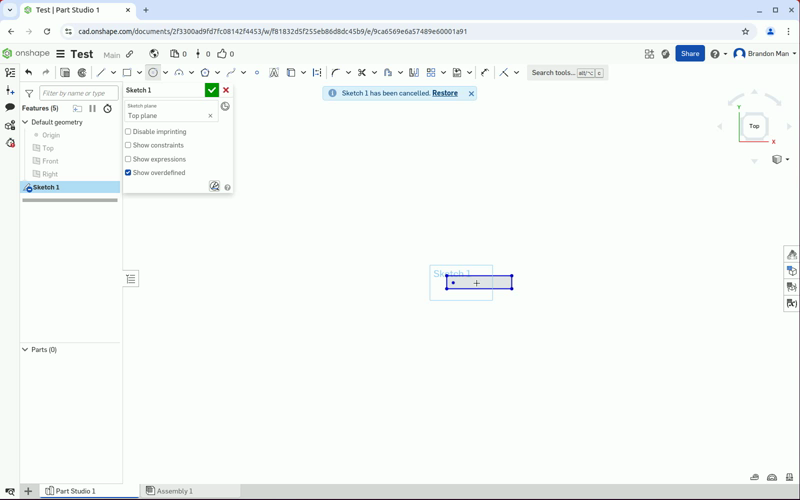
click(476, 282)
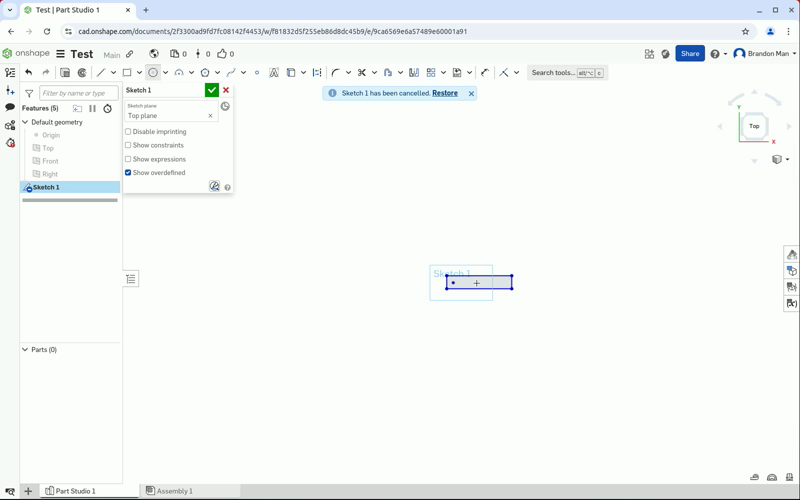
key_up(shift)
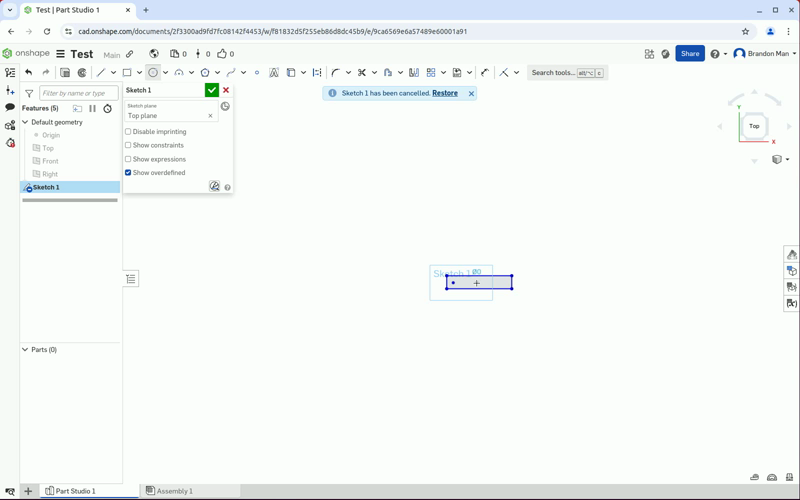
mouse_move(479, 282)
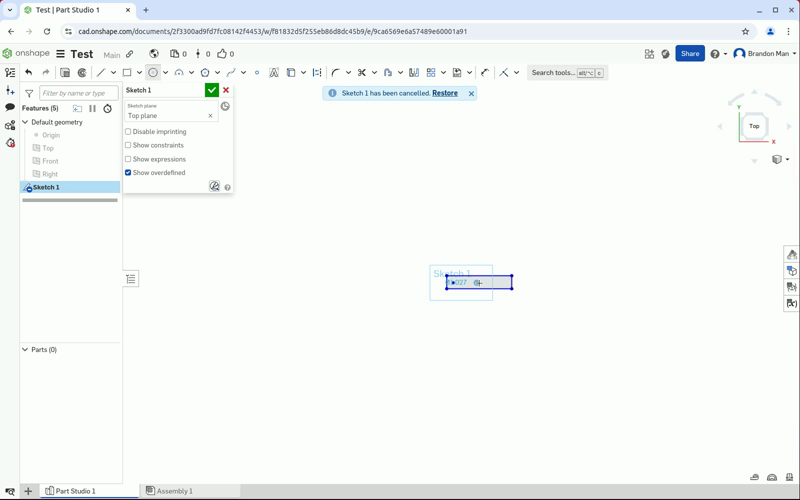
scroll(6)
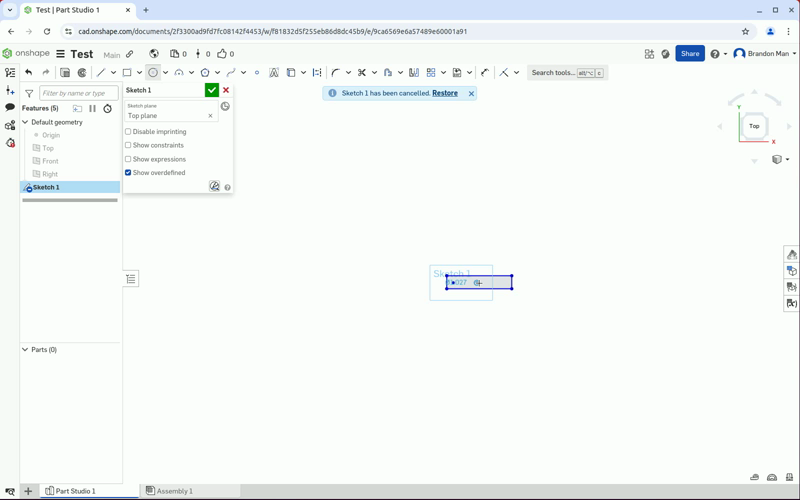
scroll(6)
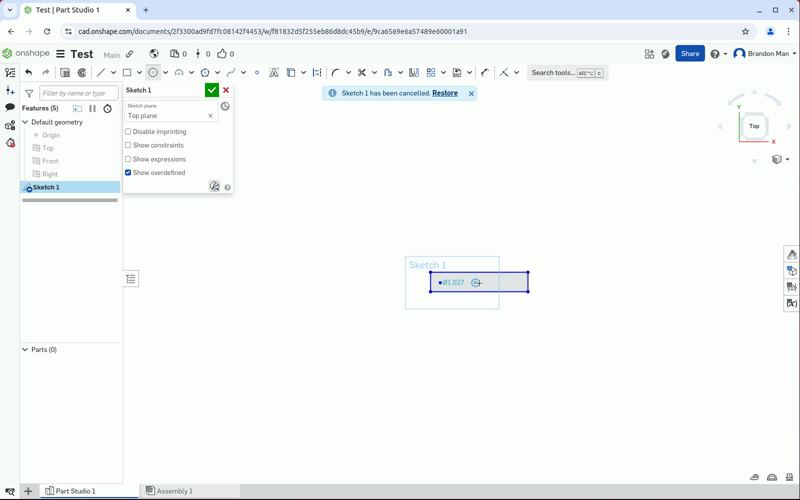
scroll(6)
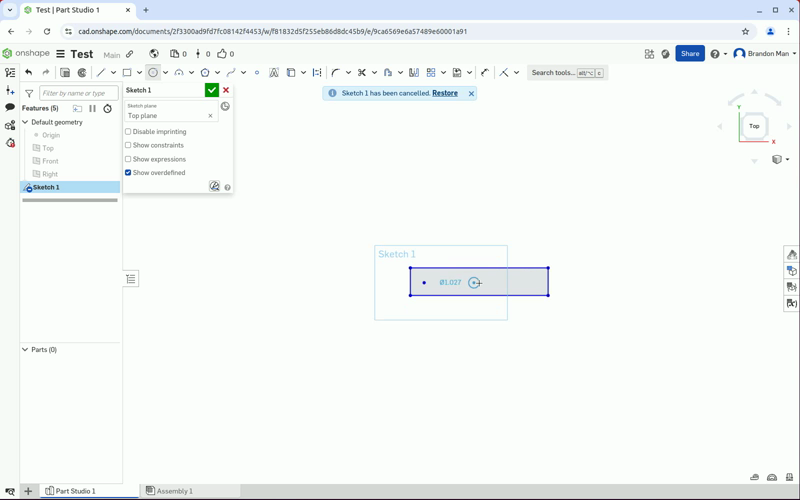
scroll(6)
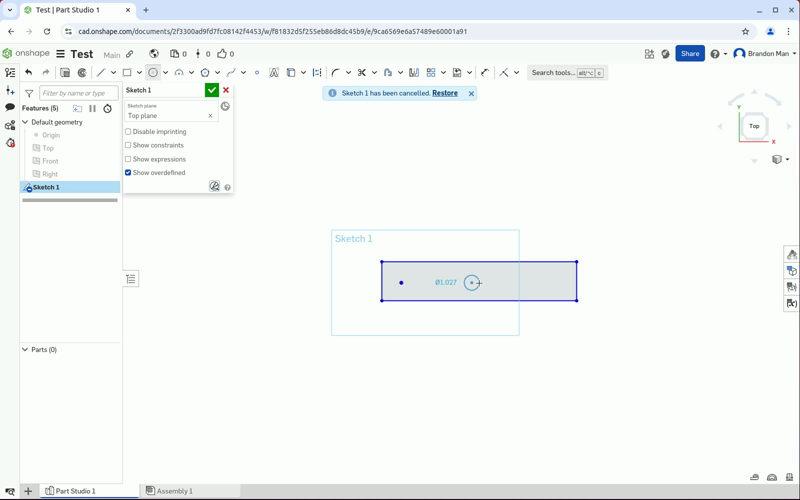
scroll(6)
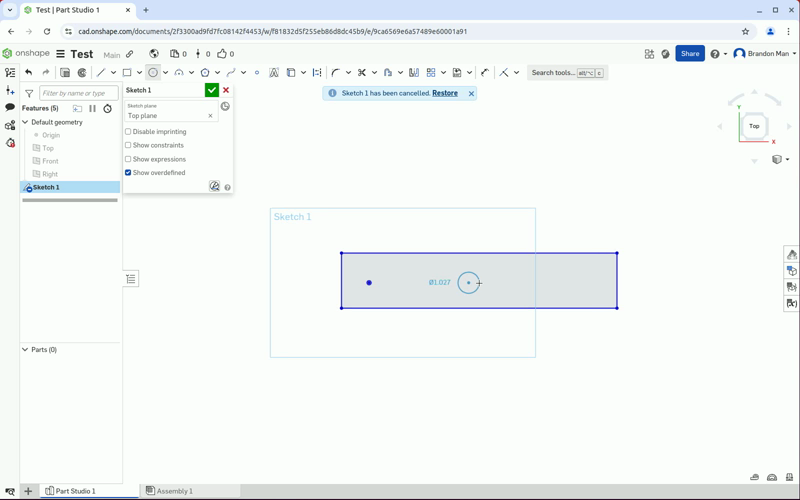
scroll(6)
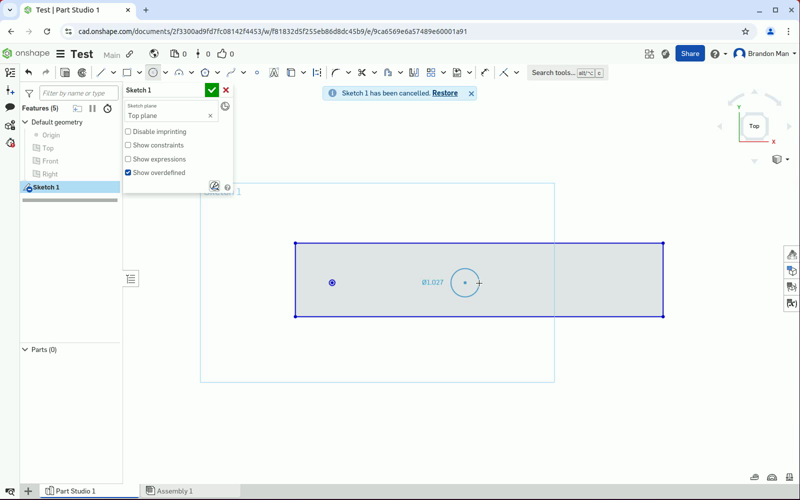
scroll(6)
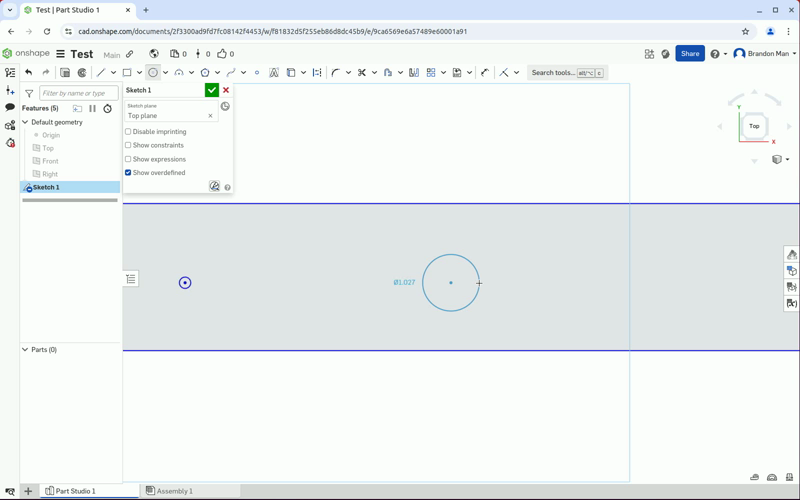
click(479, 282)
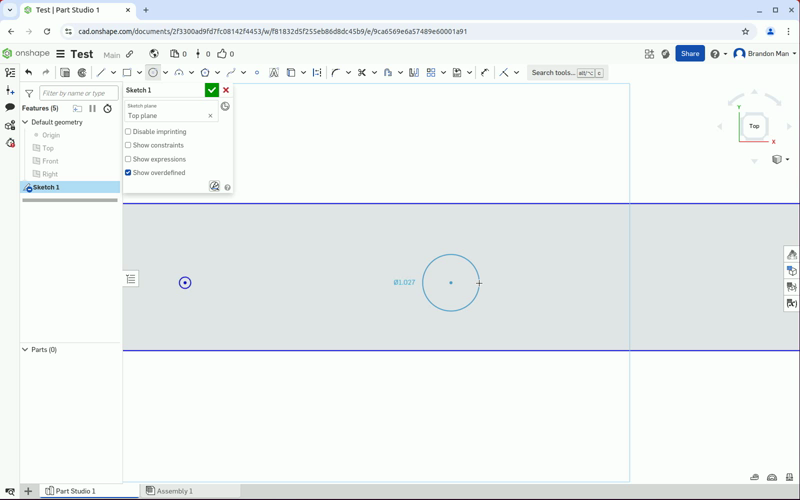
scroll(-6)
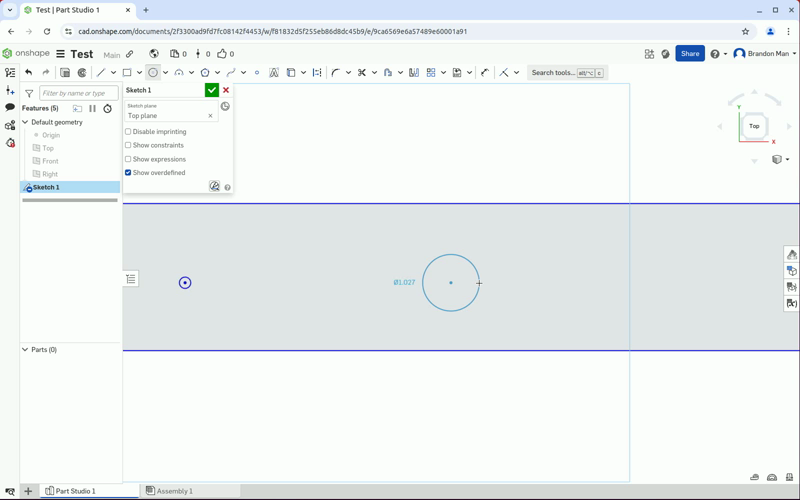
scroll(-6)
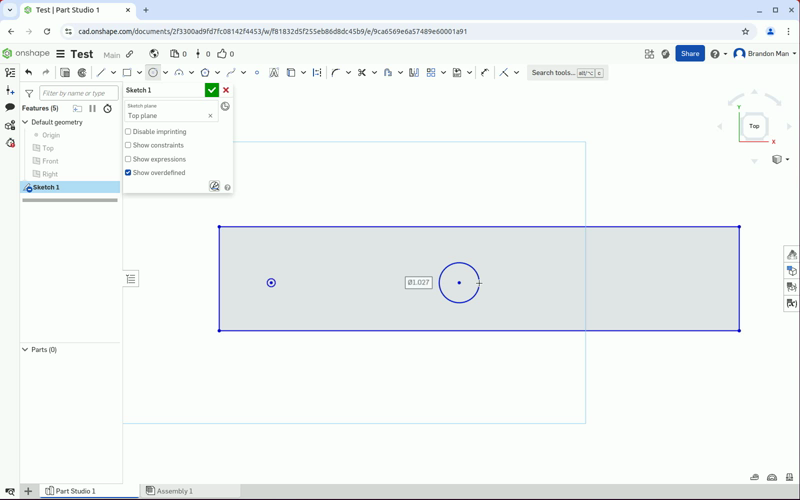
scroll(-6)
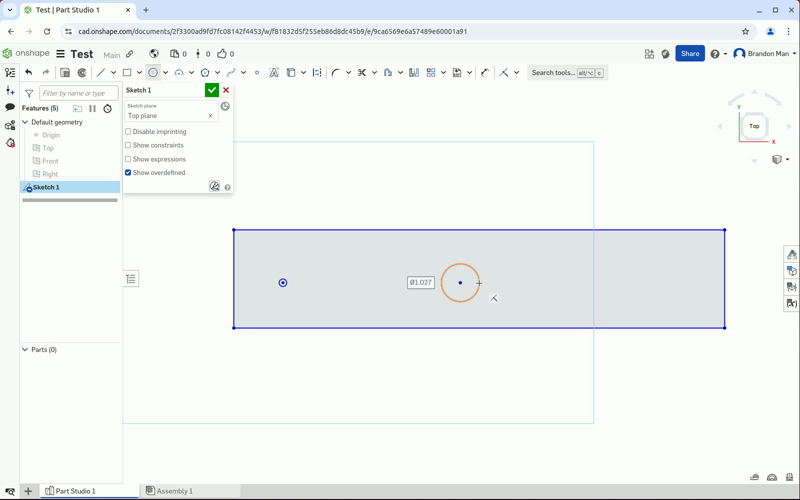
scroll(-6)
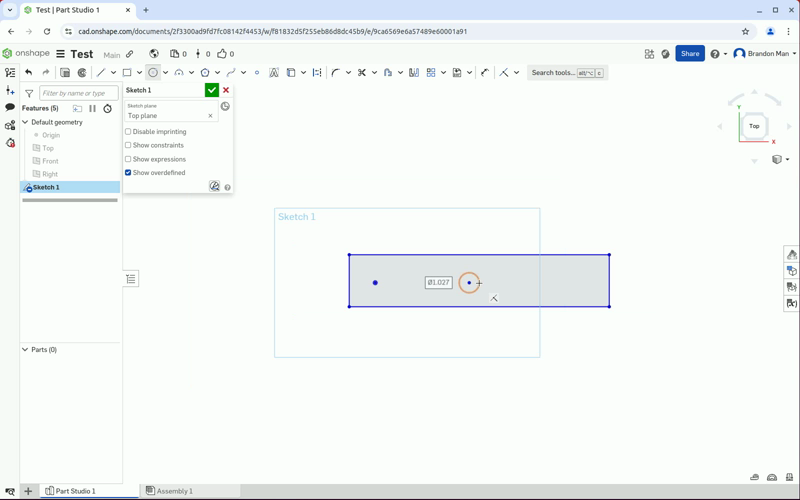
scroll(-6)
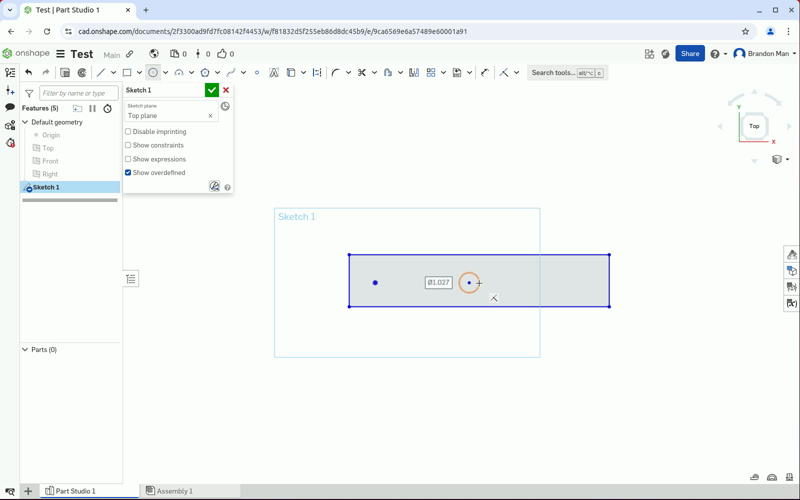
scroll(-6)
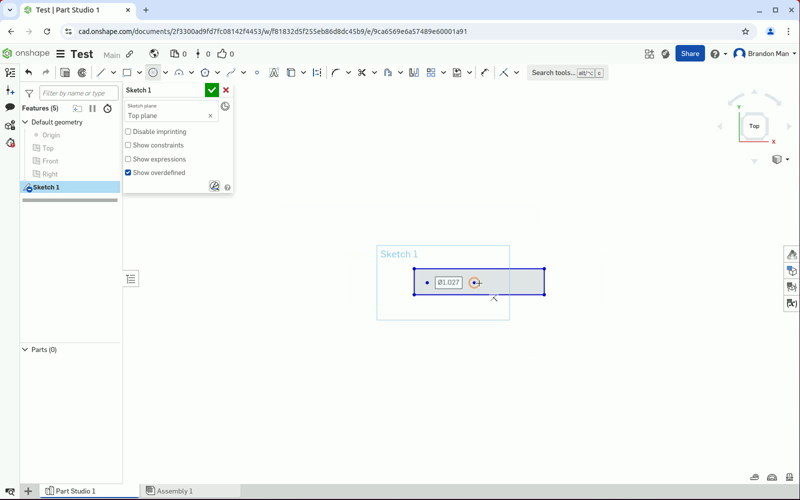
scroll(-6)
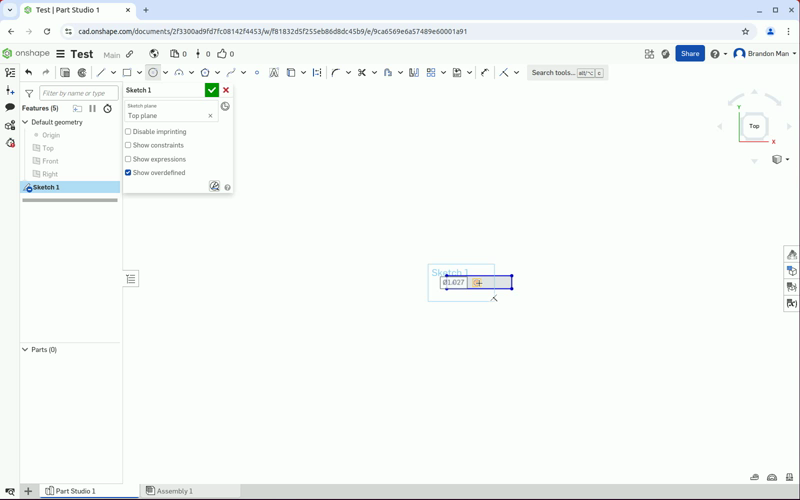
key(esc)
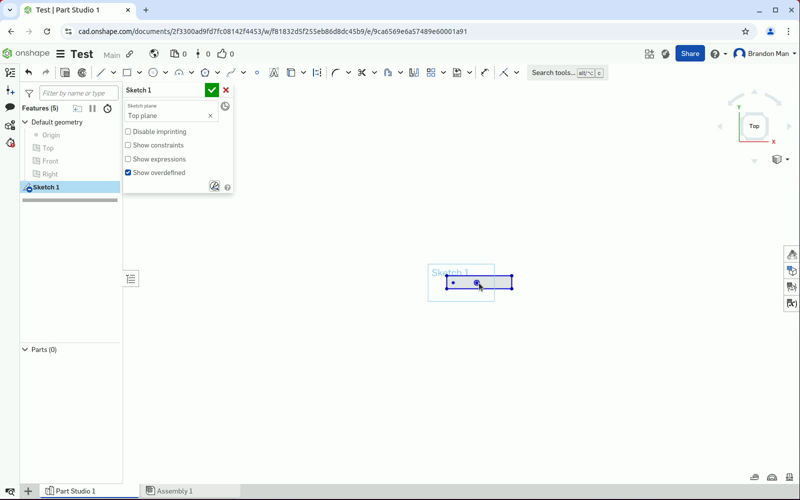
mouse_move(498, 286)
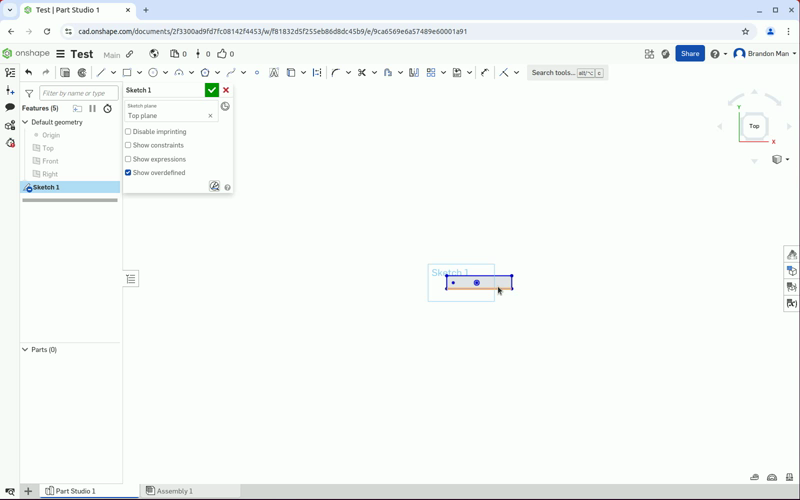
scroll(6)
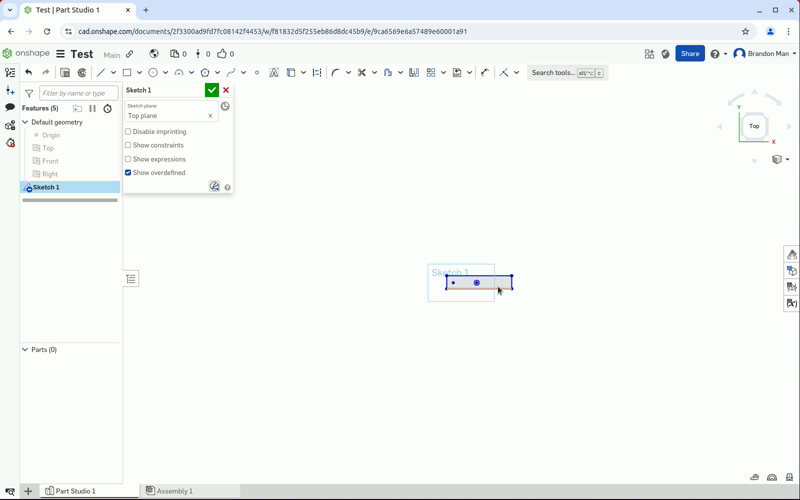
scroll(6)
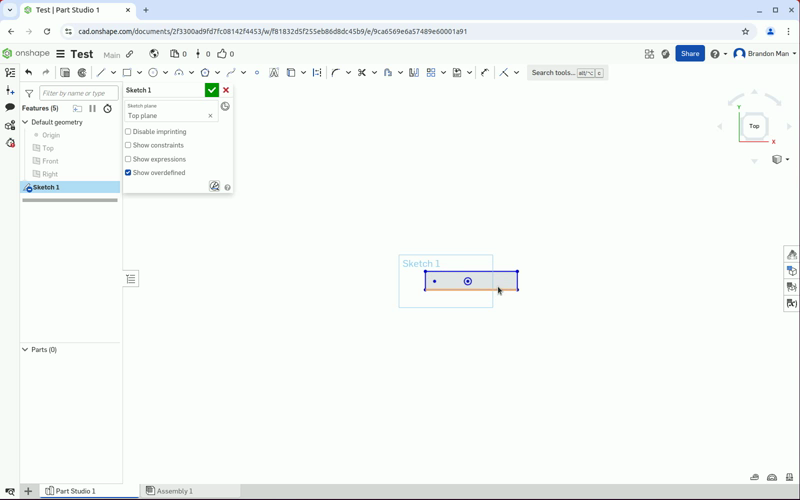
scroll(6)
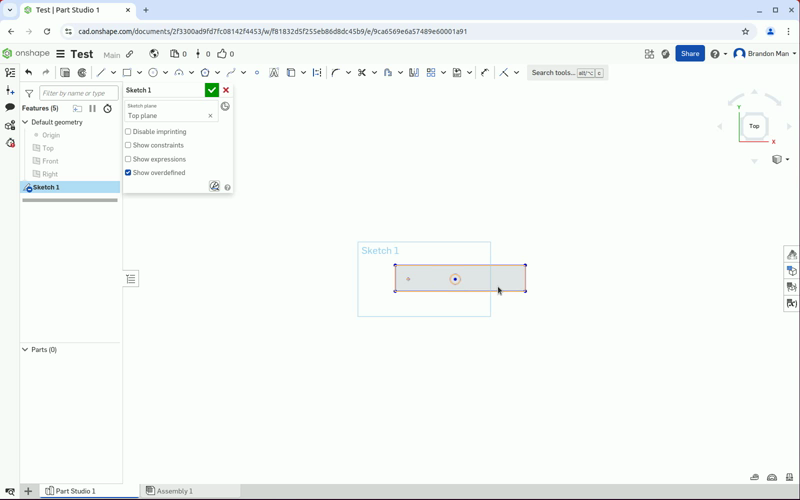
scroll(6)
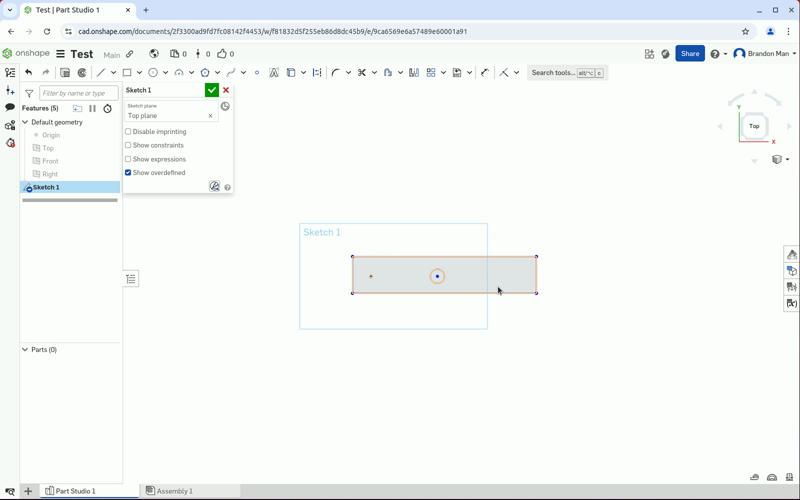
scroll(6)
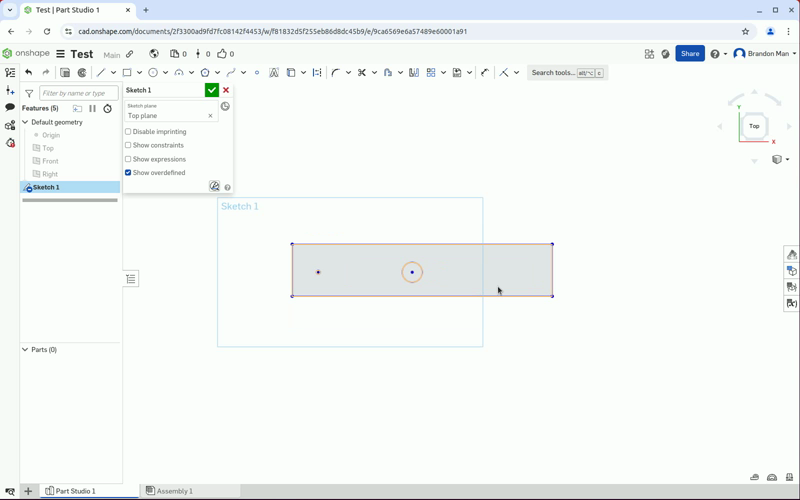
scroll(6)
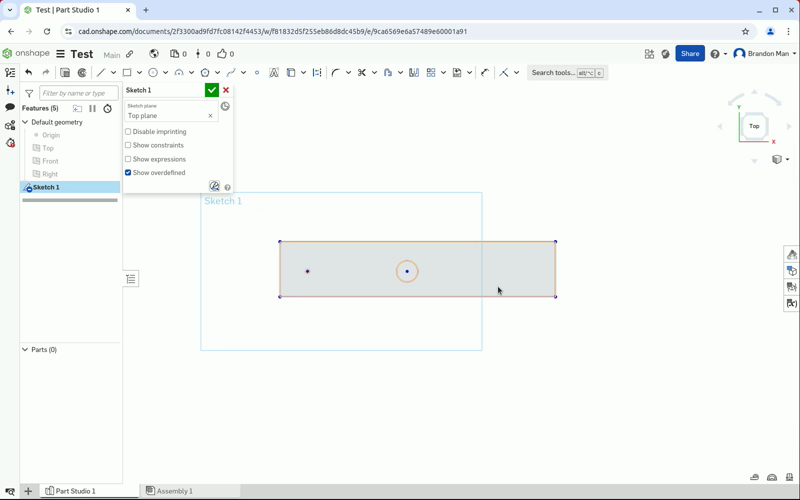
scroll(6)
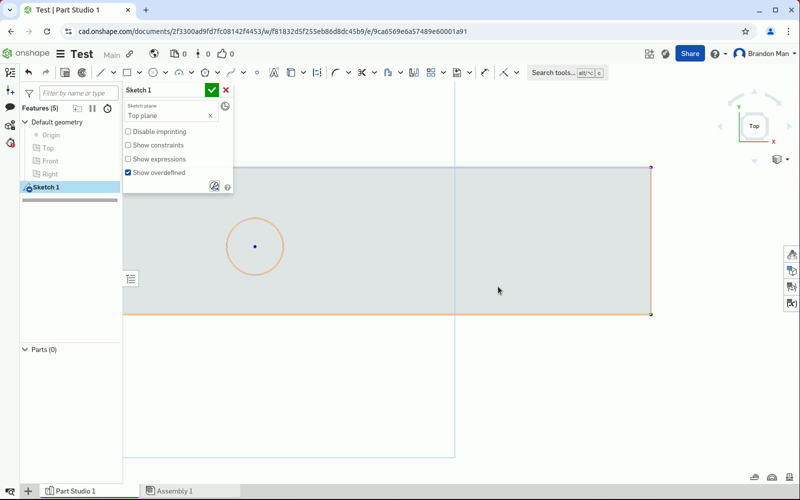
click(498, 286)
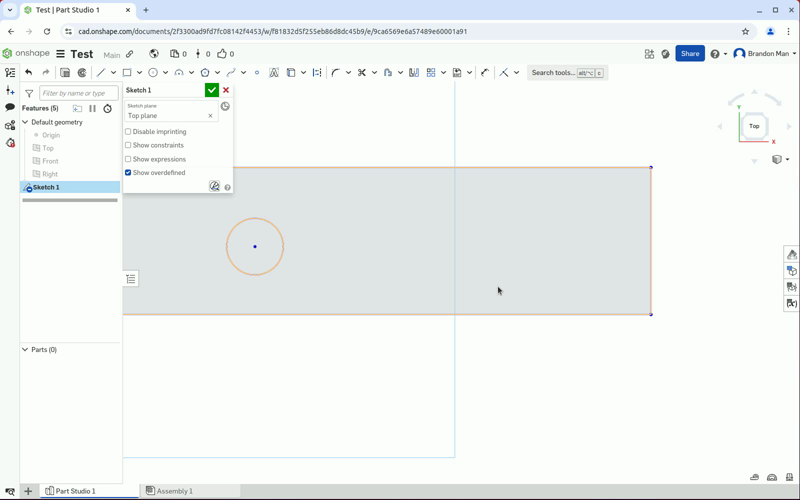
scroll(-6)
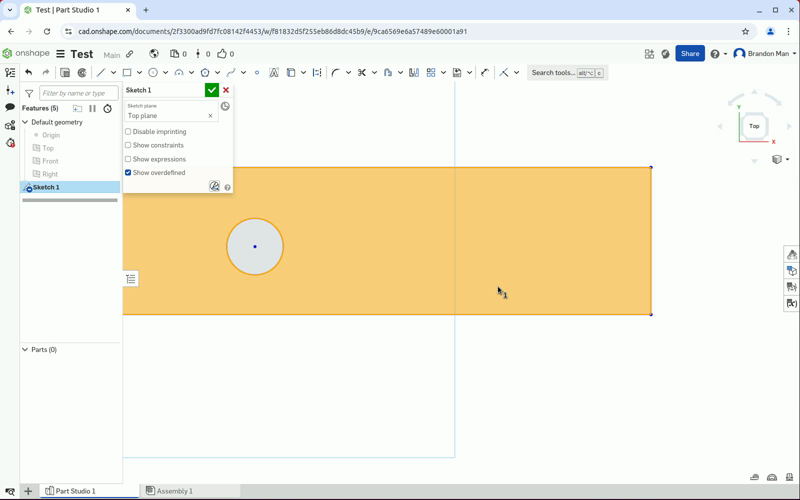
scroll(-6)
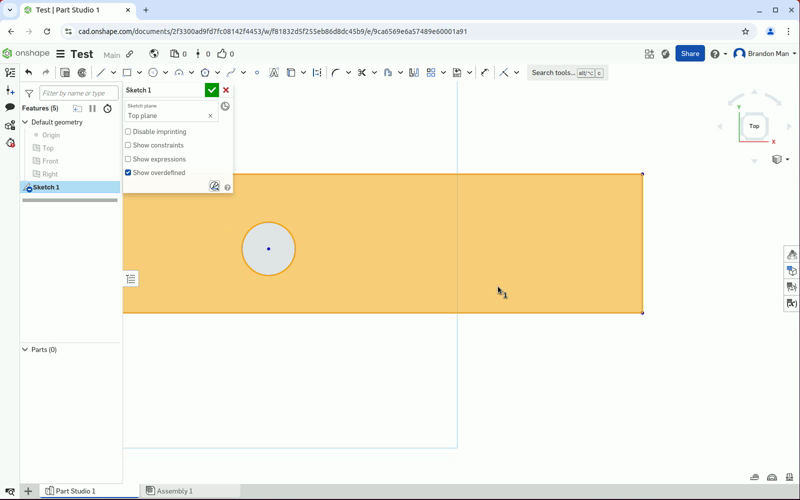
scroll(-6)
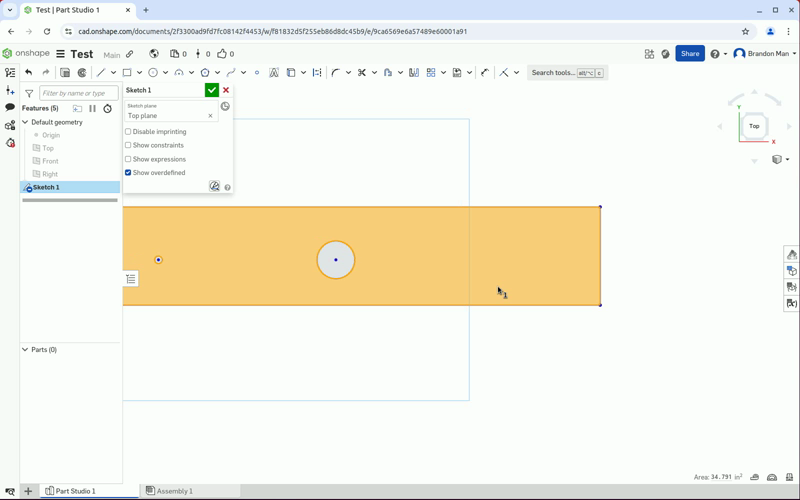
scroll(-6)
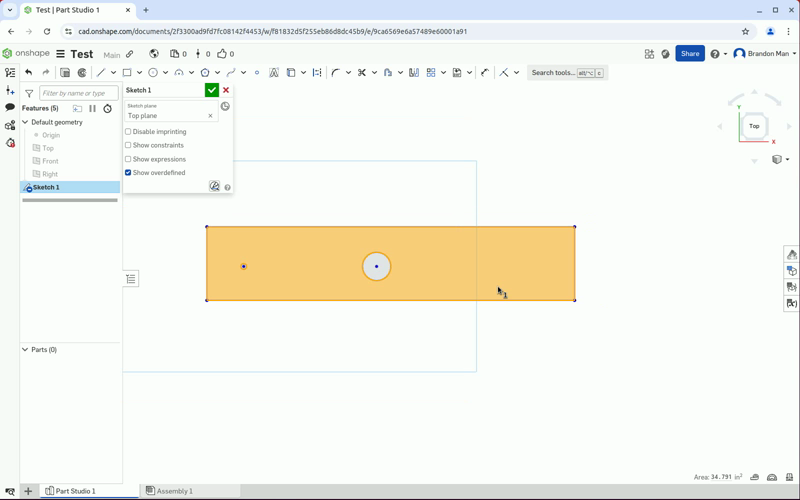
scroll(-6)
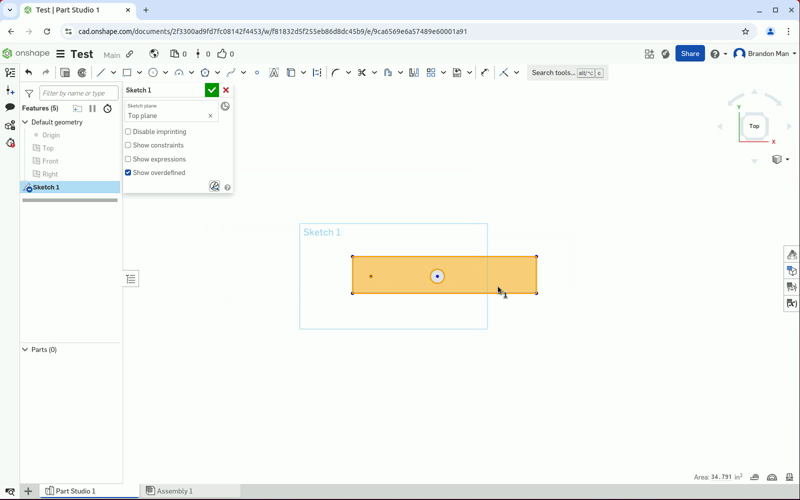
scroll(-6)
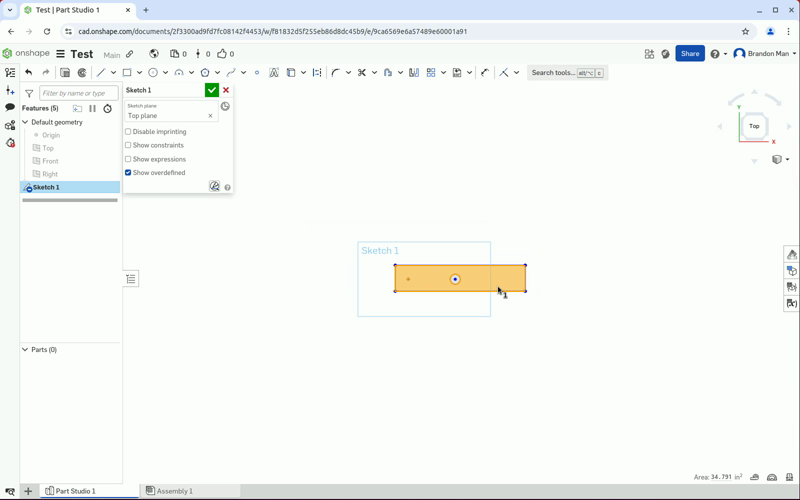
scroll(-6)
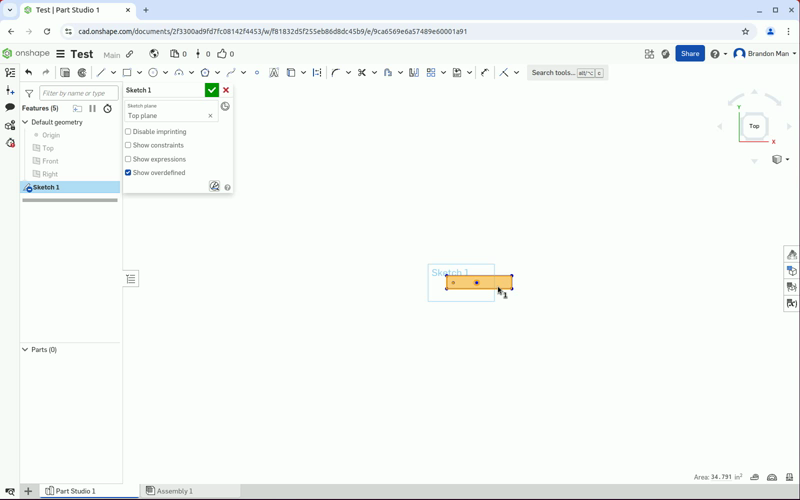
mouse_move(73, 352)
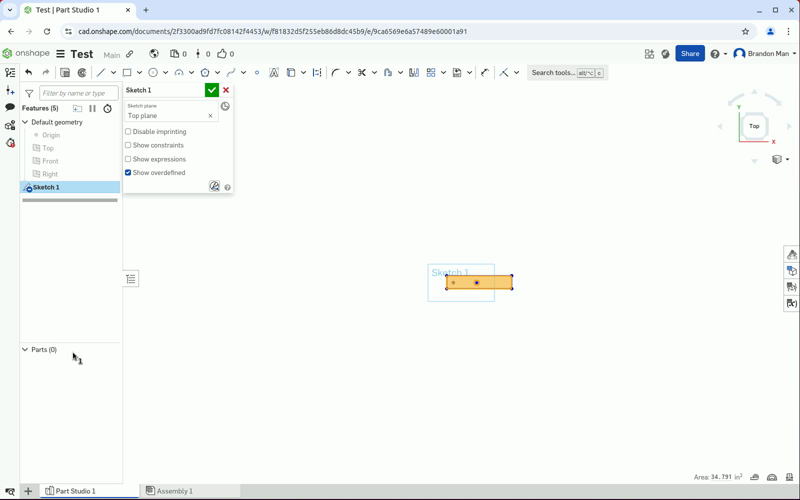
key(shift+y)
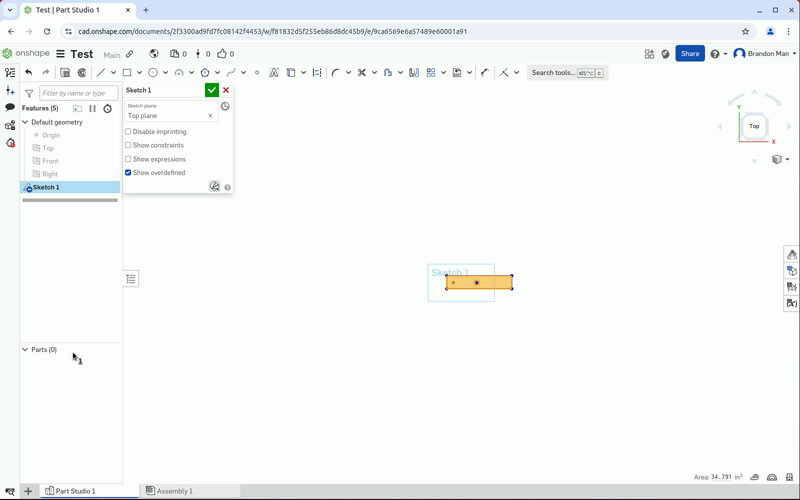
key(shift+e)
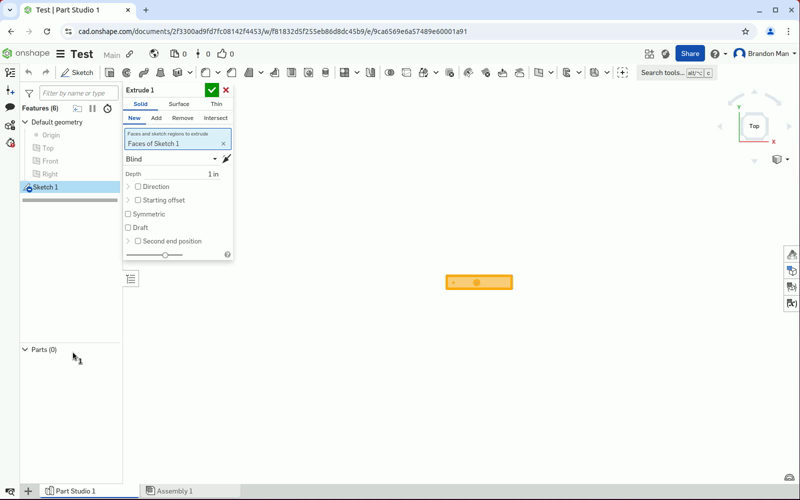
mouse_move(143, 106)
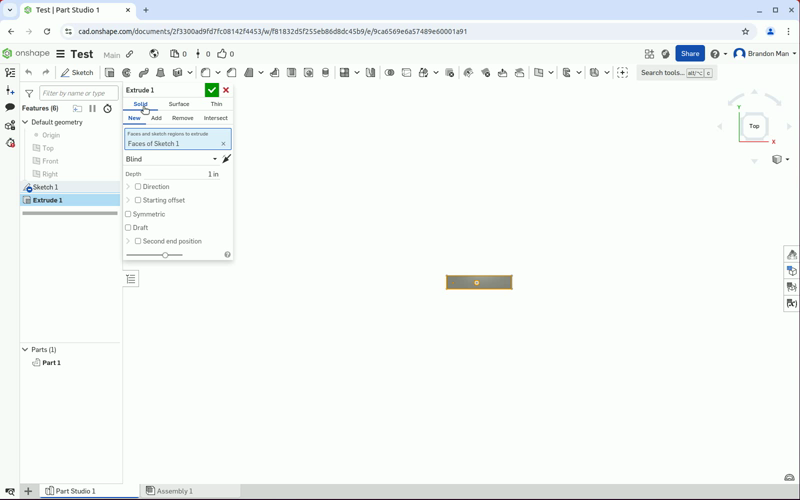
click(143, 106)
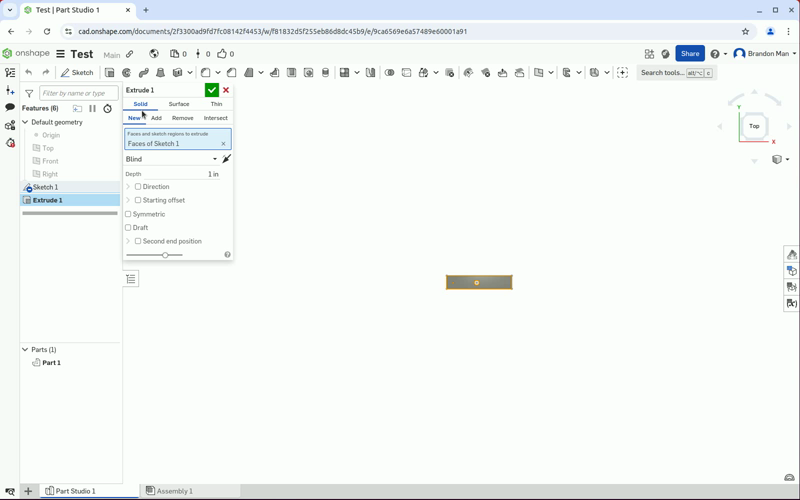
mouse_move(137, 120)
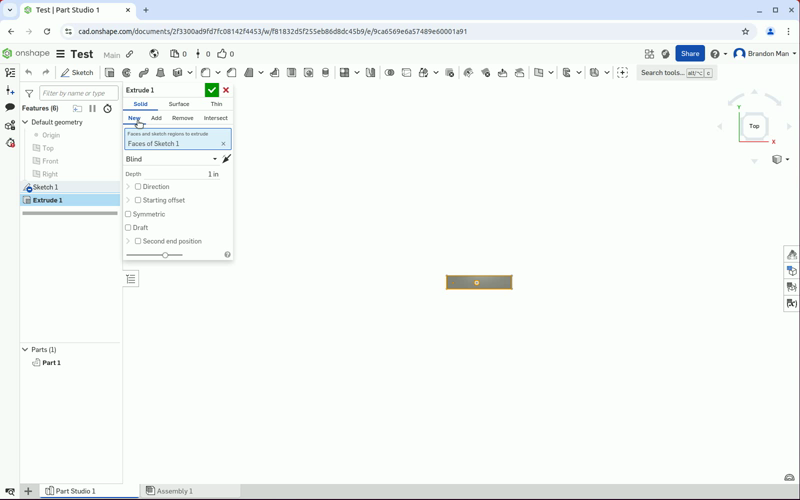
click(137, 120)
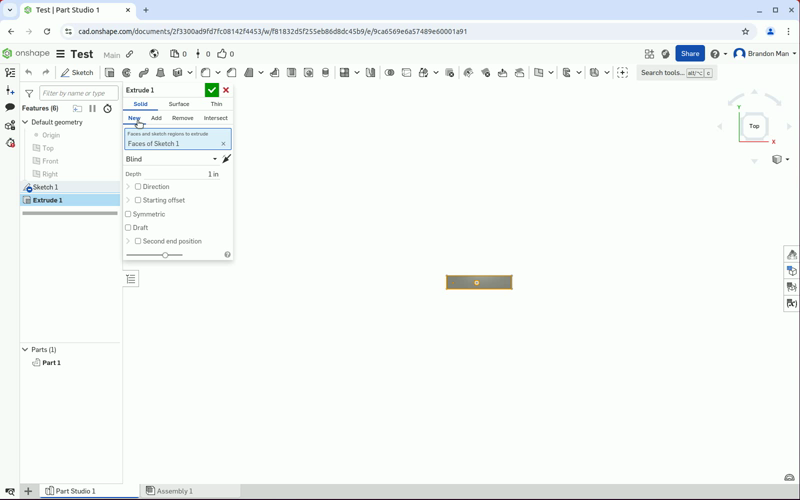
key(tab, 4)
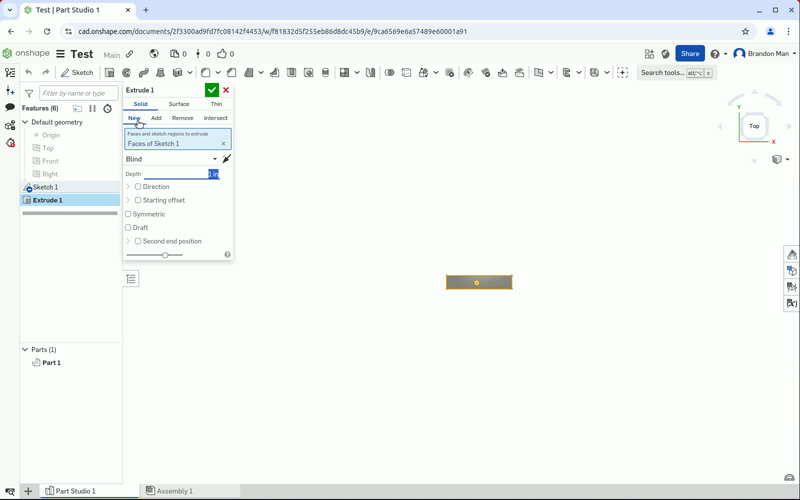
text(0.481)
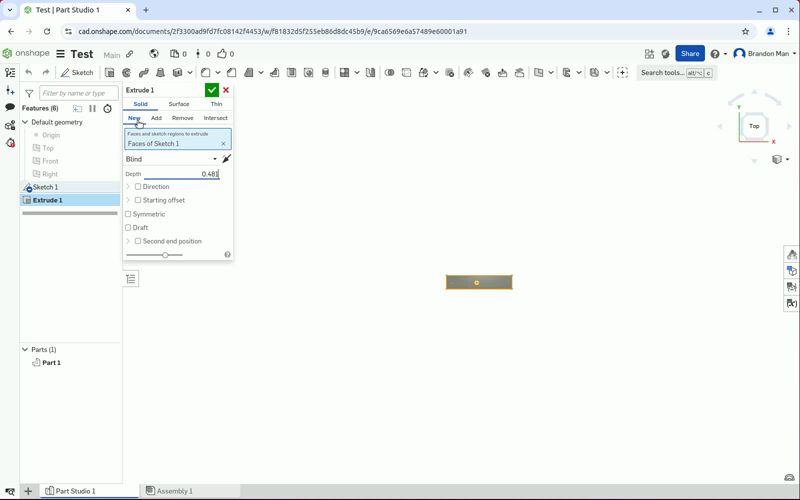
key(enter)
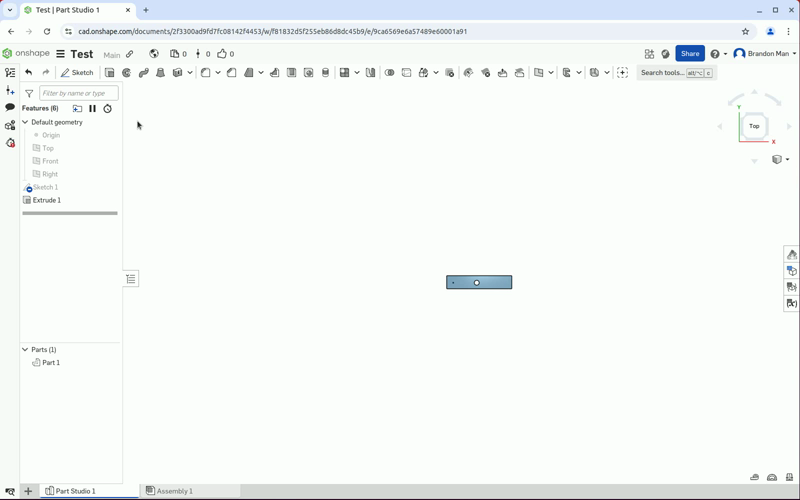
key(shift+h)
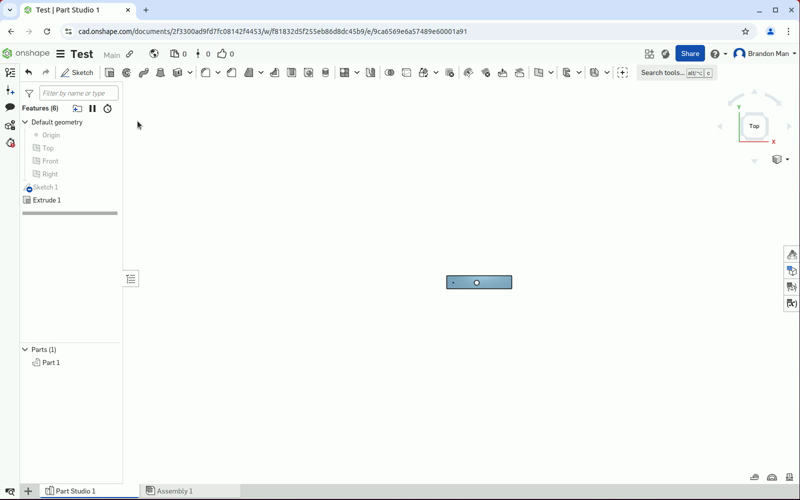
key(shift+h)
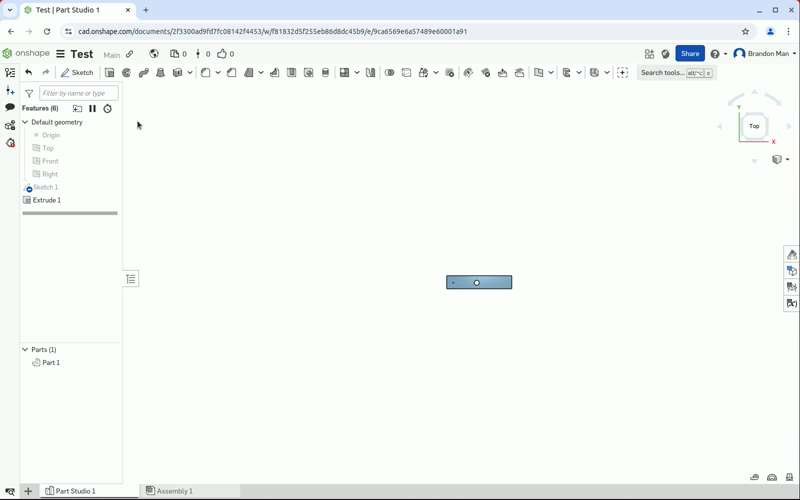
mouse_move(73, 189)
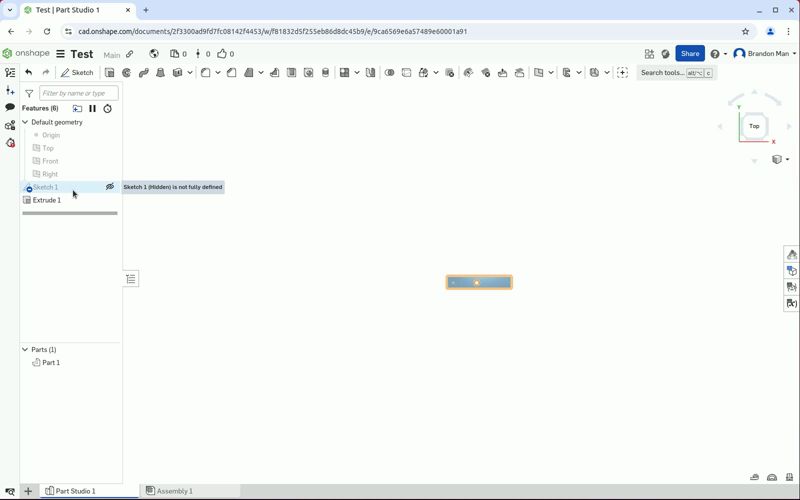
click(73, 189)
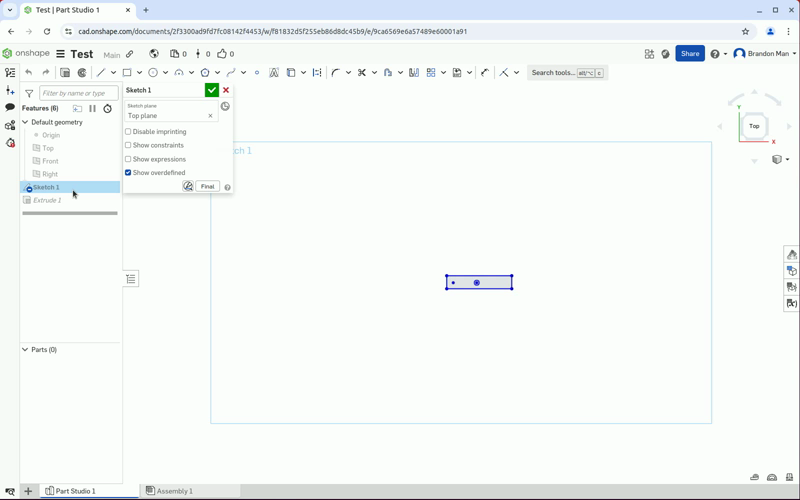
mouse_move(229, 92)
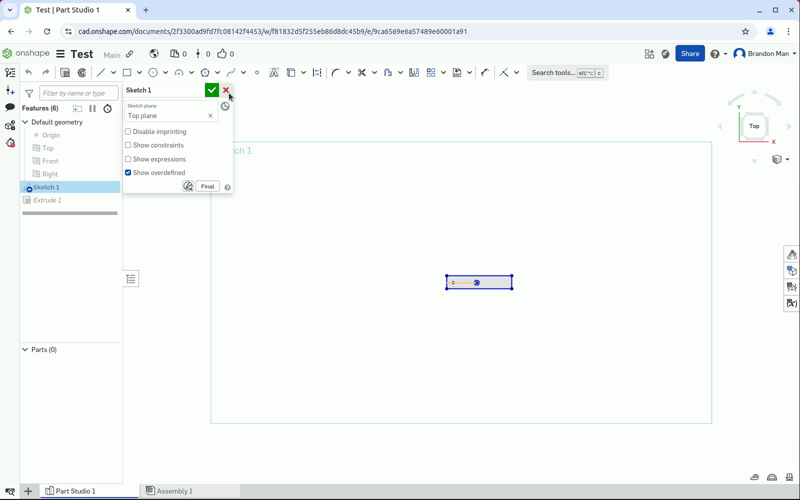
click(229, 92)
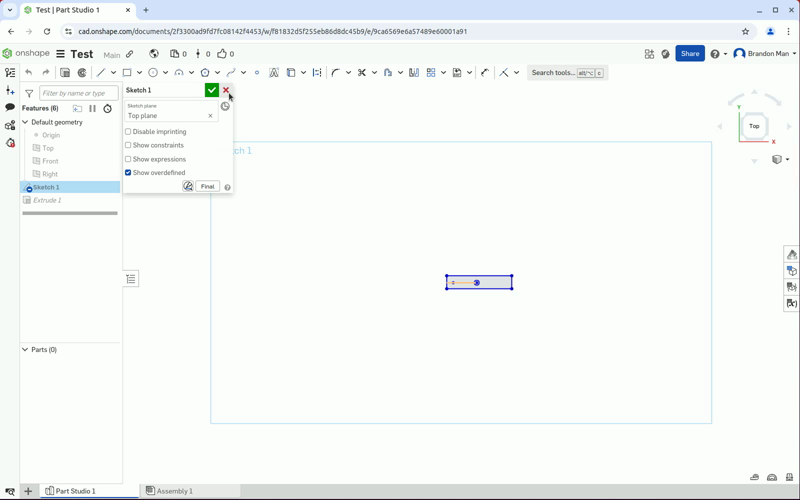
key(shift+s)
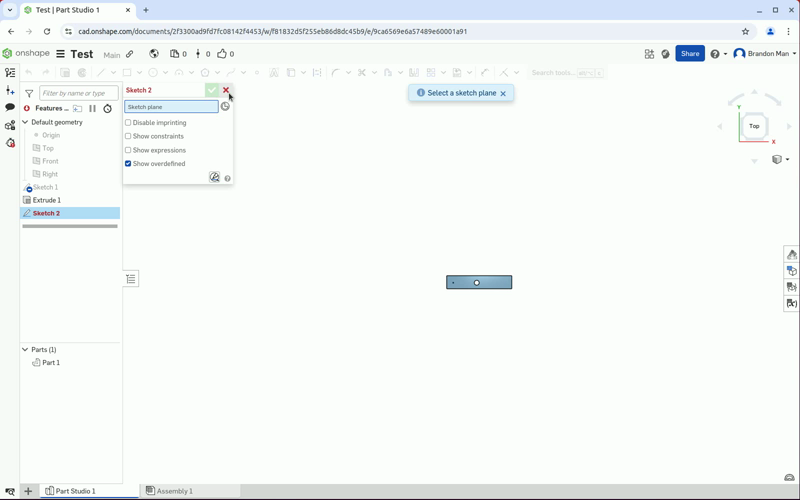
mouse_move(73, 150)
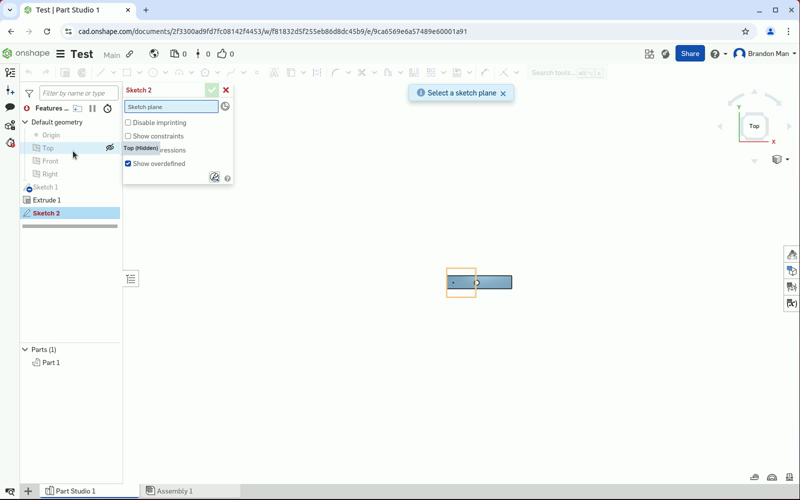
click(73, 150)
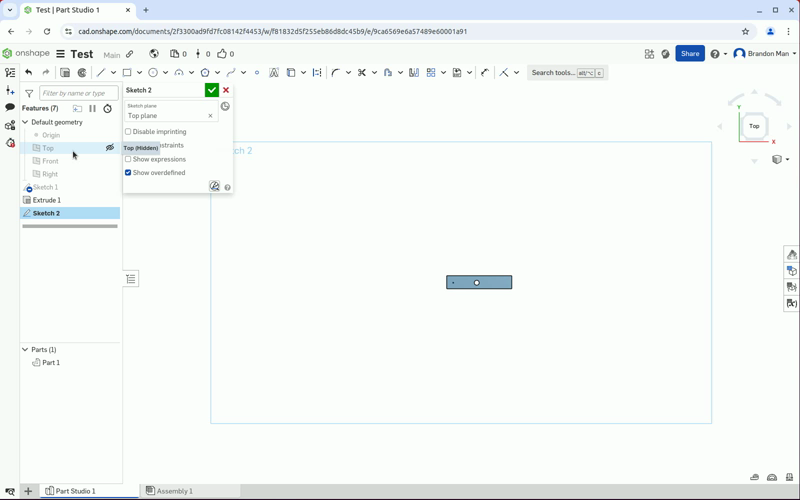
mouse_move(73, 352)
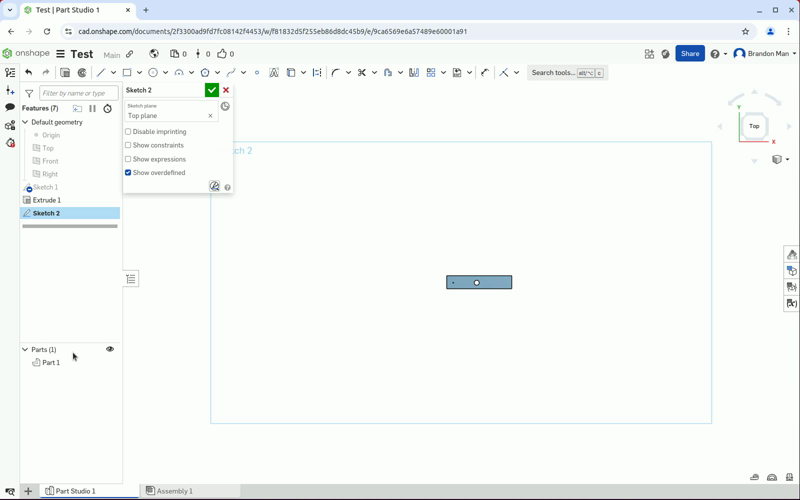
key(y)
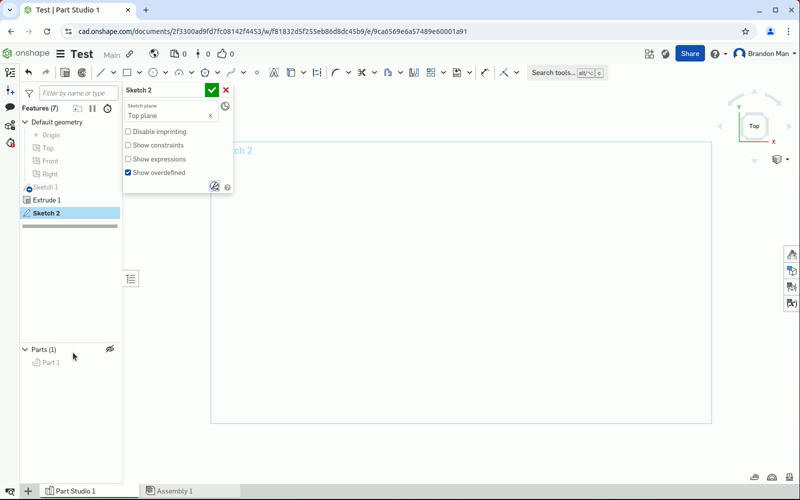
key(l)
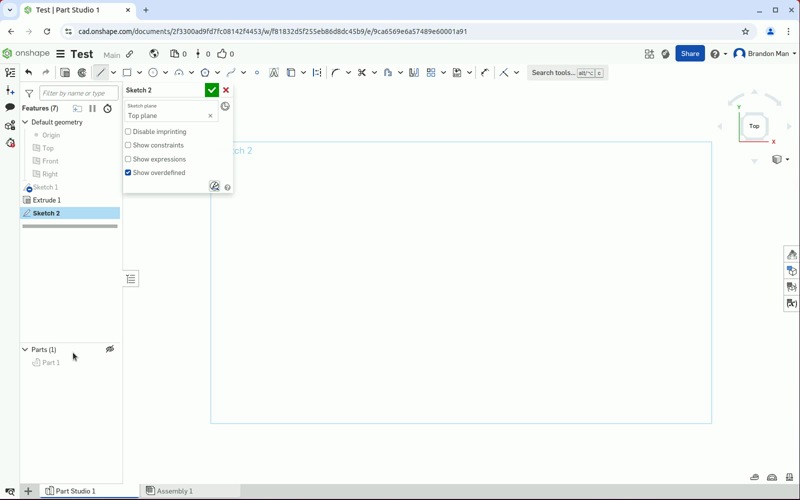
key_down(shift)
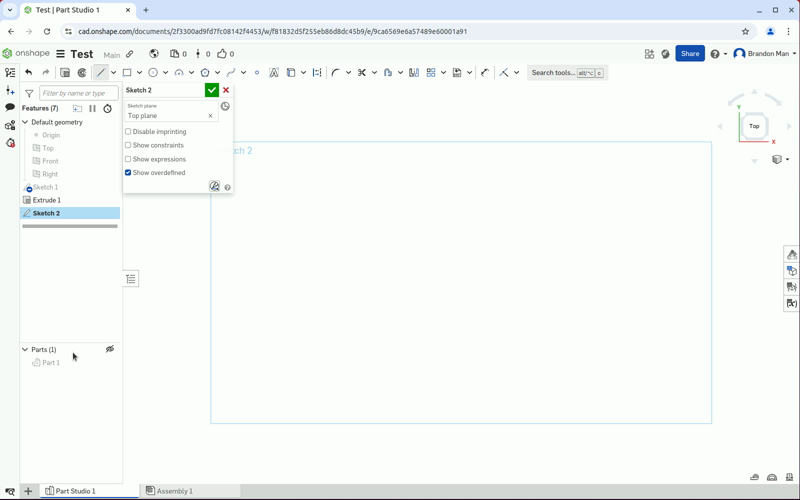
mouse_move(445, 288)
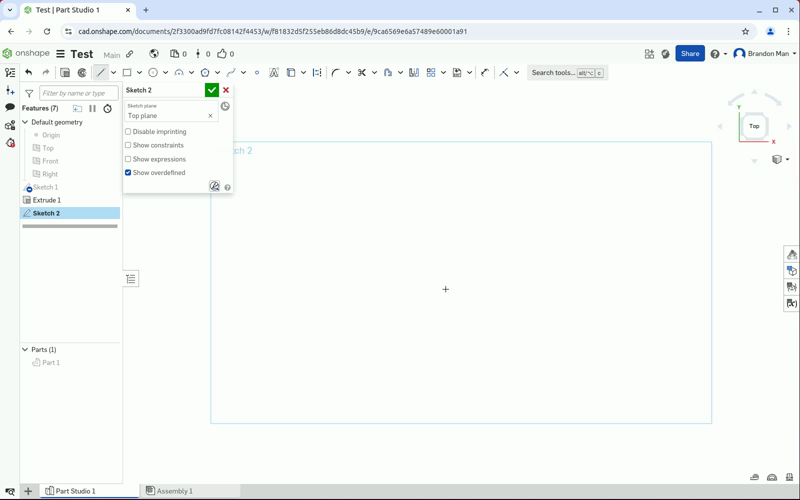
click(445, 288)
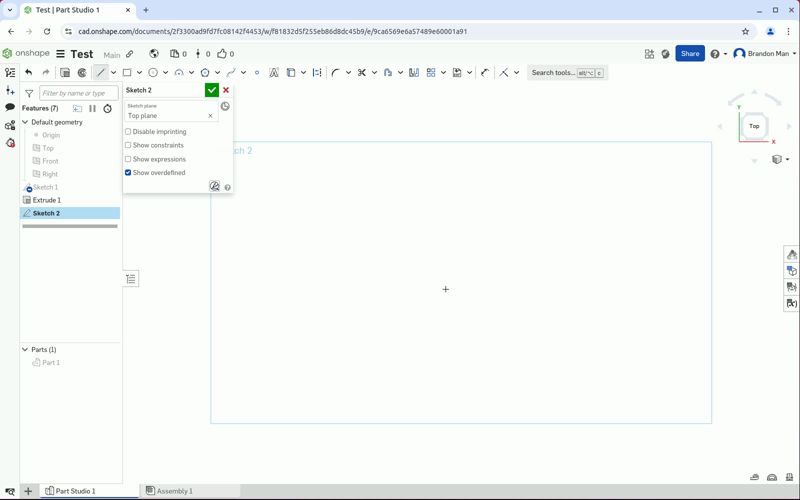
key_up(shift)
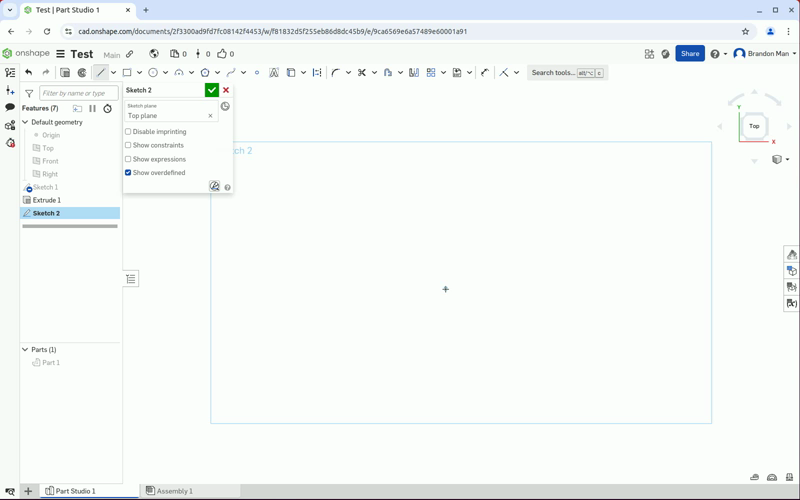
key_down(shift)
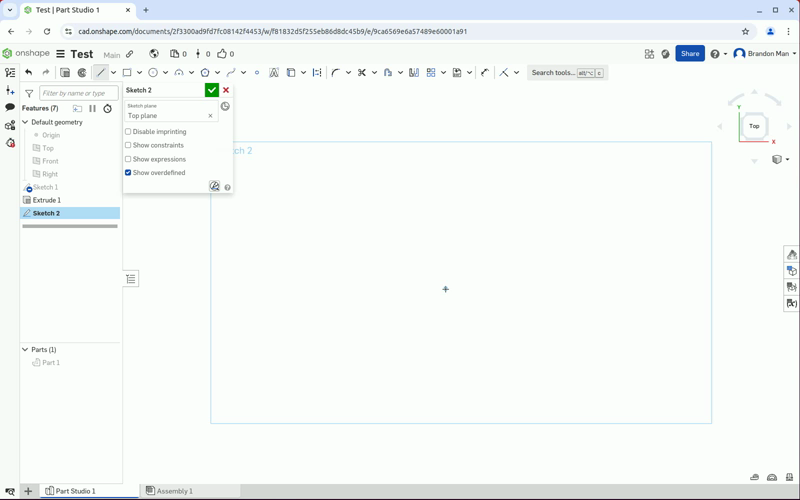
mouse_move(573, 288)
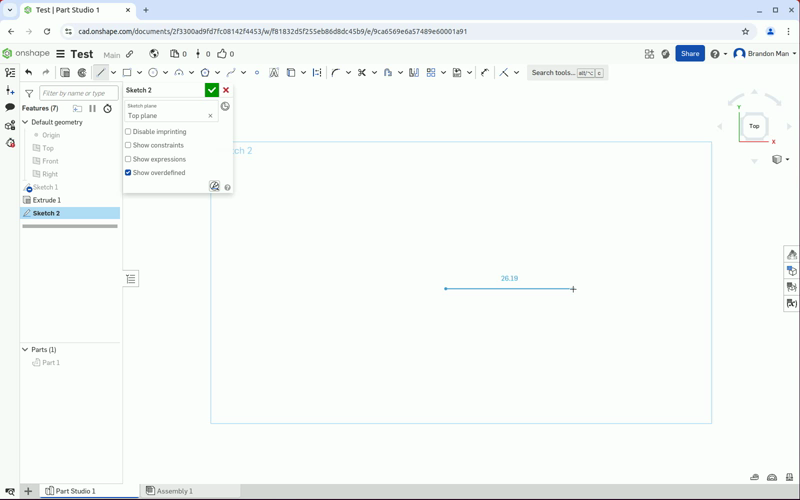
click(573, 288)
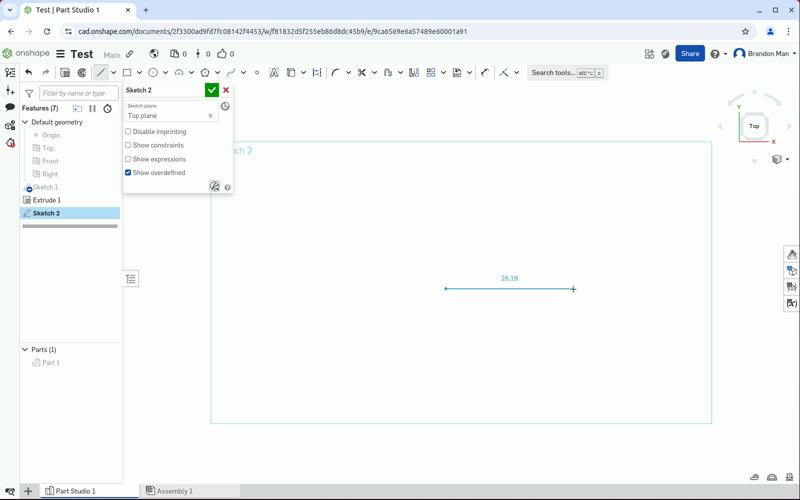
key_up(shift)
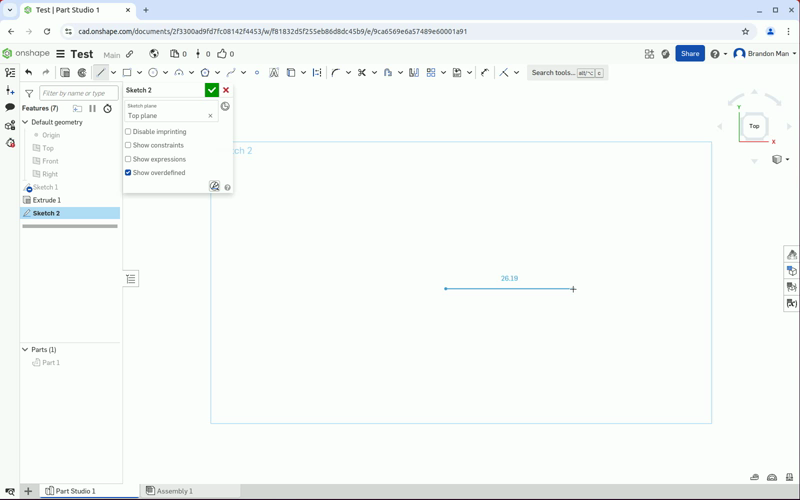
key_down(shift)
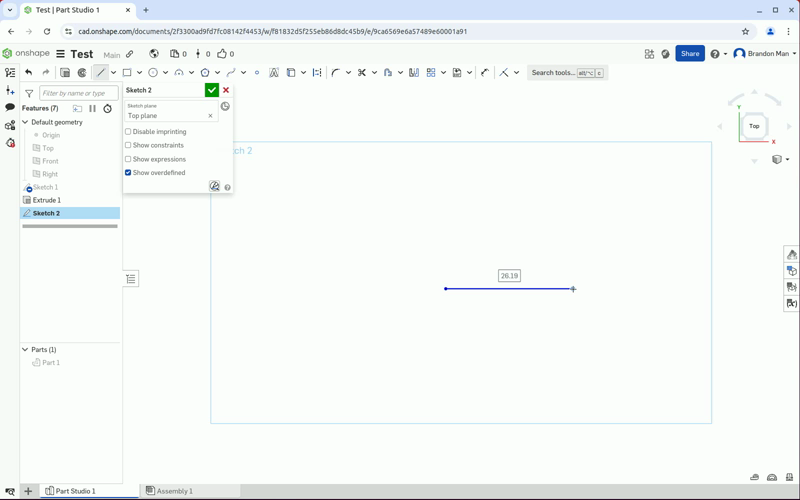
mouse_move(589, 288)
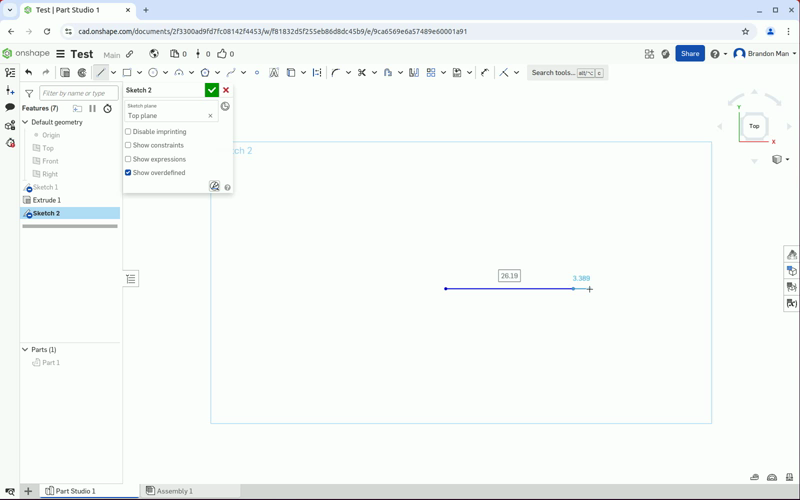
mouse_move(573, 278)
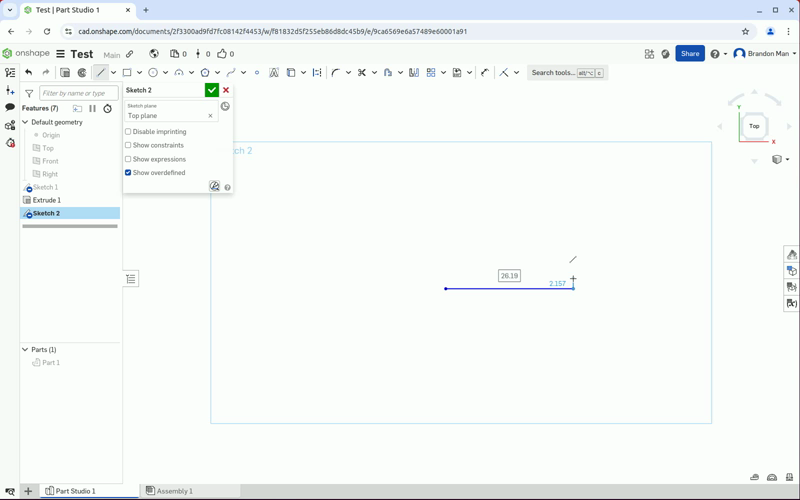
click(573, 278)
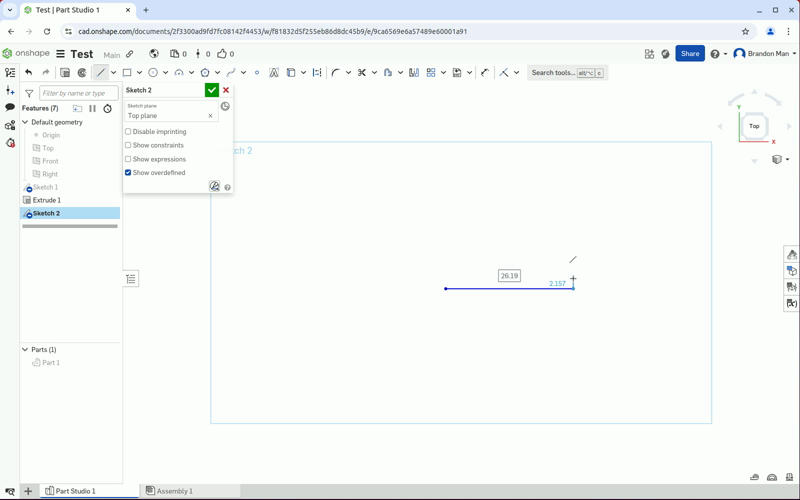
key_up(shift)
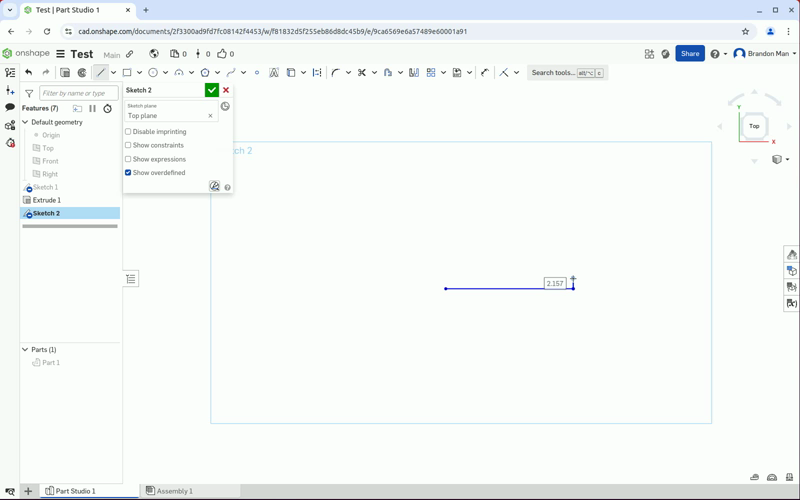
key_down(shift)
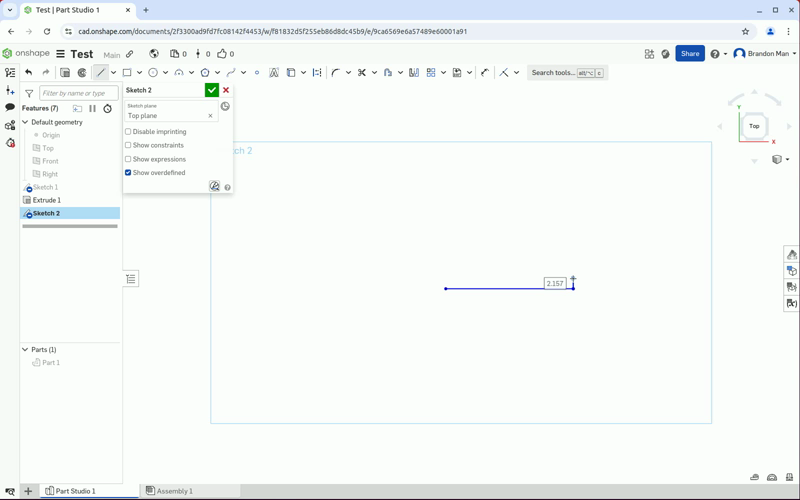
mouse_move(445, 278)
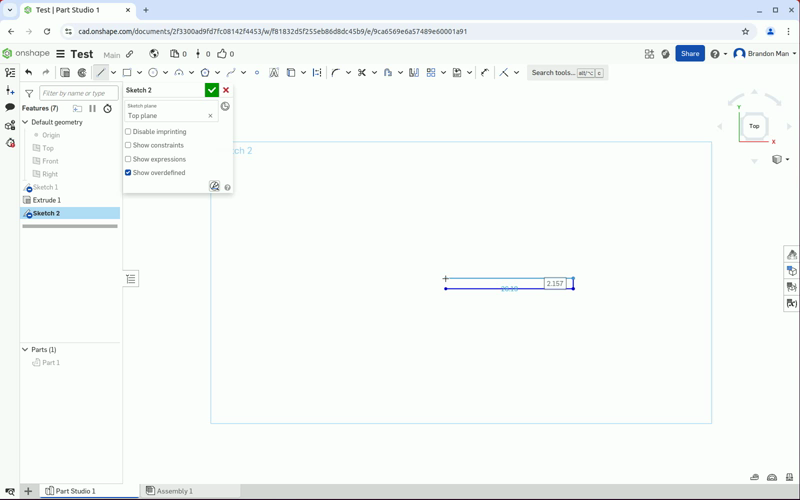
click(445, 278)
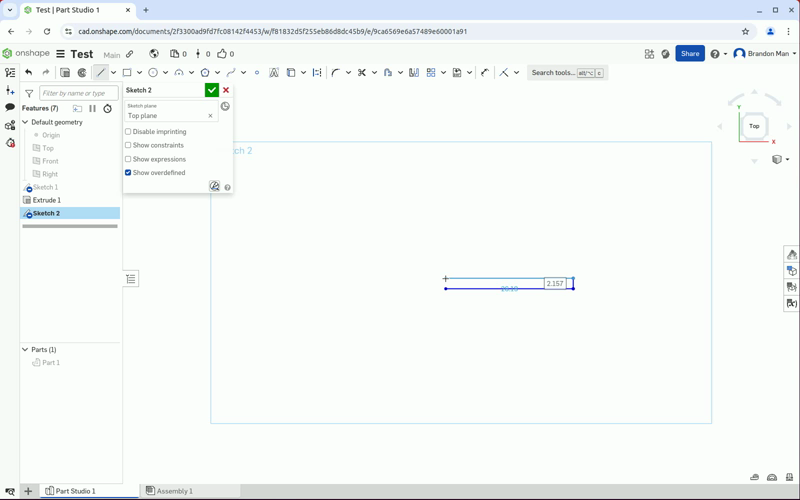
key_up(shift)
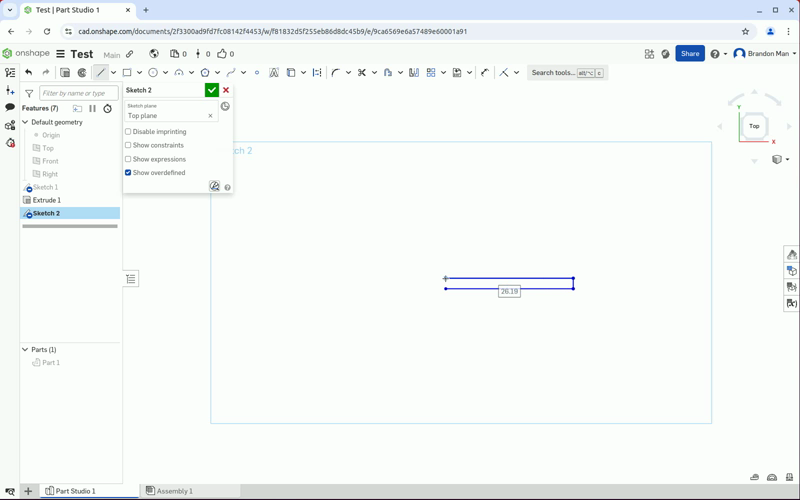
mouse_move(475, 278)
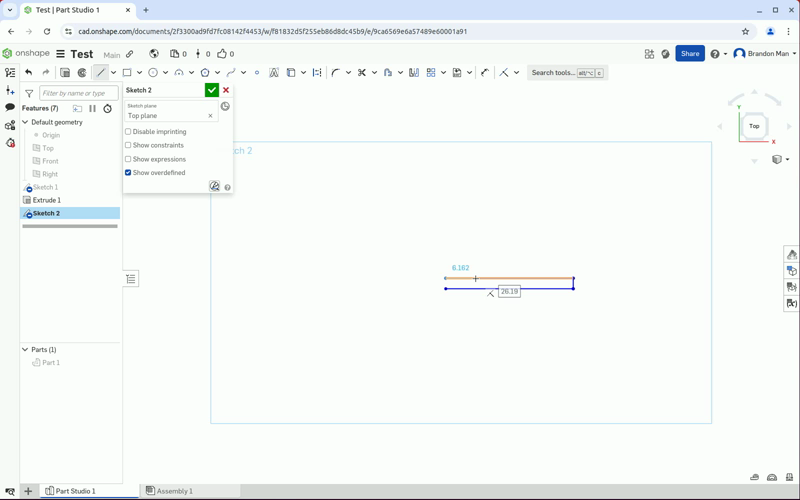
key_down(shift)
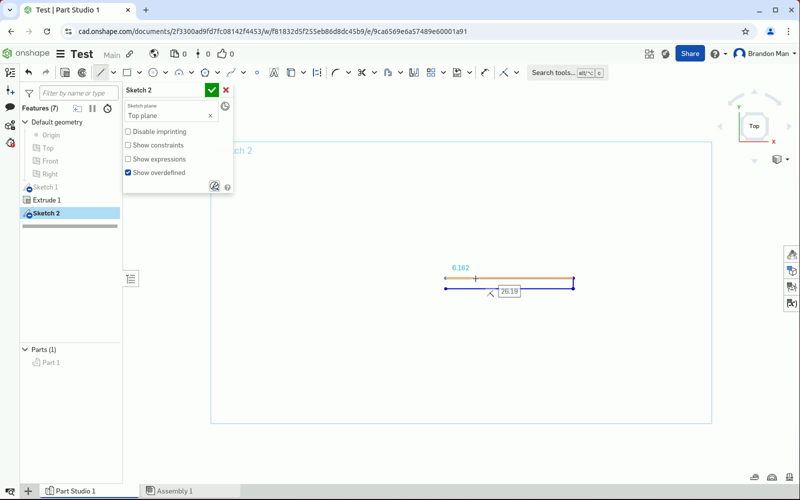
mouse_move(445, 288)
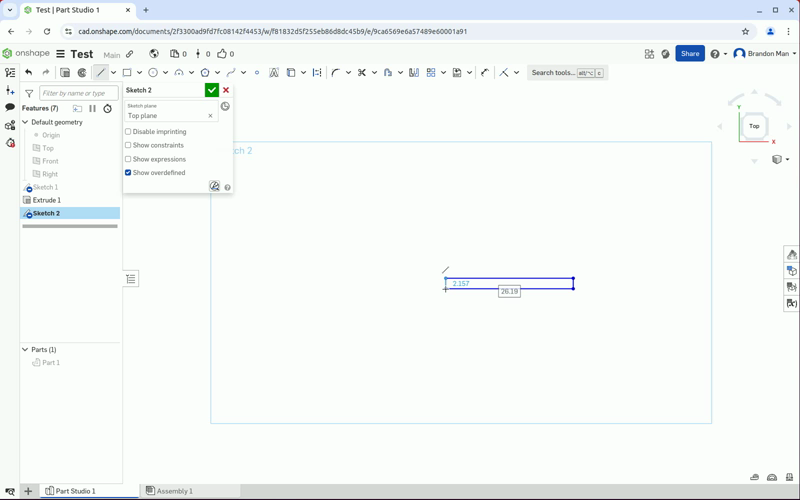
key_up(shift)
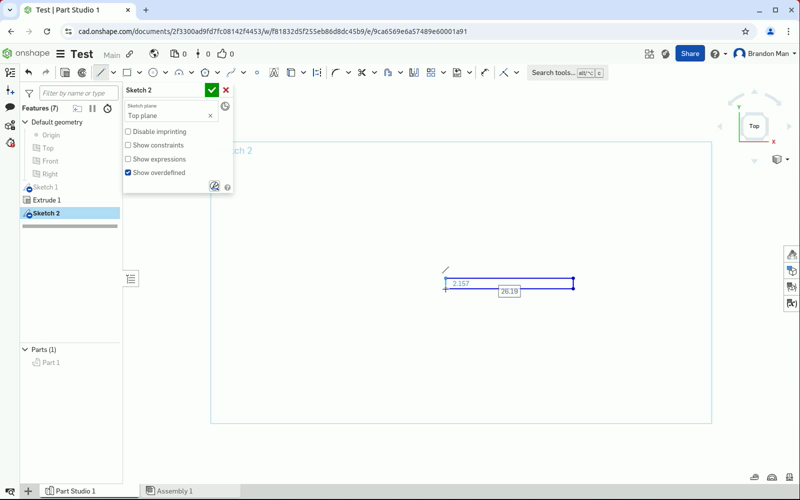
click(445, 288)
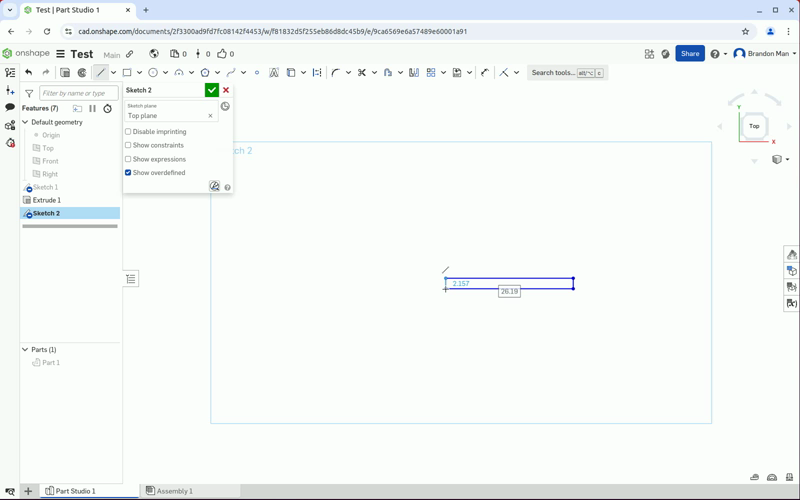
key(esc)
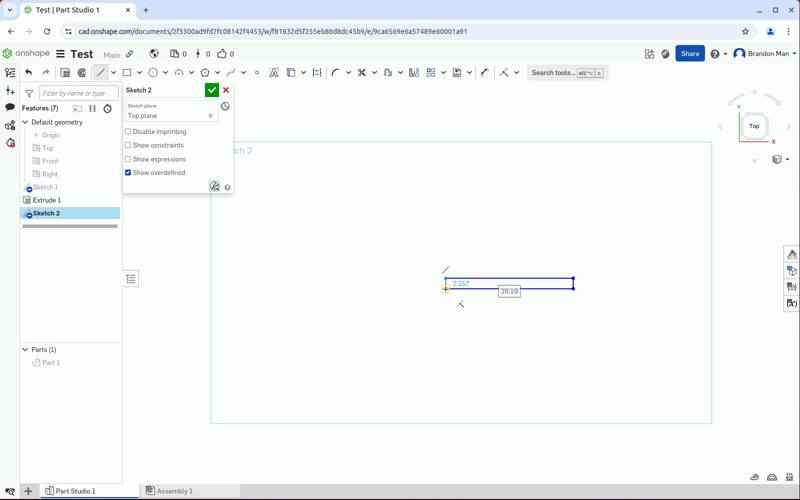
key(c)
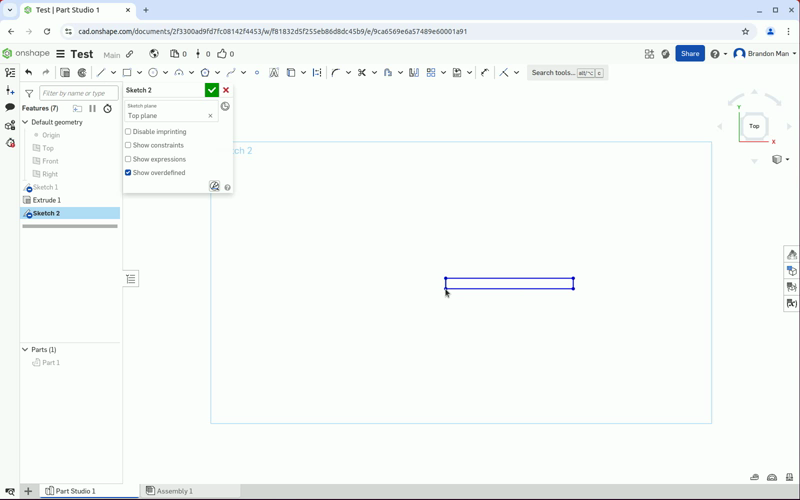
key_down(shift)
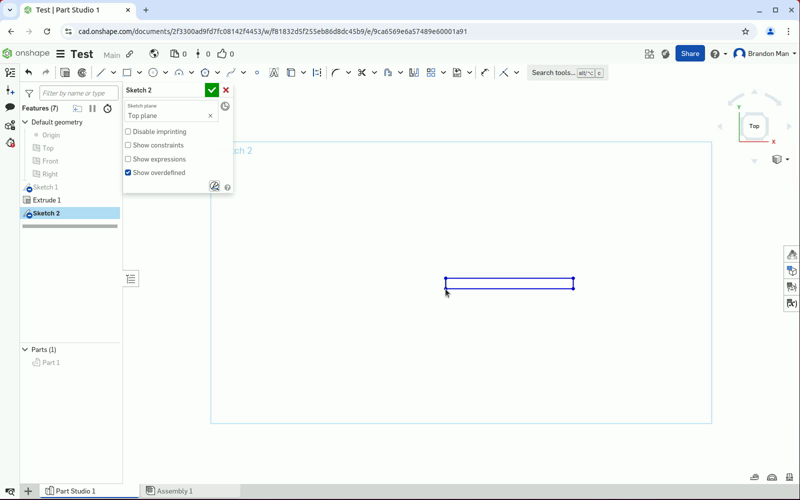
mouse_move(452, 283)
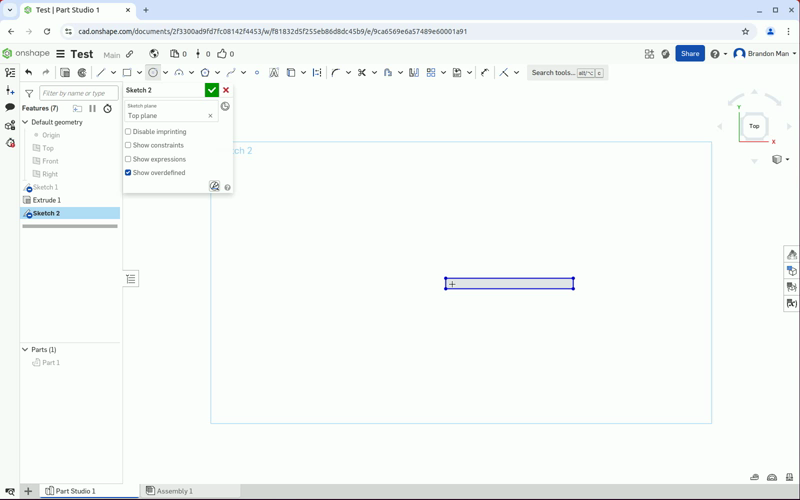
click(452, 283)
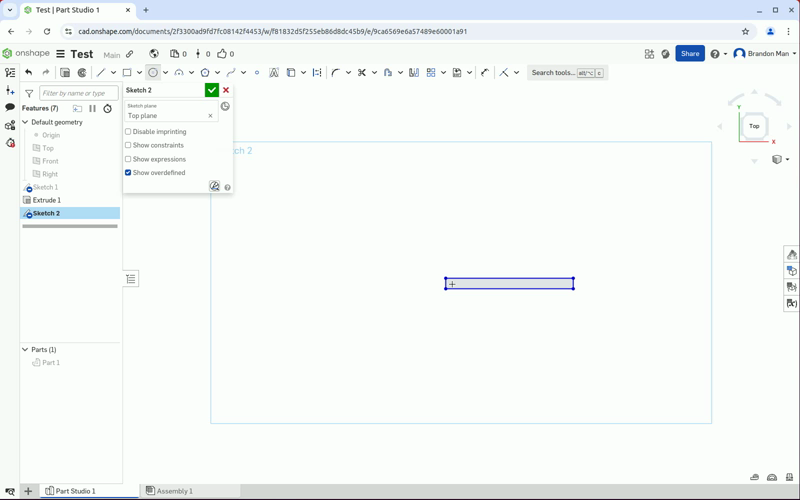
key_up(shift)
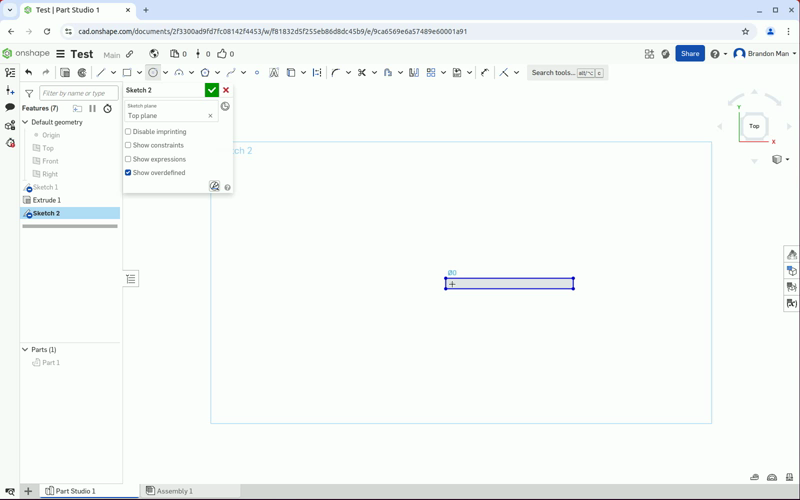
mouse_move(454, 283)
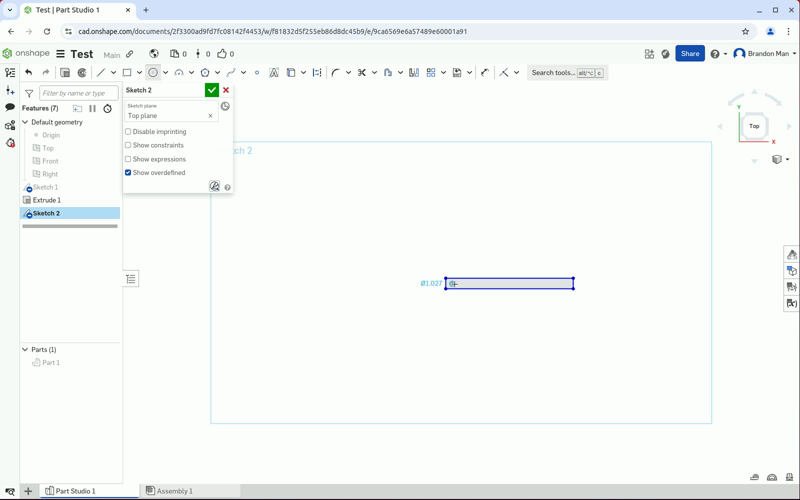
scroll(6)
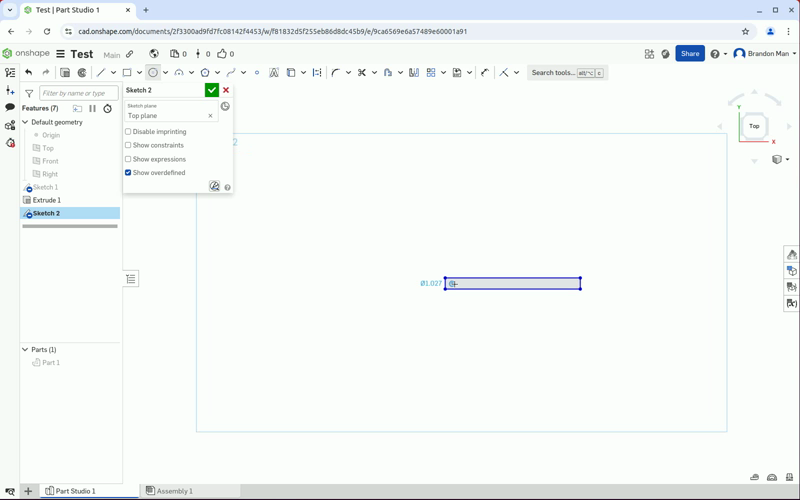
scroll(6)
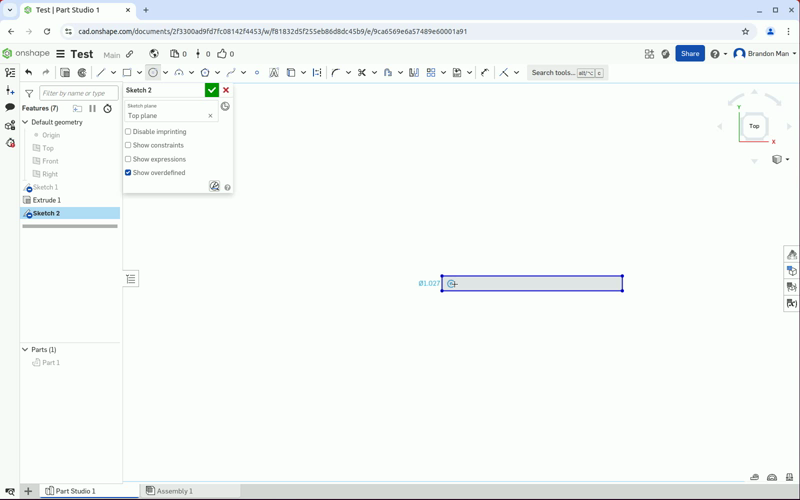
scroll(6)
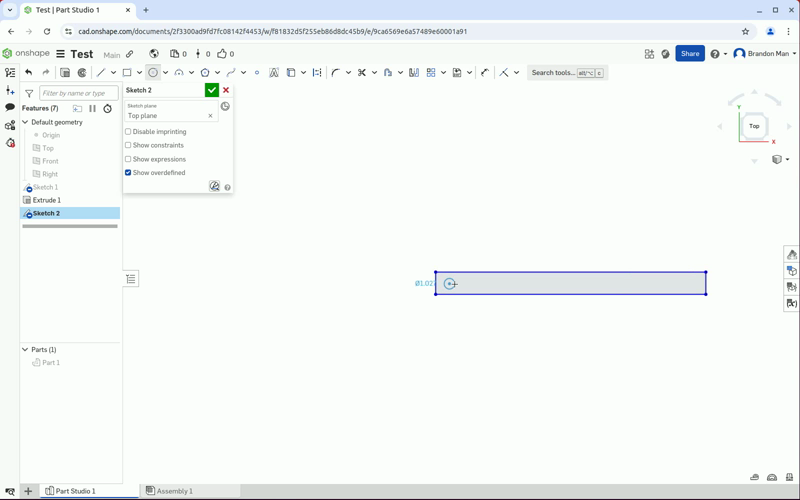
scroll(6)
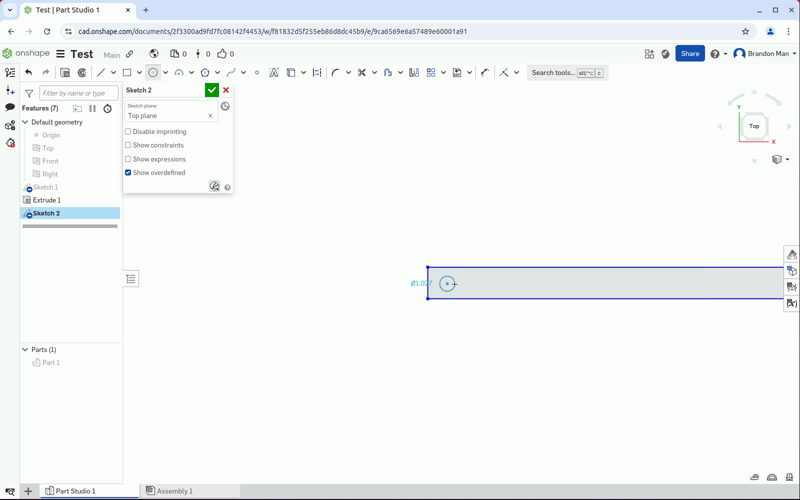
scroll(6)
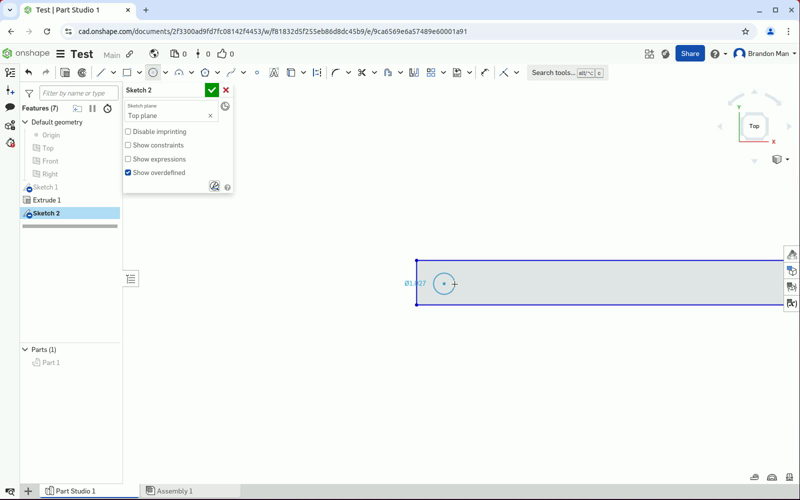
scroll(6)
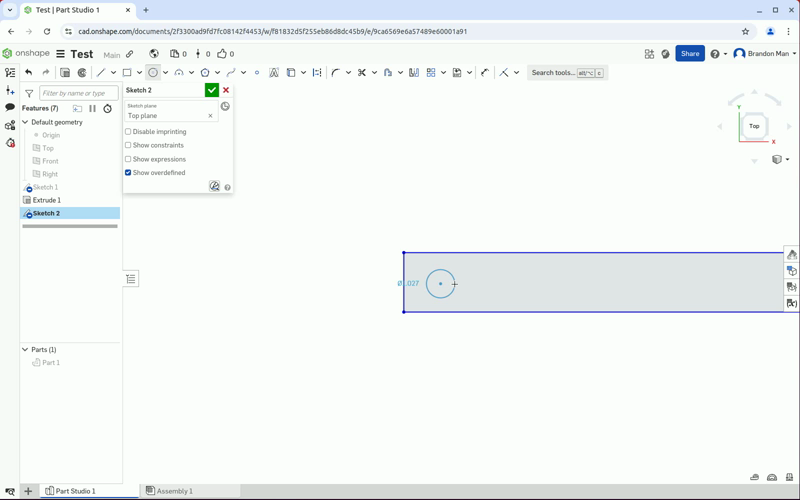
scroll(6)
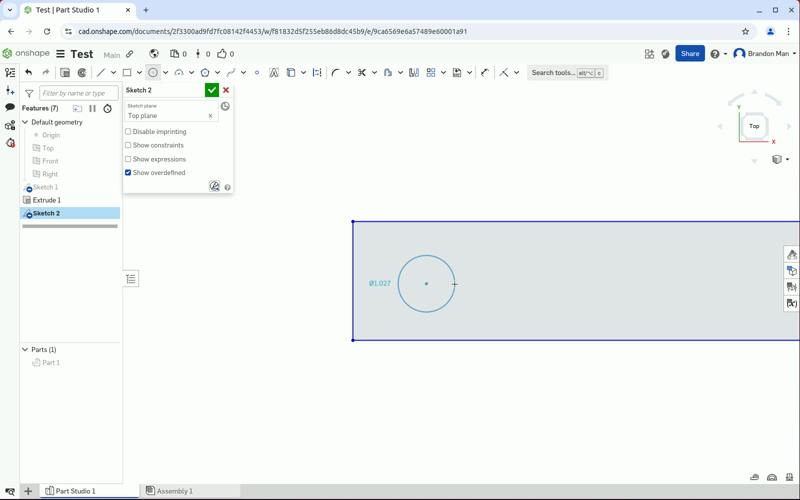
click(454, 283)
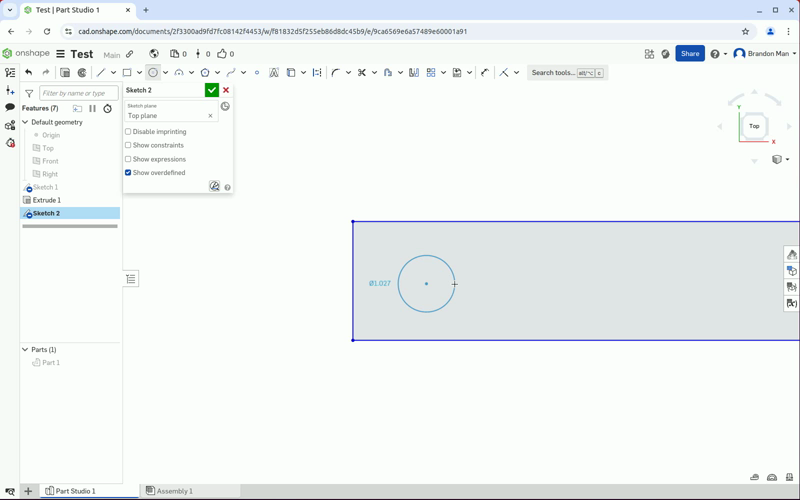
scroll(-6)
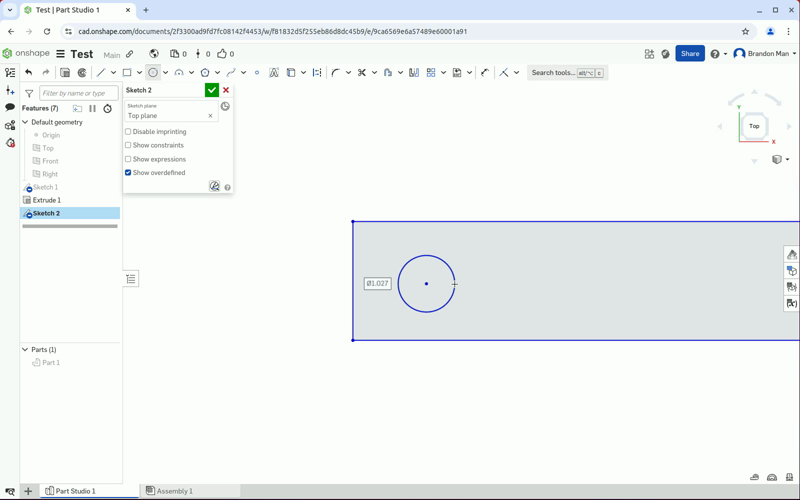
scroll(-6)
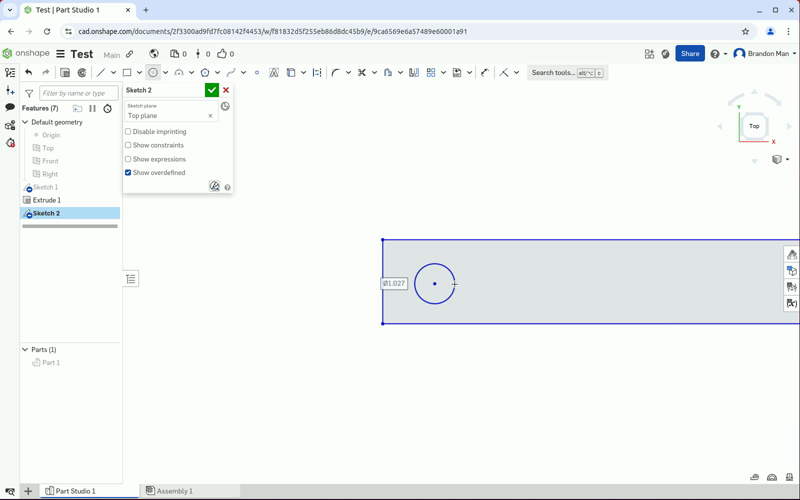
scroll(-6)
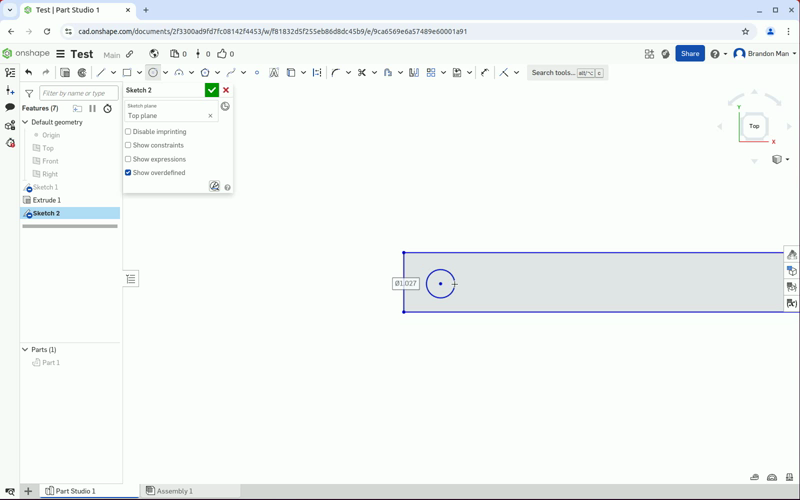
scroll(-6)
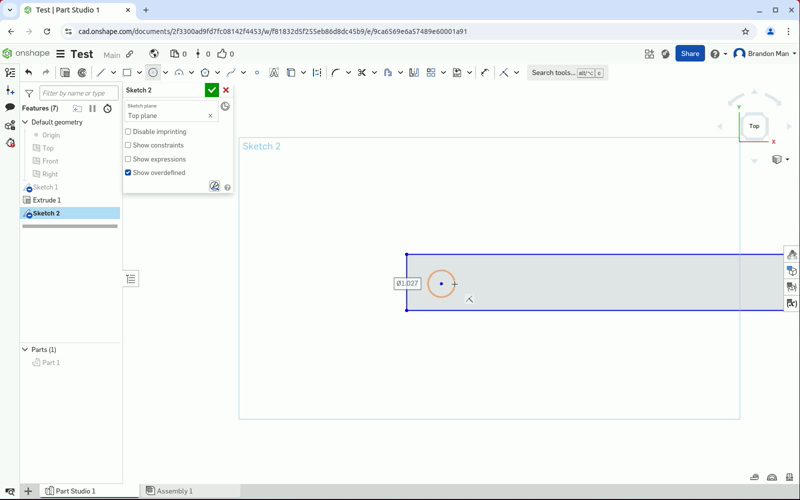
scroll(-6)
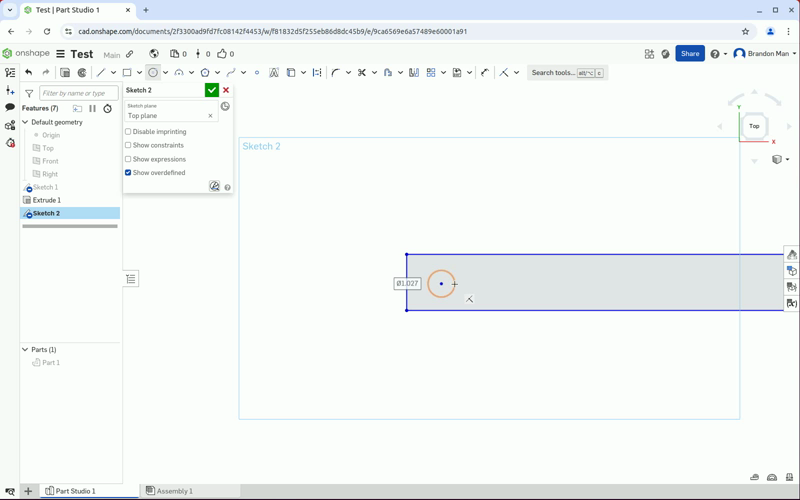
scroll(-6)
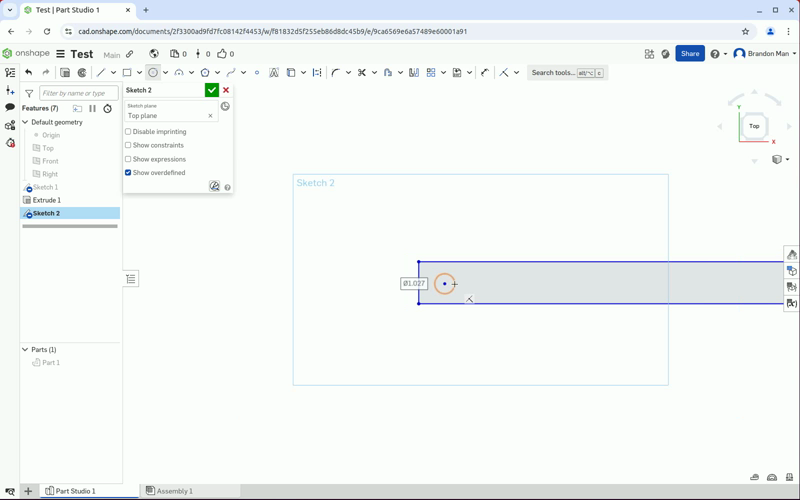
scroll(-6)
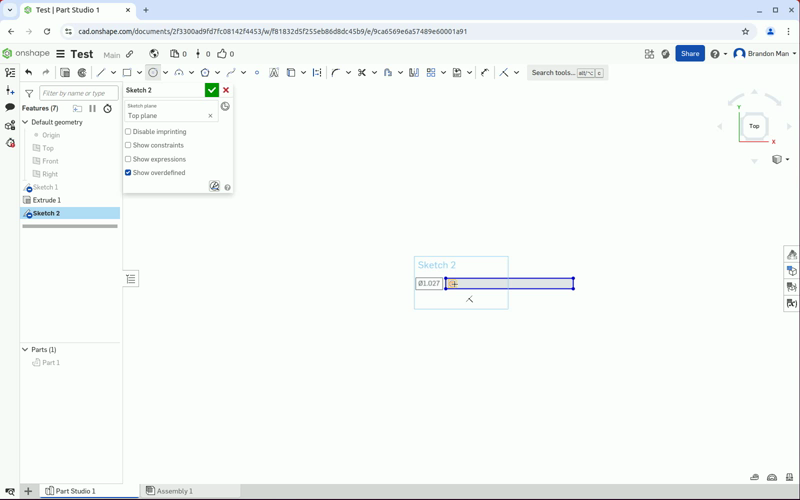
key(esc)
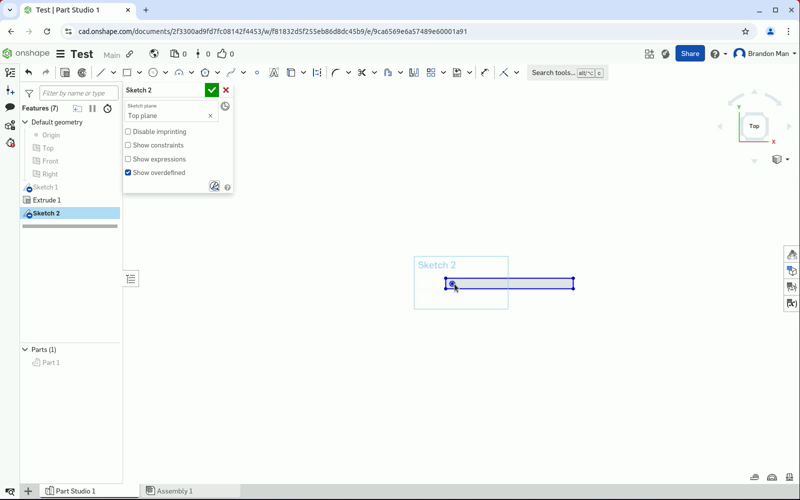
mouse_move(485, 284)
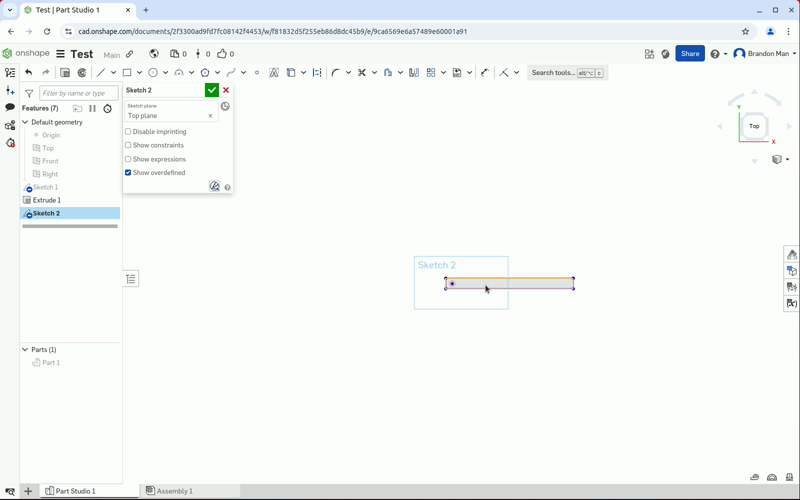
scroll(6)
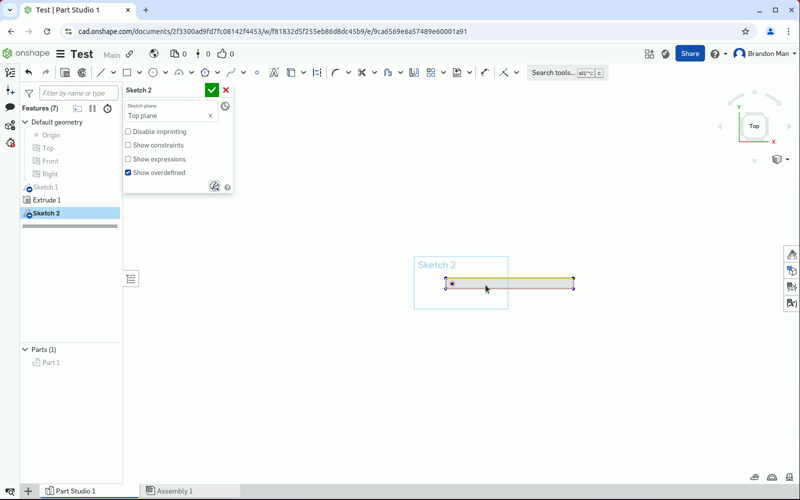
scroll(6)
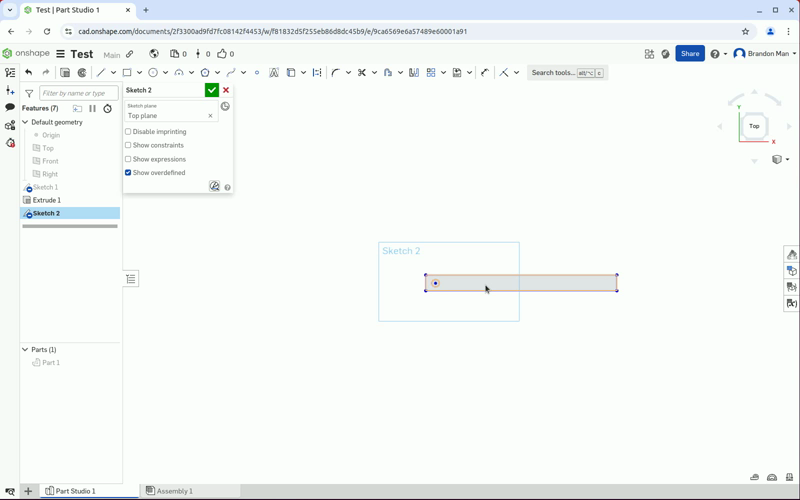
scroll(6)
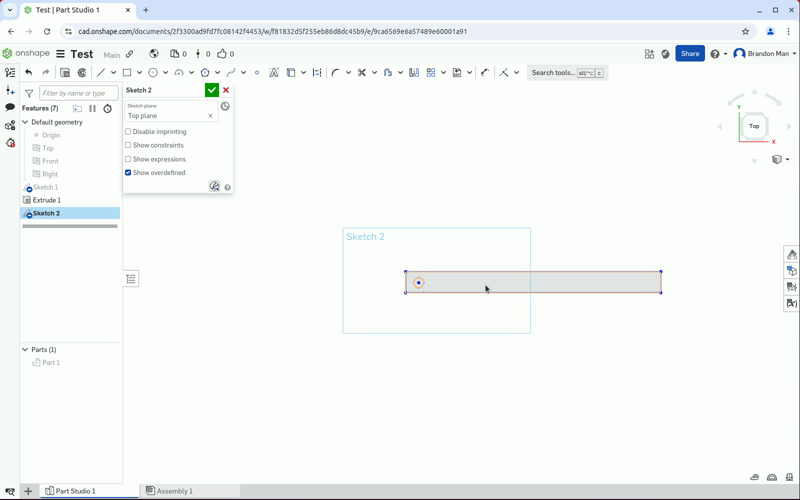
scroll(6)
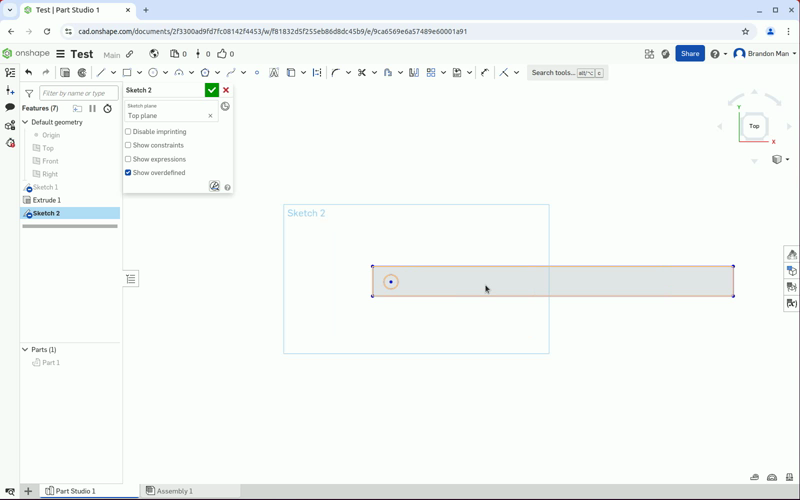
scroll(6)
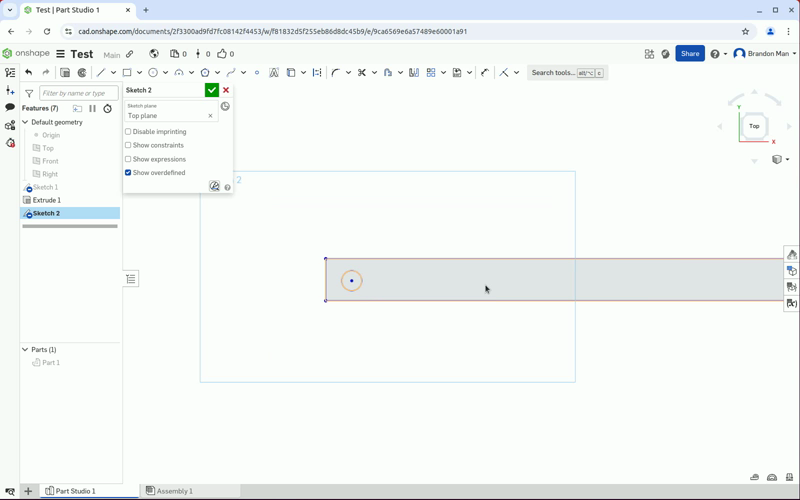
scroll(6)
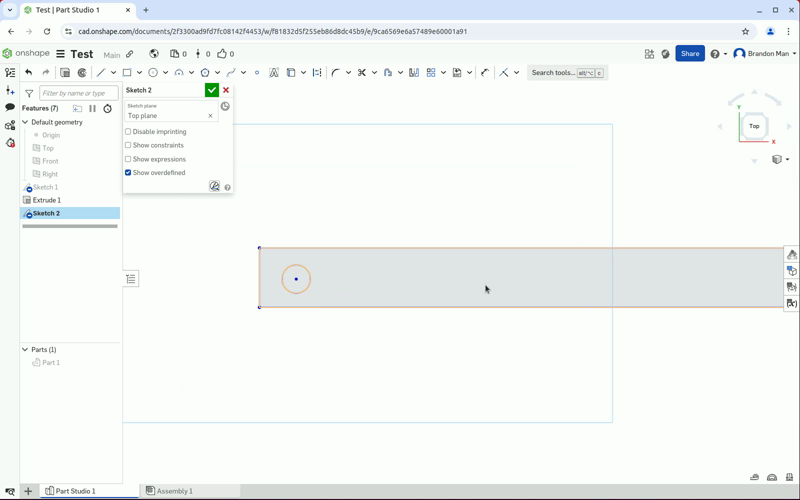
scroll(6)
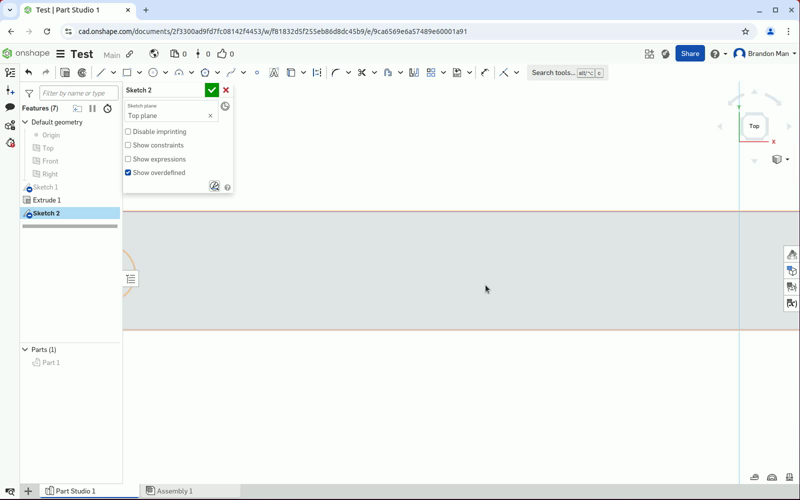
click(485, 284)
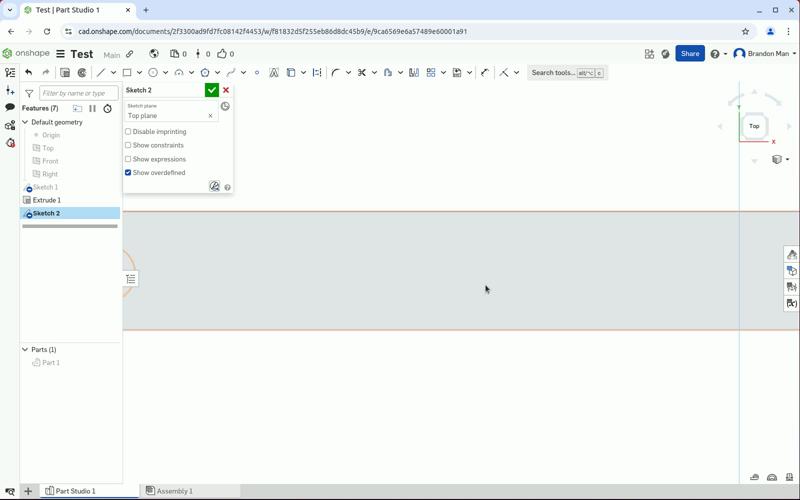
scroll(-6)
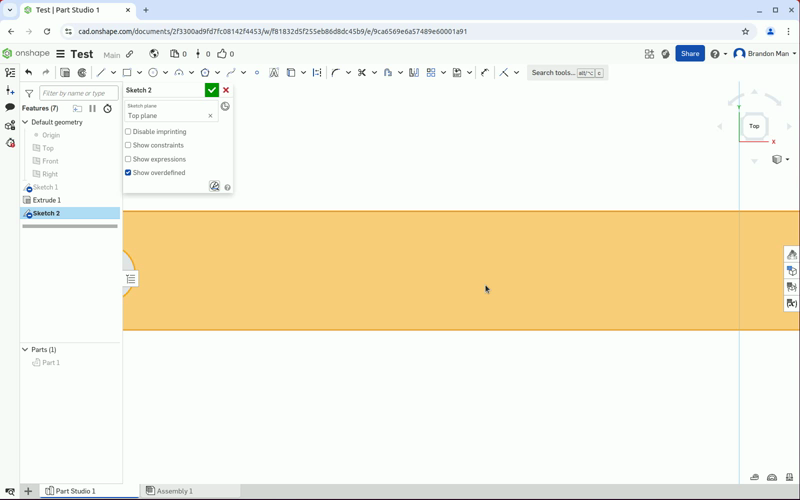
scroll(-6)
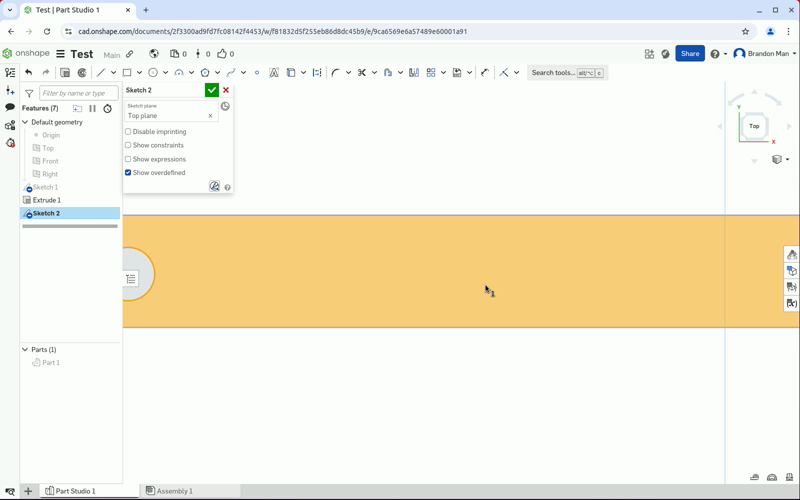
scroll(-6)
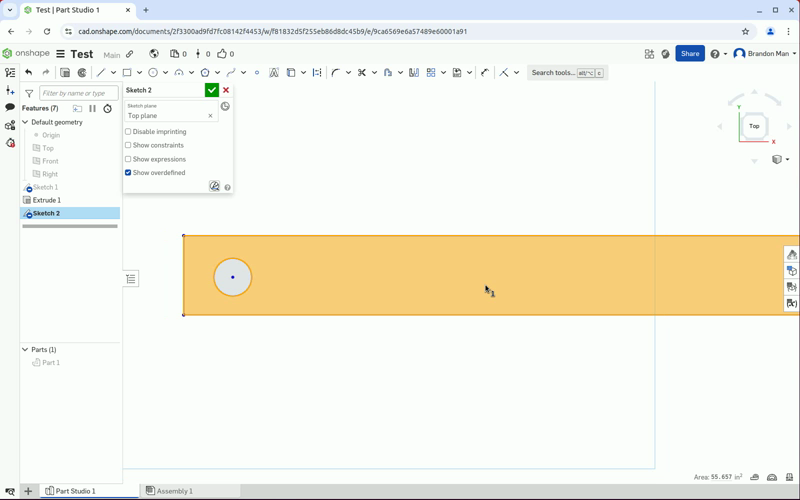
scroll(-6)
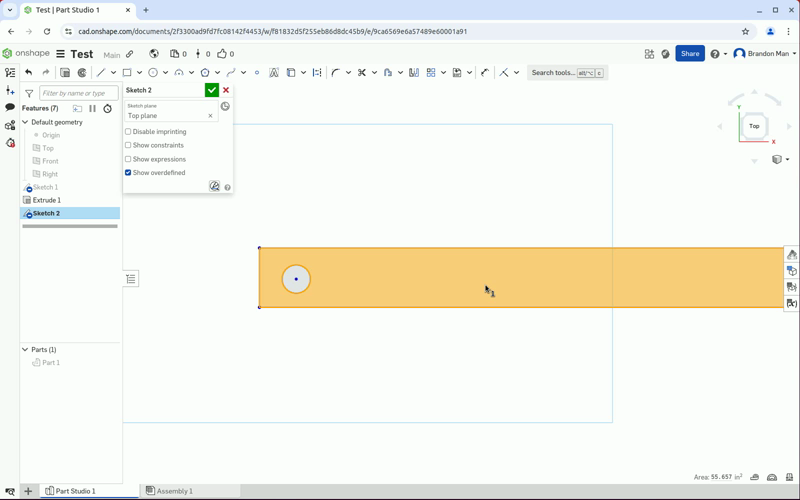
scroll(-6)
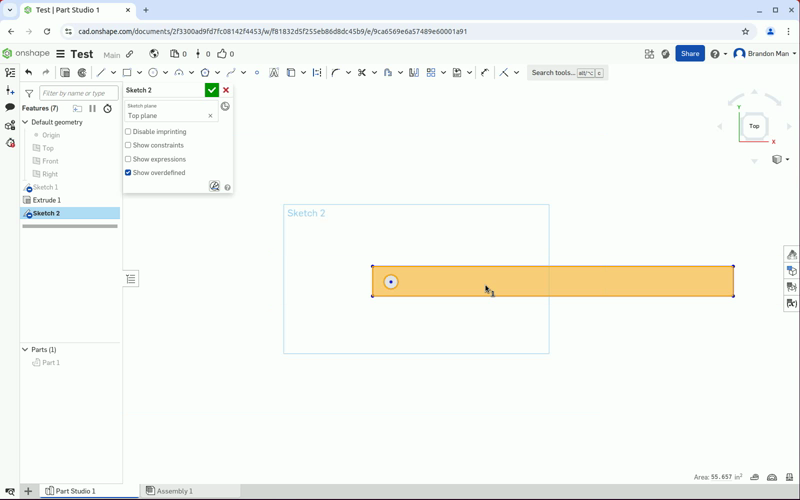
scroll(-6)
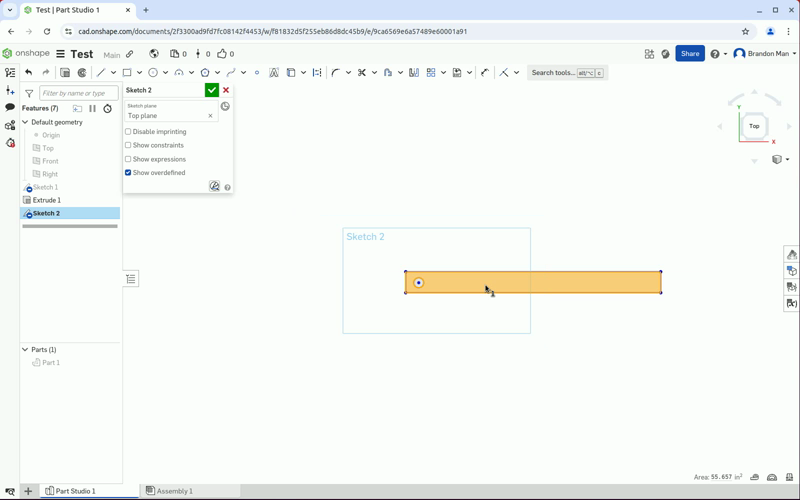
scroll(-6)
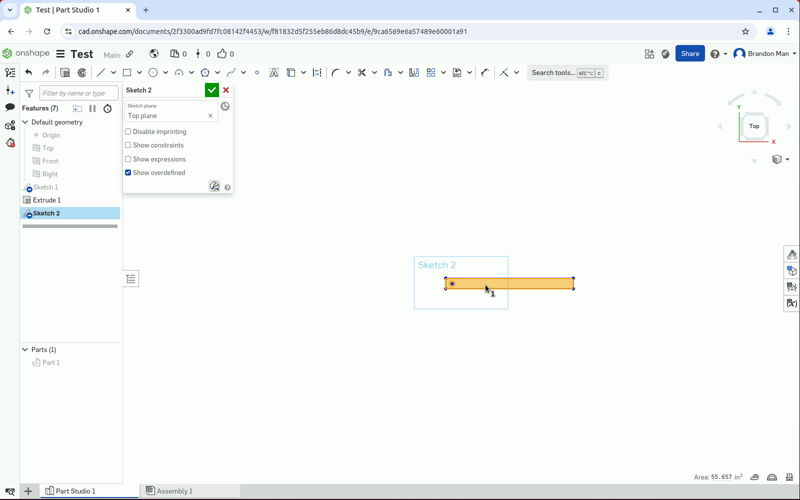
mouse_move(73, 352)
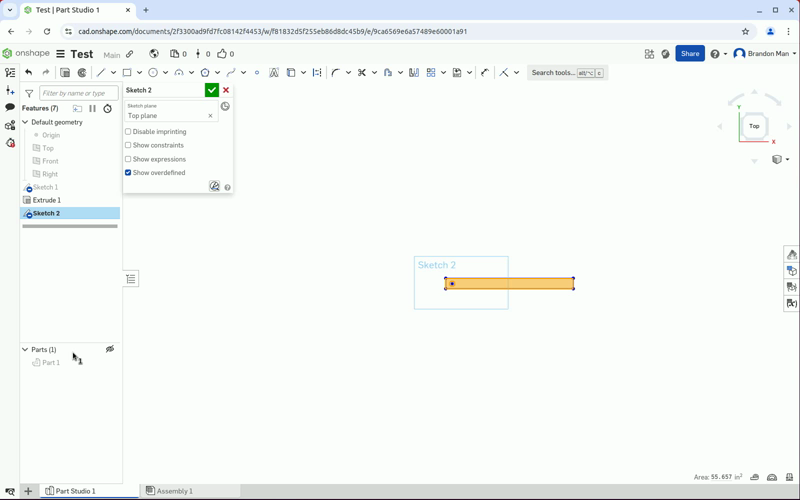
key(shift+y)
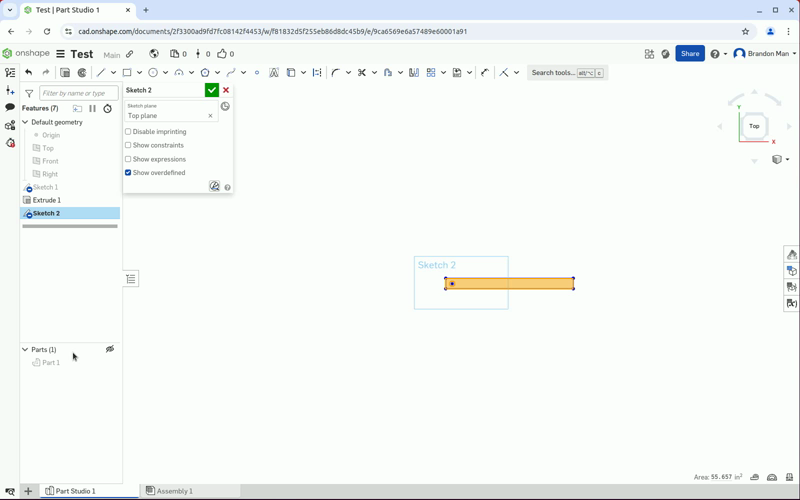
key(shift+e)
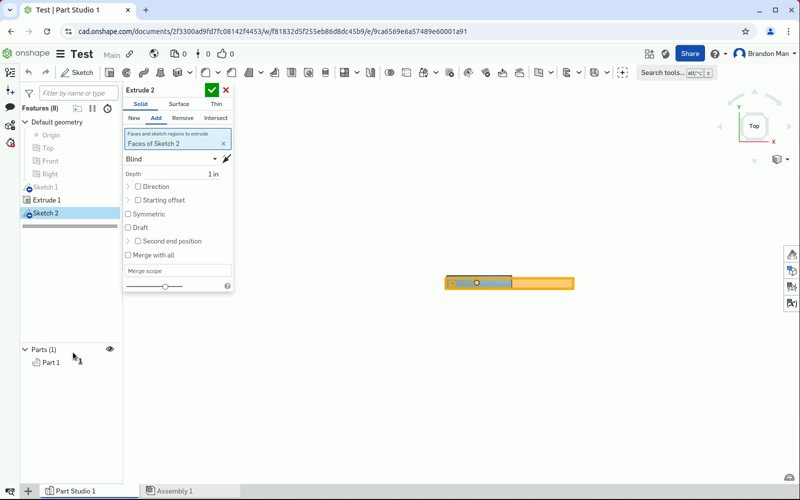
mouse_move(143, 106)
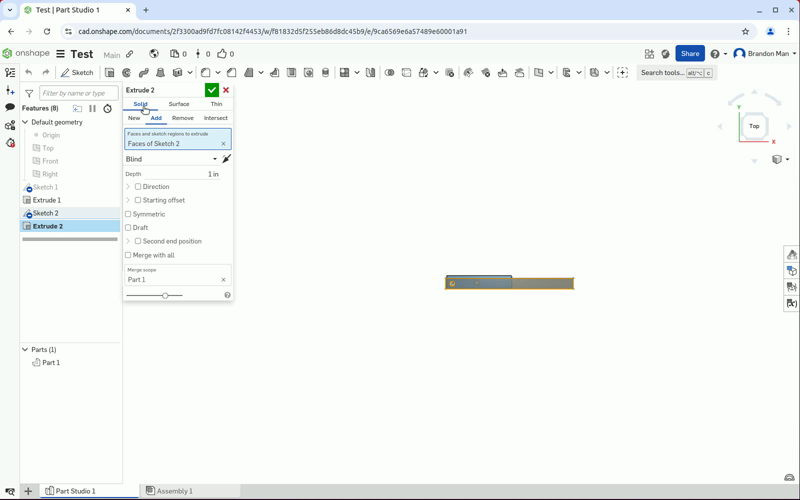
click(143, 106)
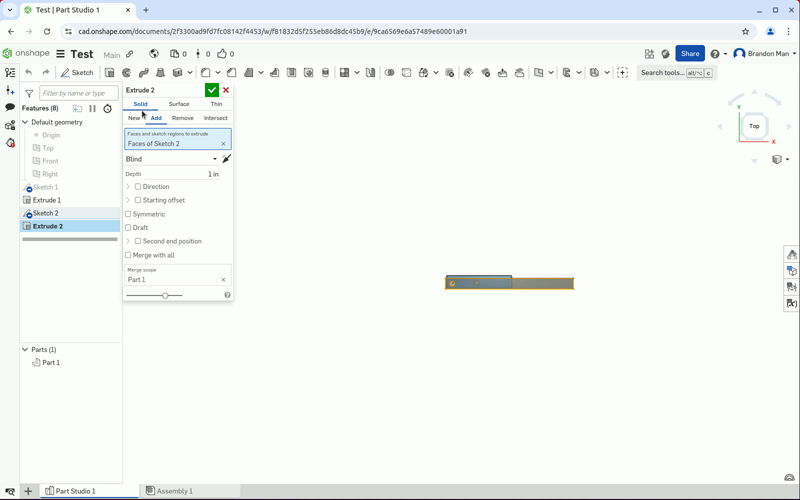
mouse_move(137, 120)
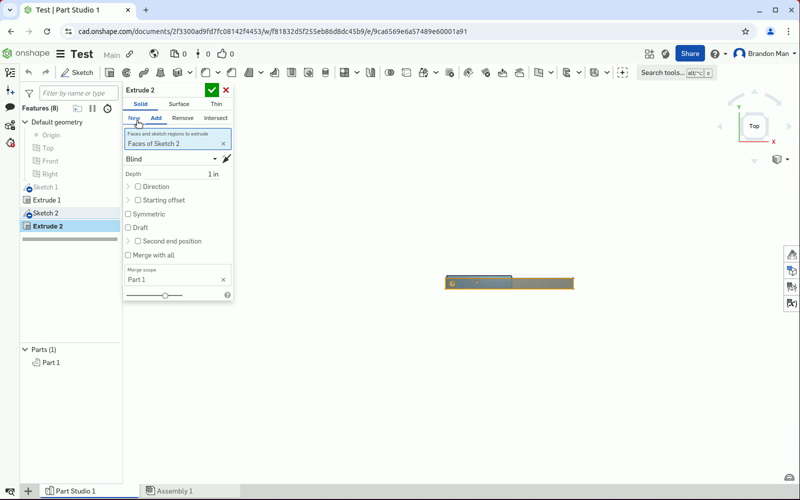
click(137, 120)
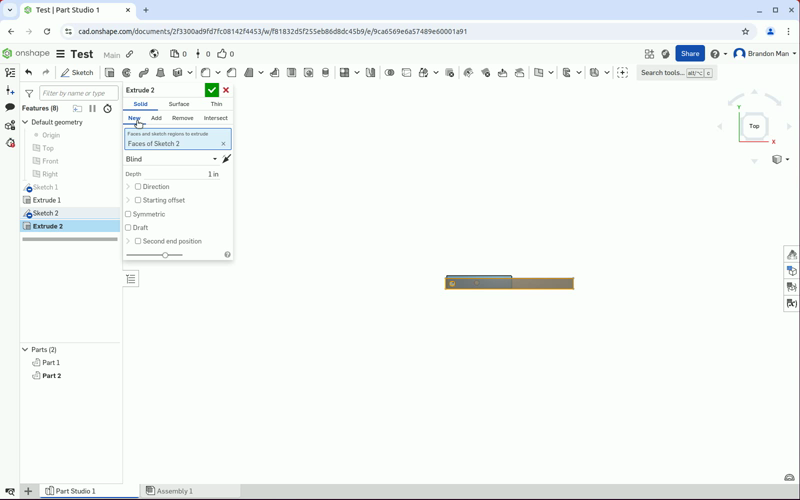
key(tab, 4)
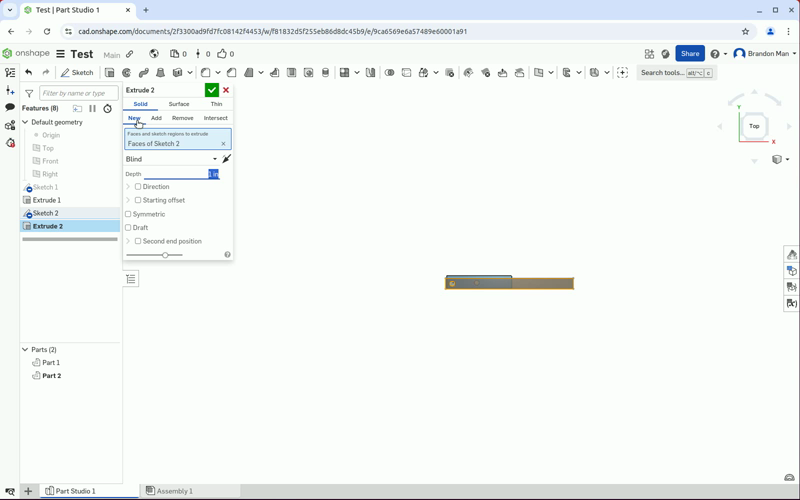
text(-0.241)
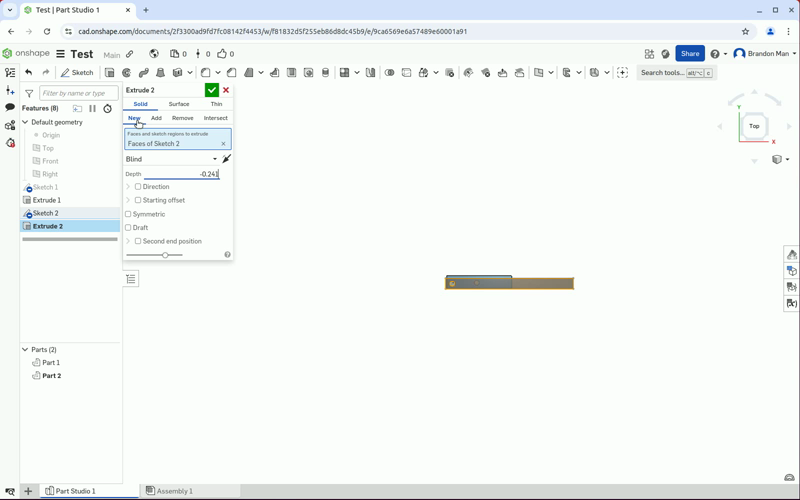
key(enter)
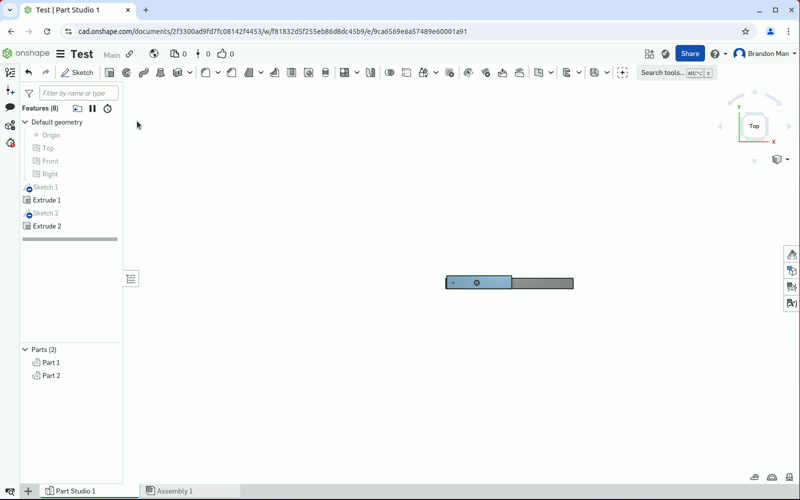
key(shift+h)
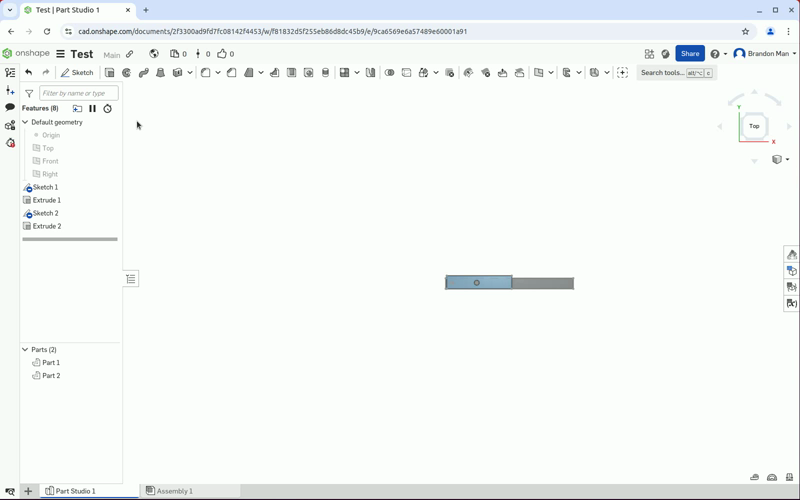
key(shift+h)
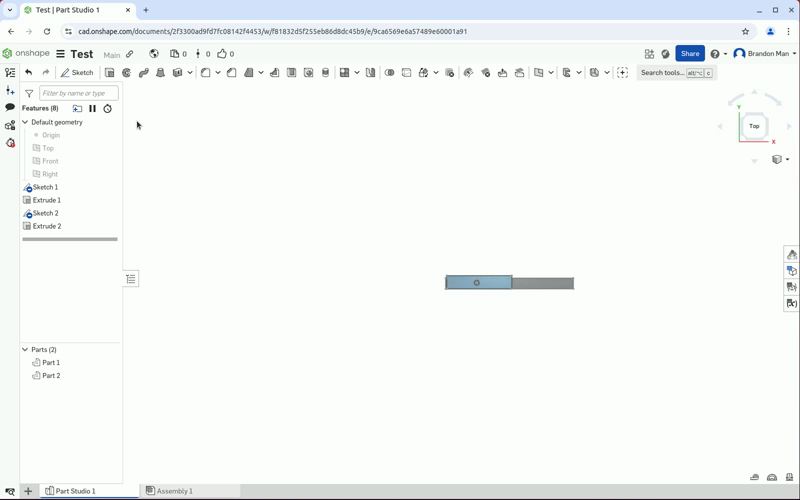
key(shift+7)
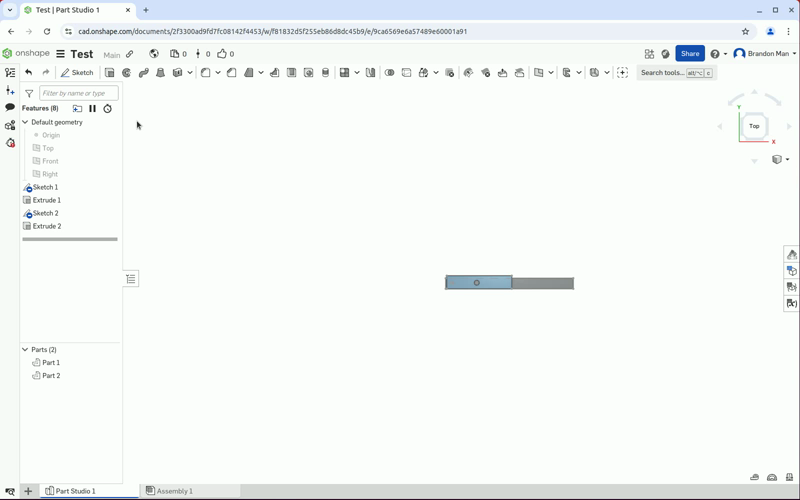
key(up, 3)
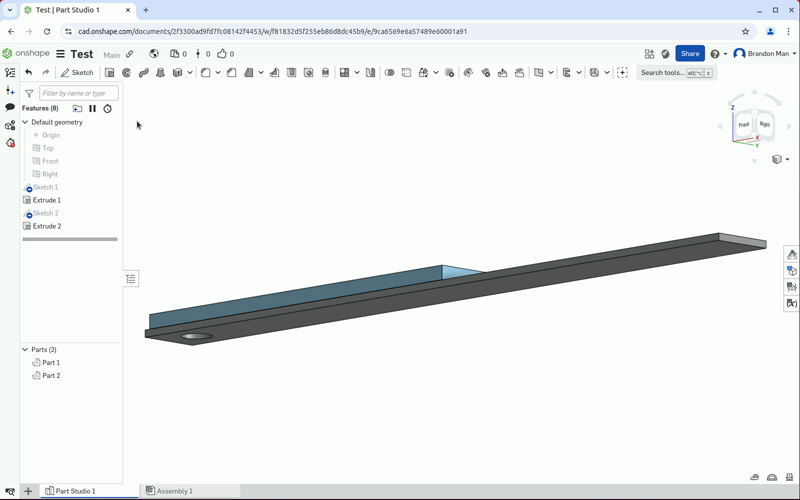
key(left, 3)
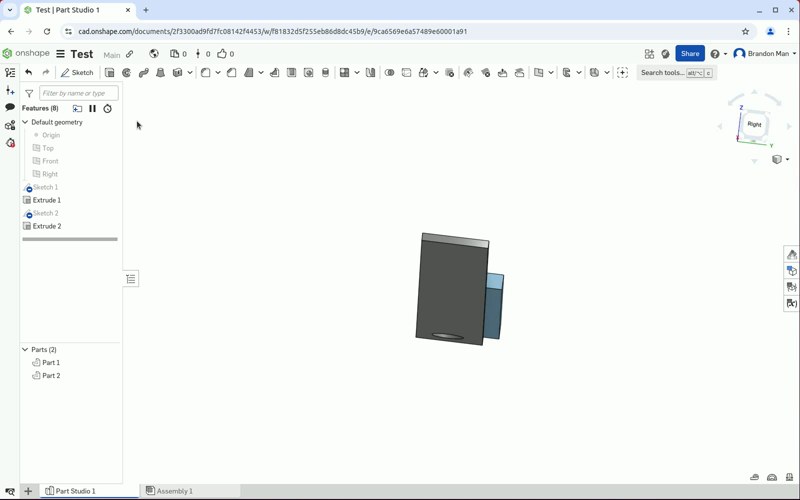
key(right, 3)
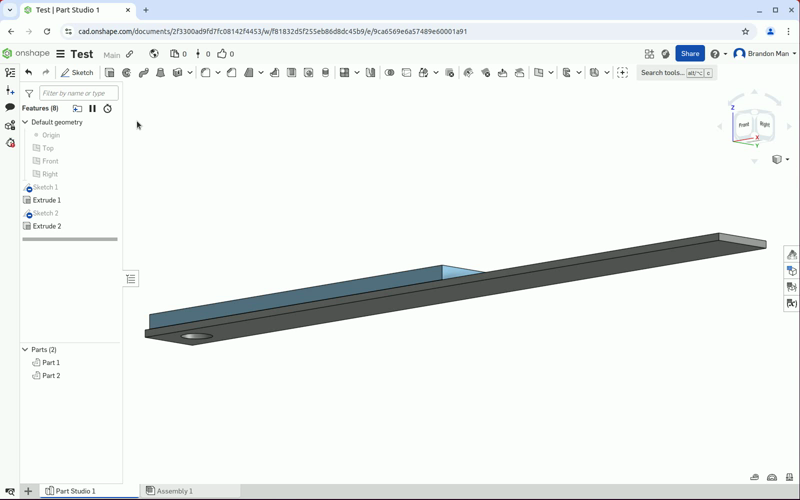
key(down, 3)
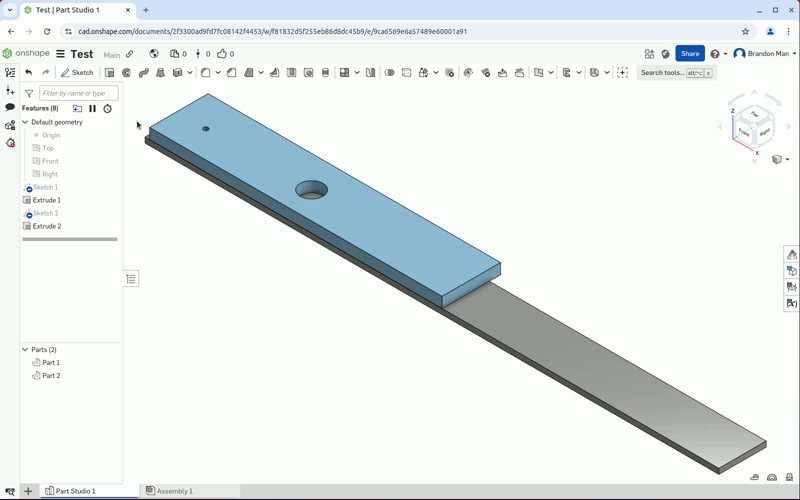
mouse_move(73, 189)
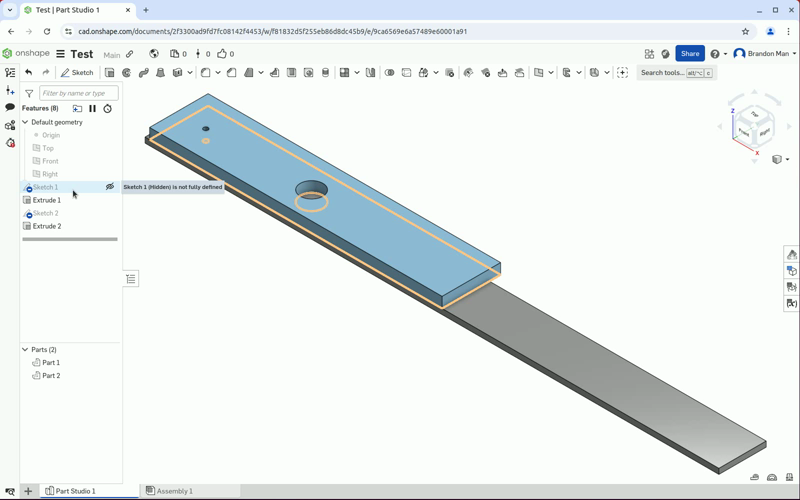
click(73, 189)